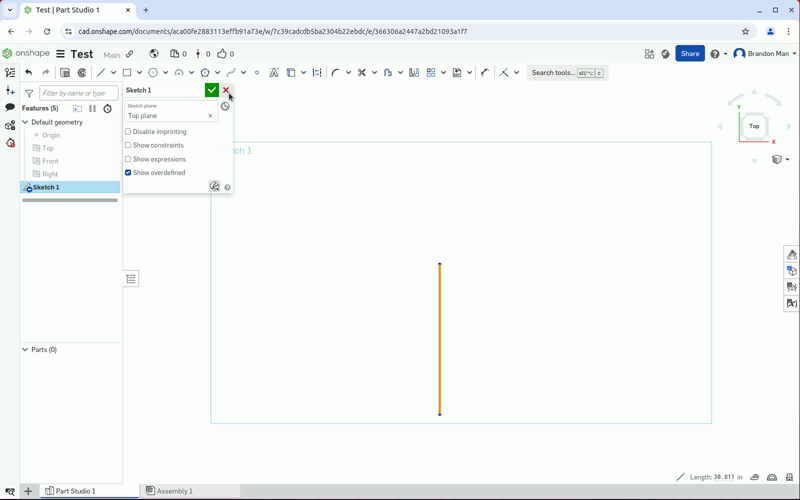
key(shift+h)
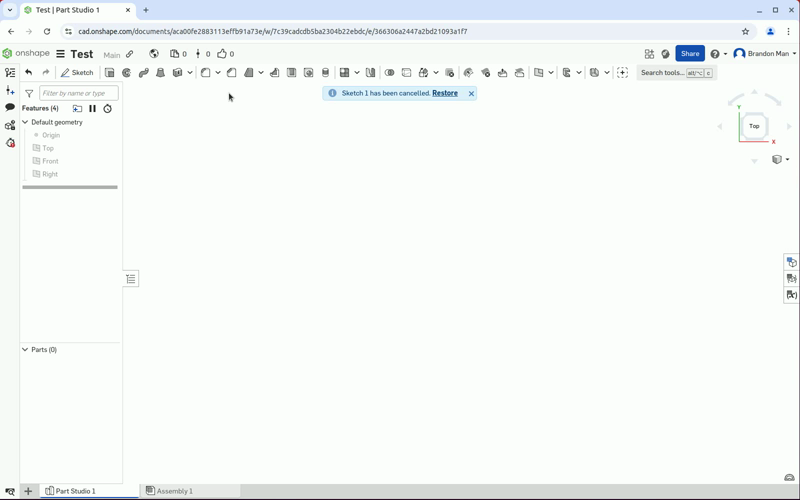
mouse_move(73, 352)
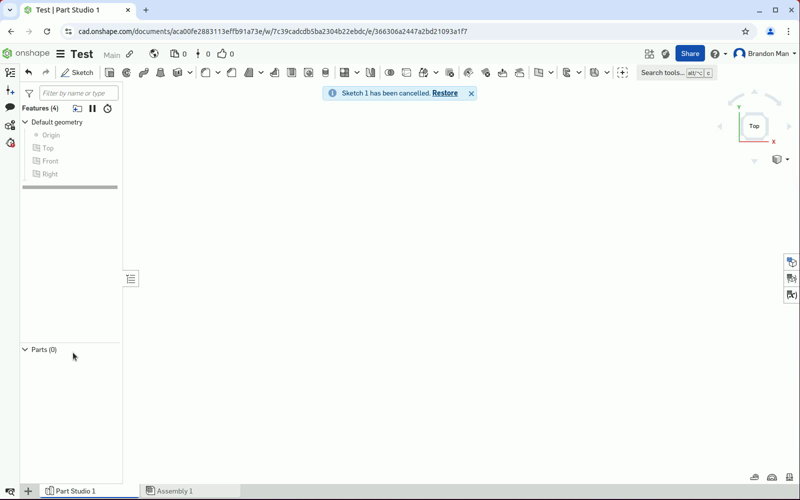
key(y)
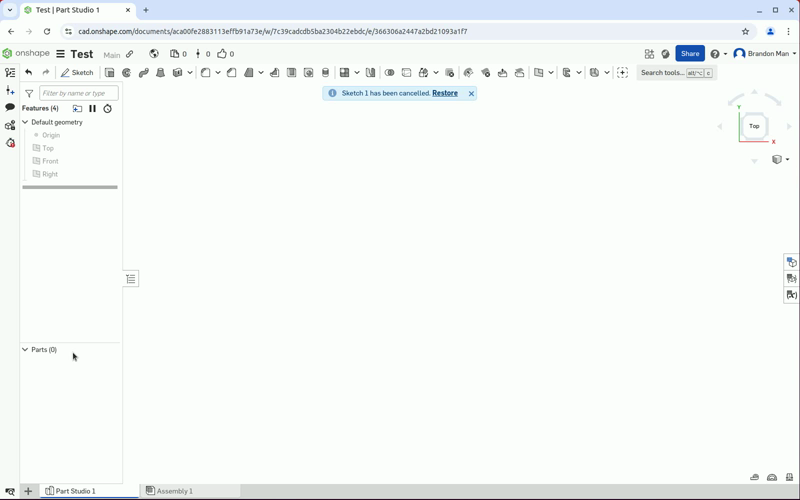
key(shift+p)
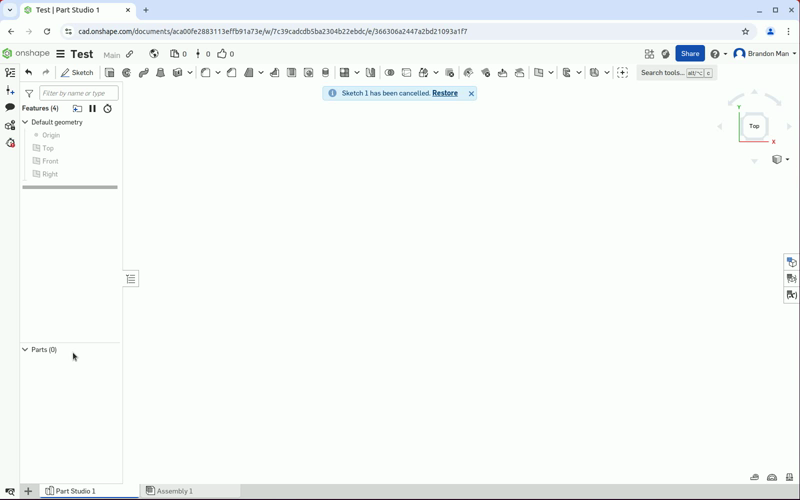
key(space)
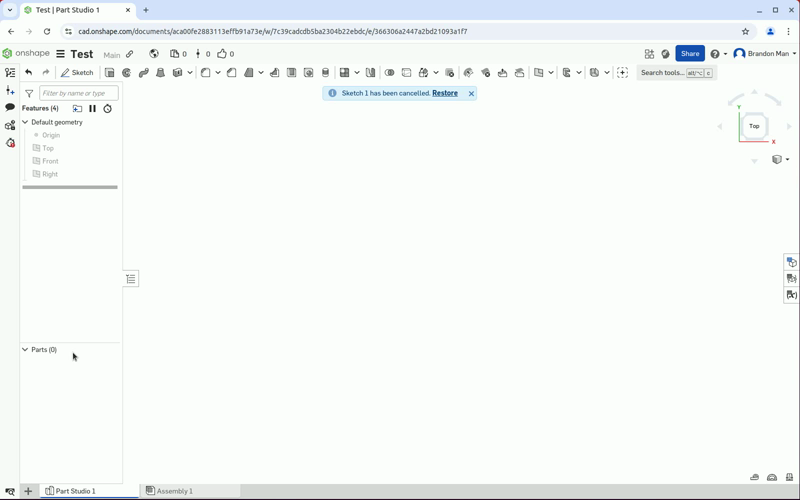
key_down(shift)
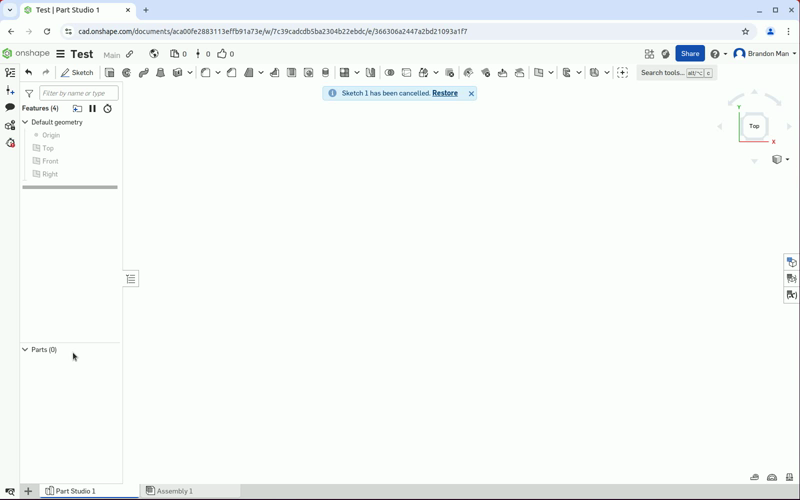
key(up)
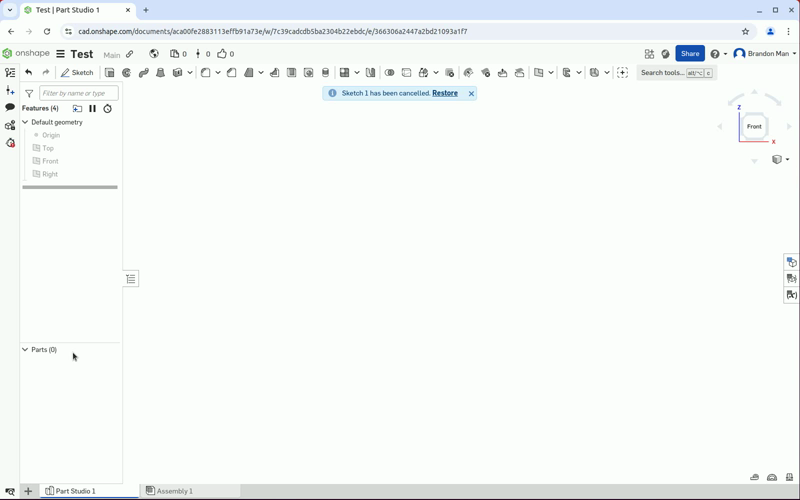
key_up(shift)
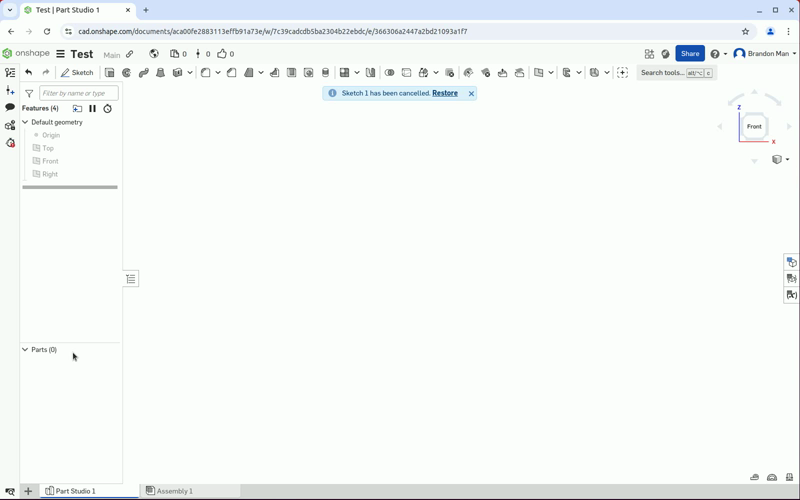
mouse_move(73, 352)
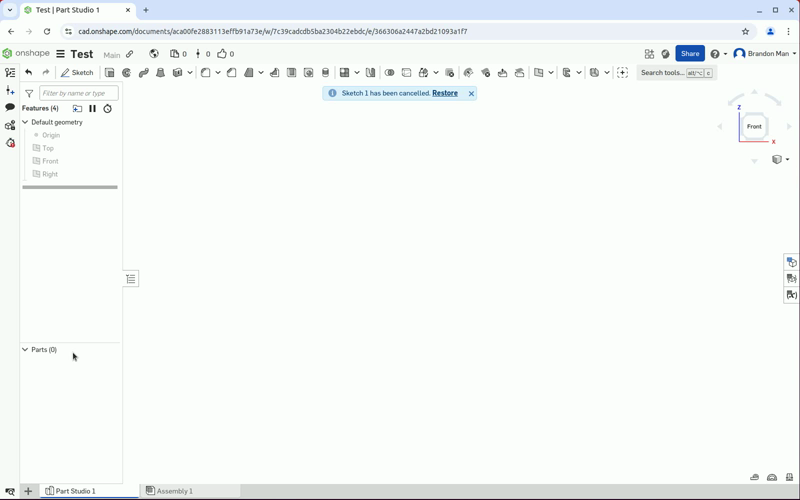
key(shift+y)
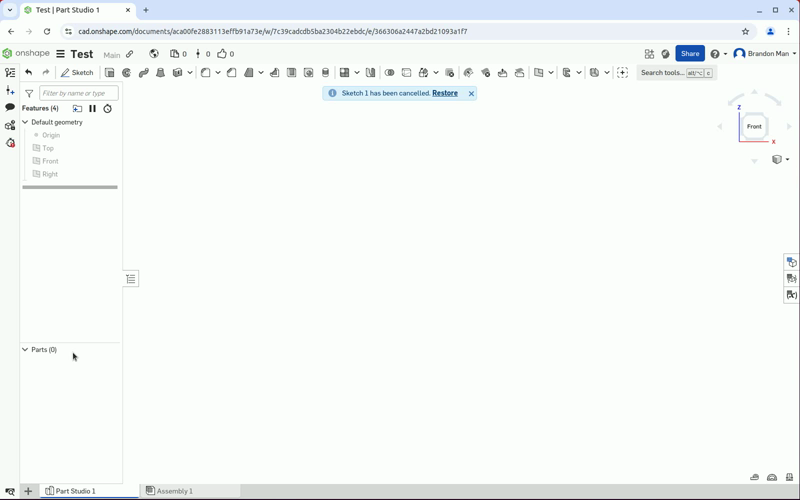
key(shift+s)
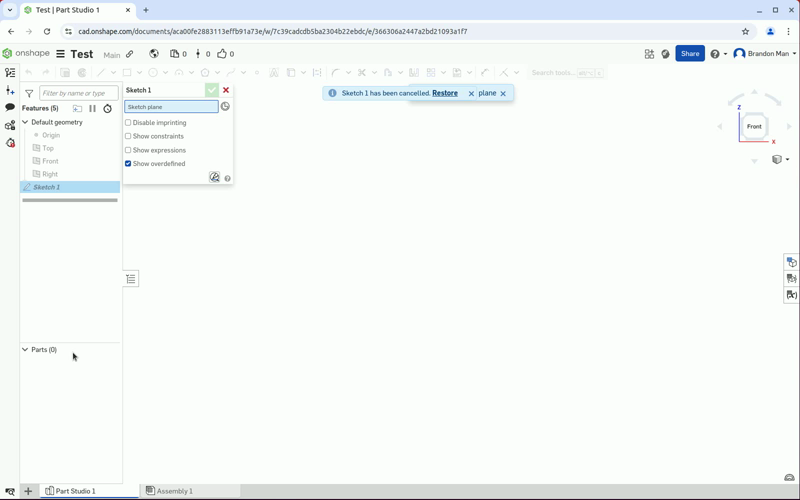
mouse_move(73, 163)
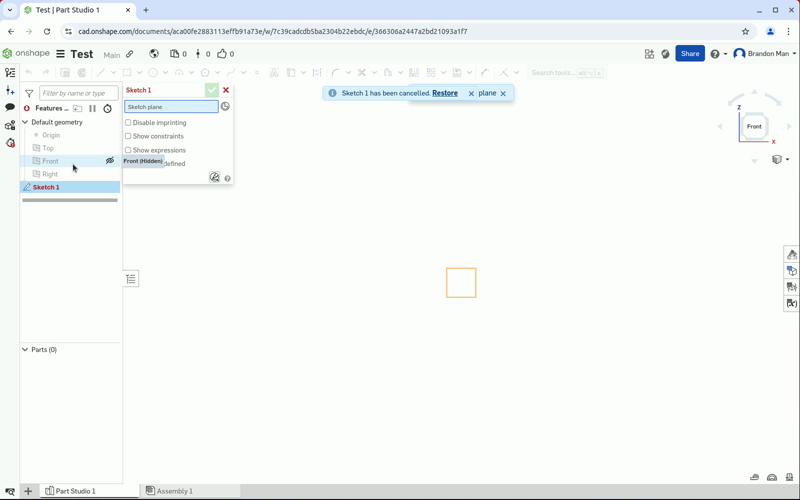
click(73, 163)
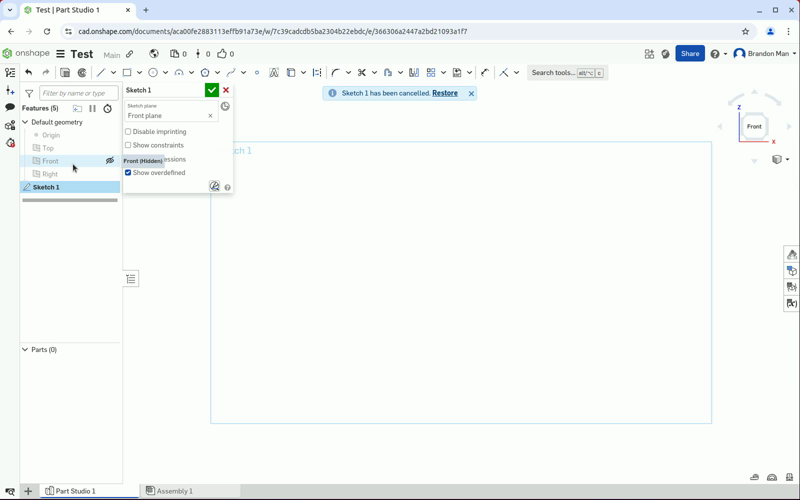
mouse_move(73, 352)
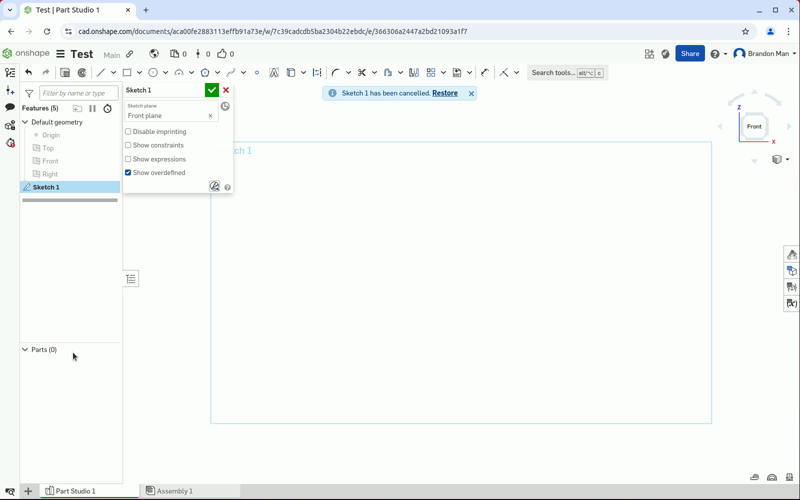
key(y)
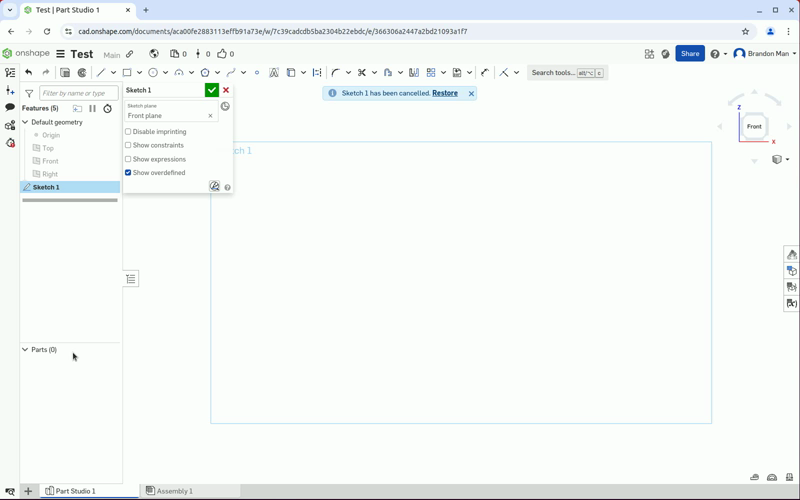
key(l)
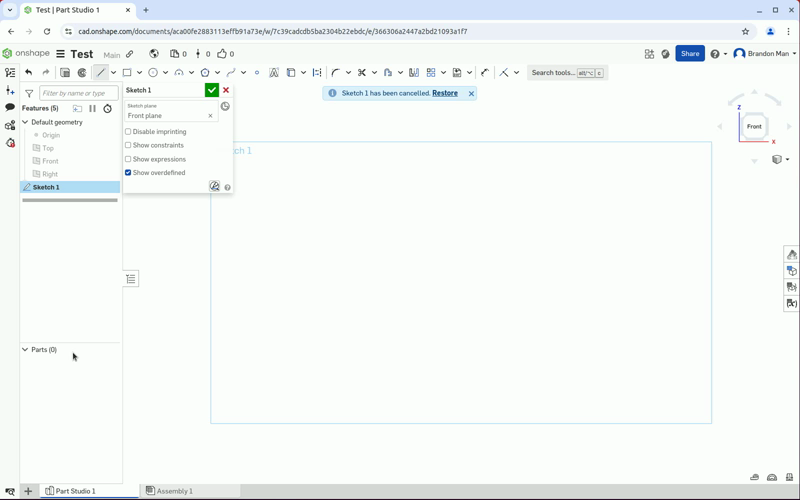
key_down(shift)
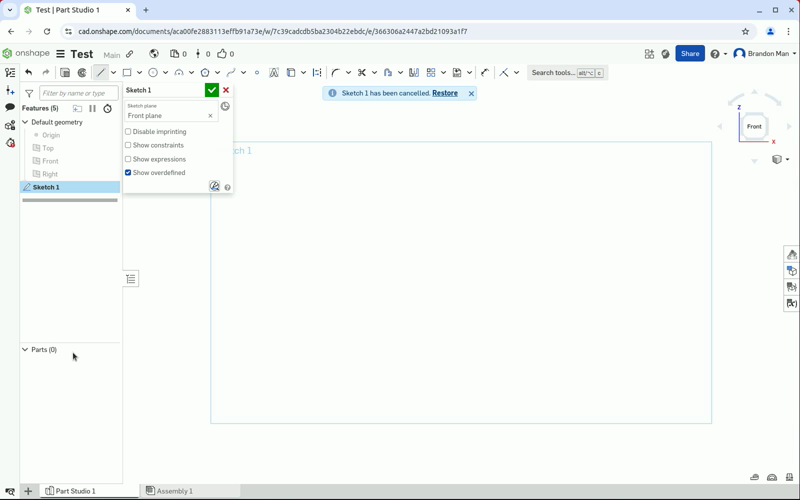
mouse_move(417, 282)
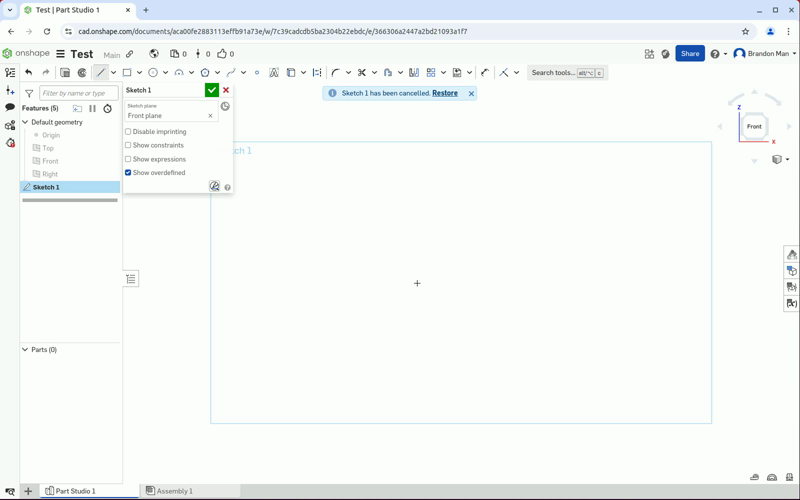
click(417, 282)
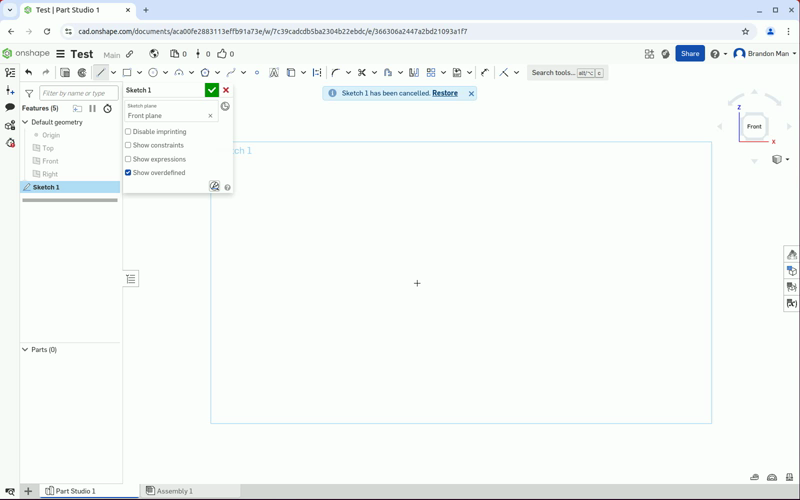
key_up(shift)
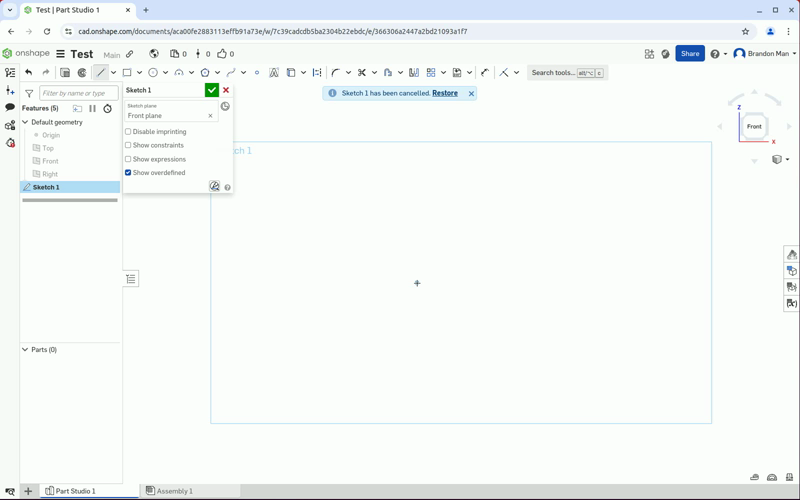
key_down(shift)
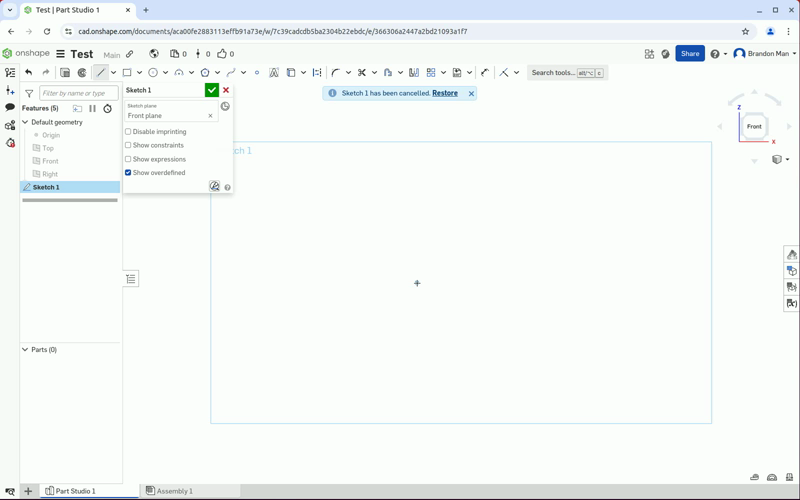
mouse_move(447, 282)
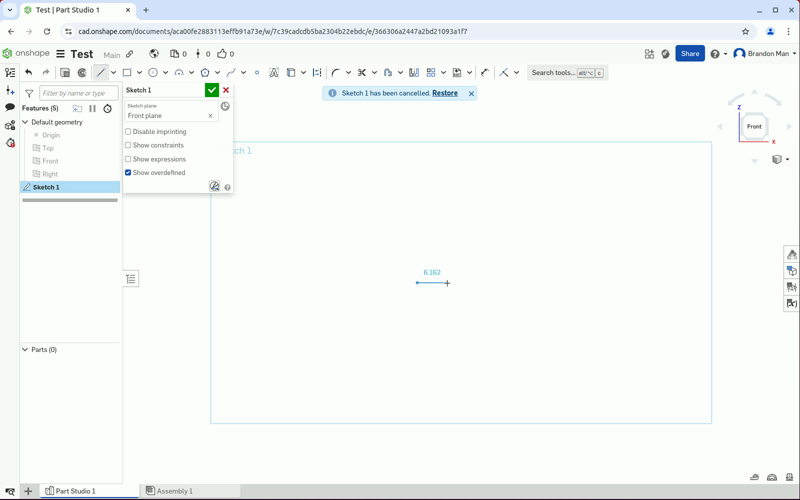
mouse_move(441, 282)
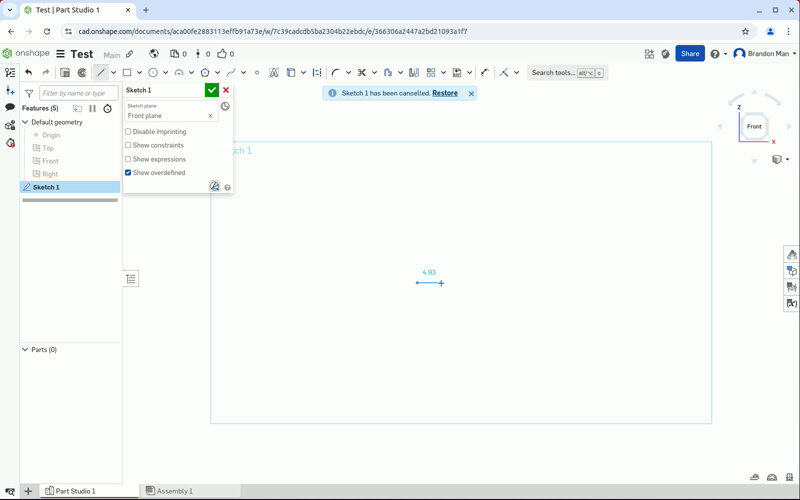
click(441, 282)
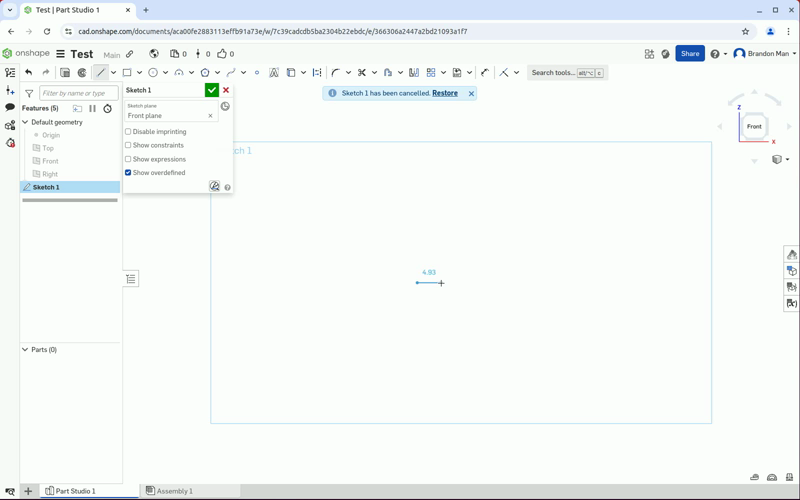
key_up(shift)
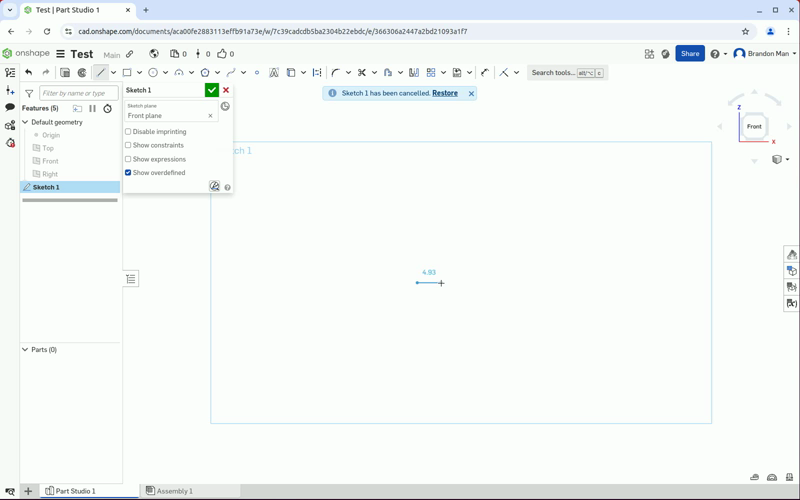
key_down(shift)
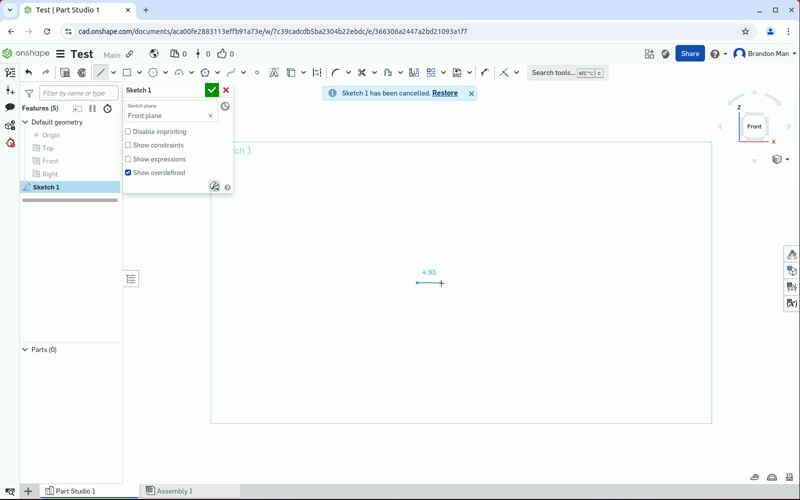
mouse_move(471, 282)
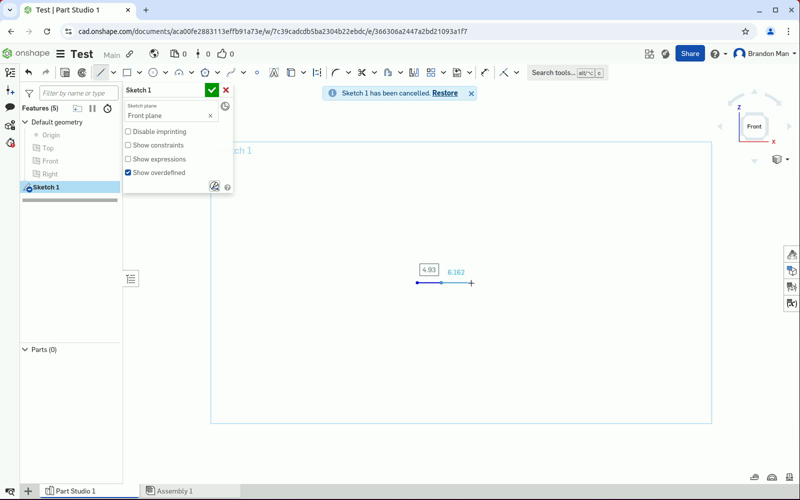
mouse_move(441, 268)
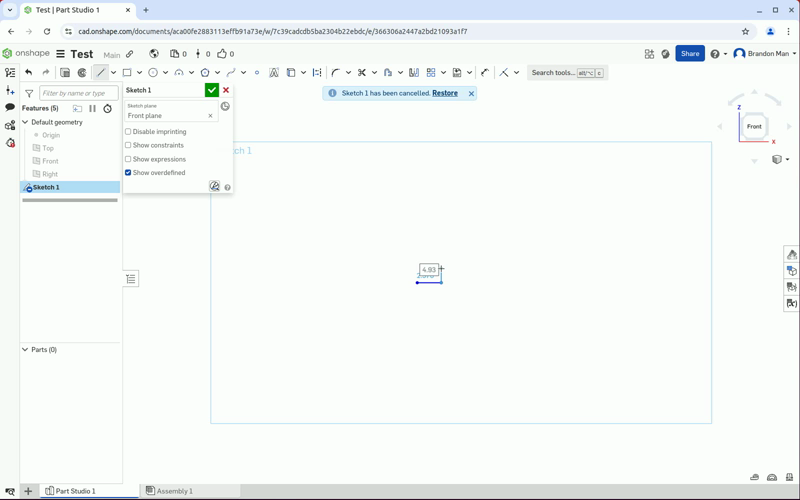
click(441, 268)
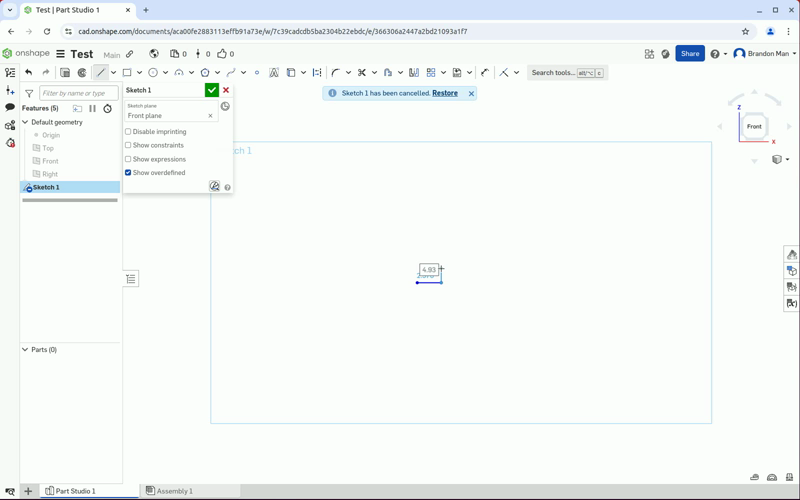
key_up(shift)
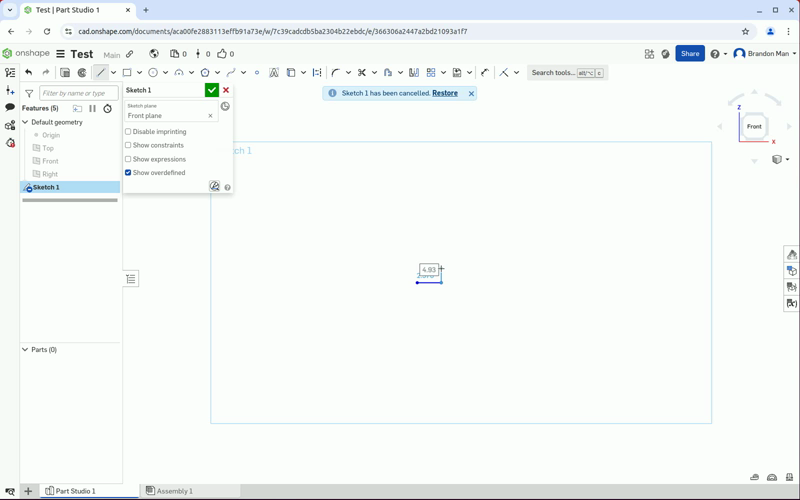
key_down(shift)
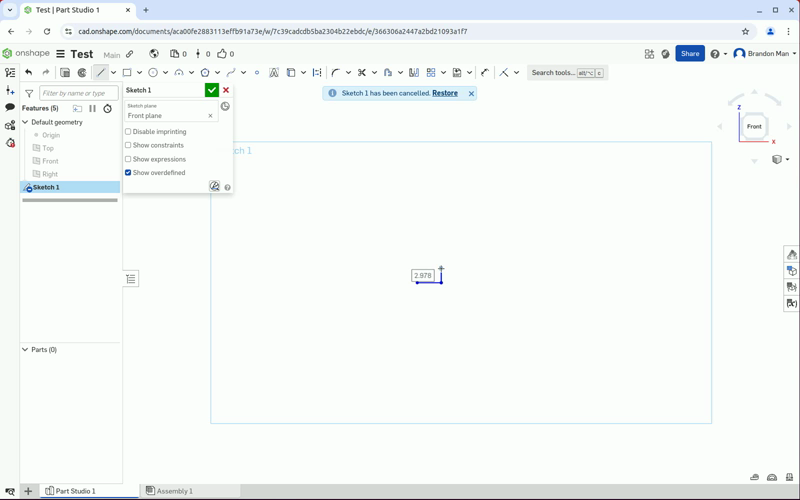
mouse_move(471, 268)
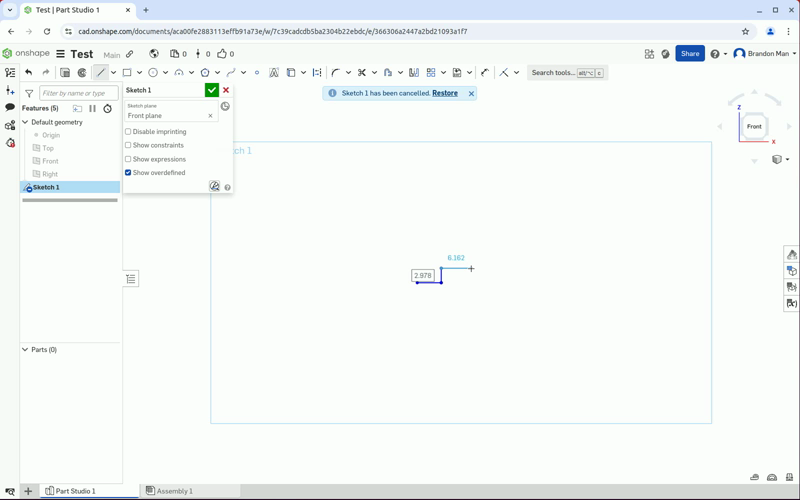
mouse_move(480, 268)
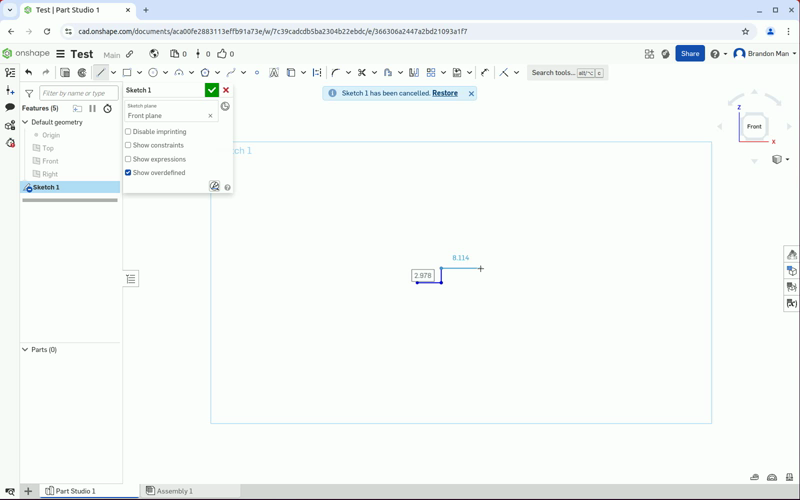
click(480, 268)
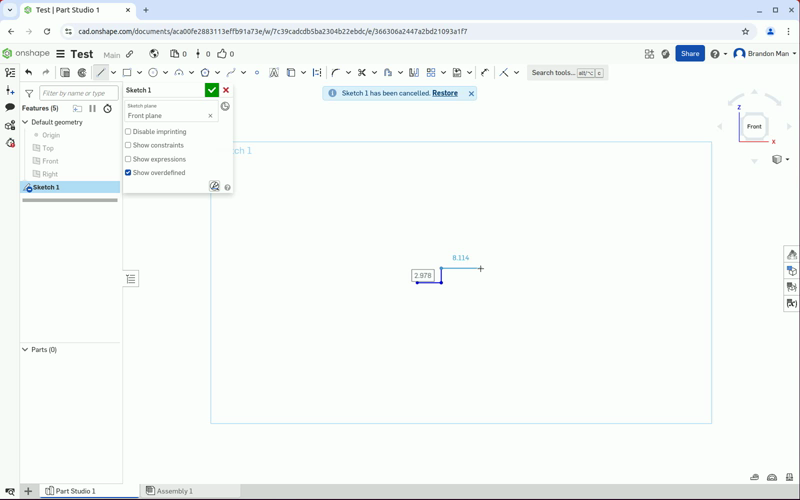
key_up(shift)
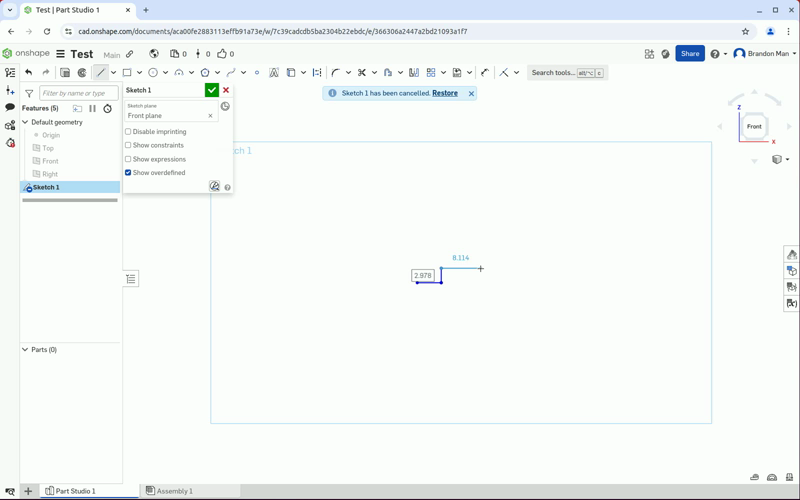
key_down(shift)
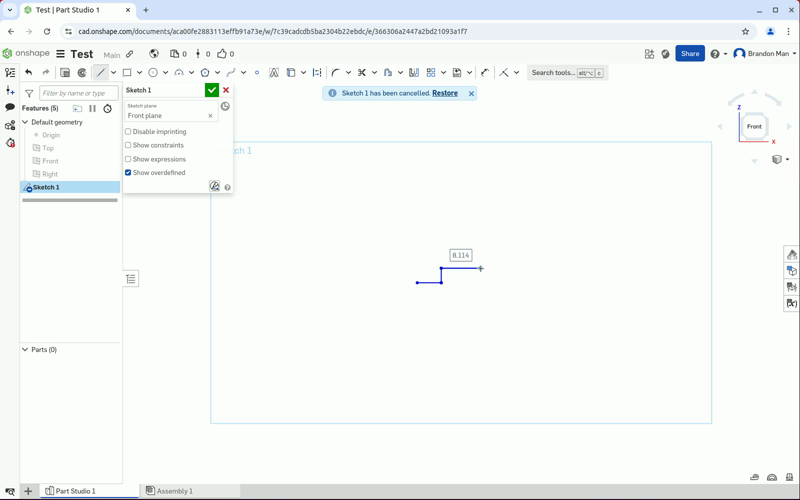
mouse_move(510, 268)
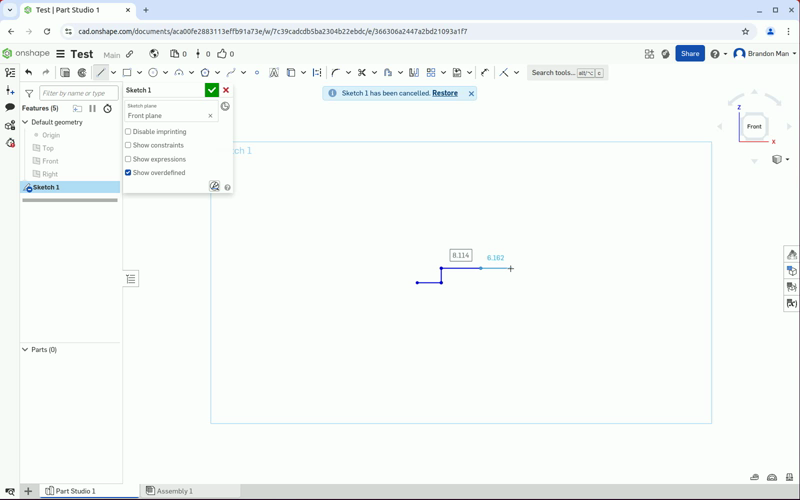
mouse_move(480, 282)
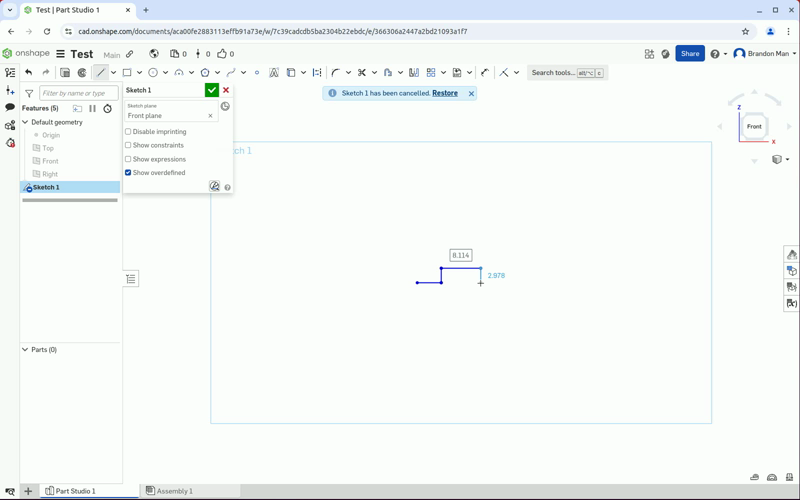
click(480, 282)
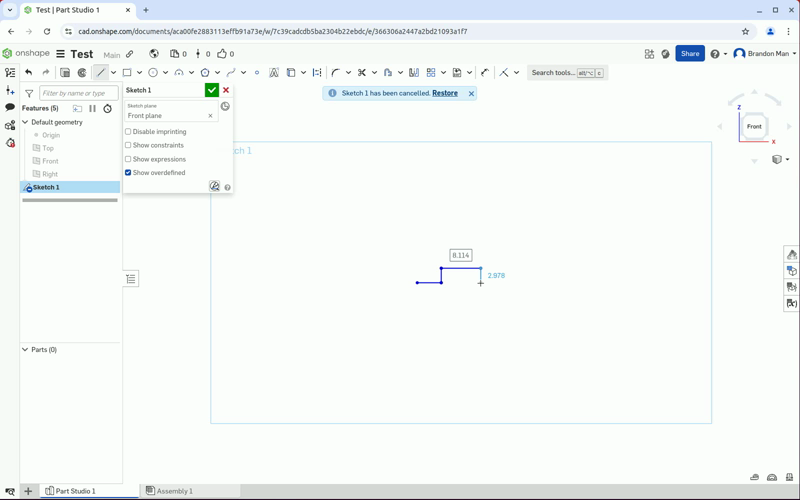
key_up(shift)
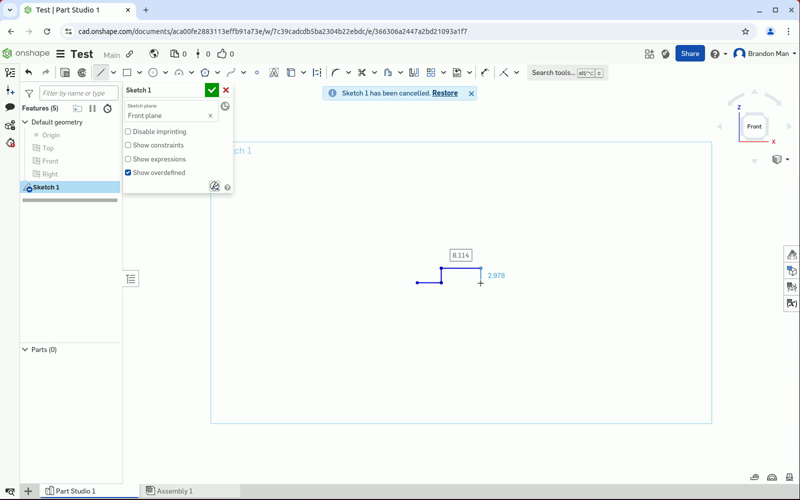
key_down(shift)
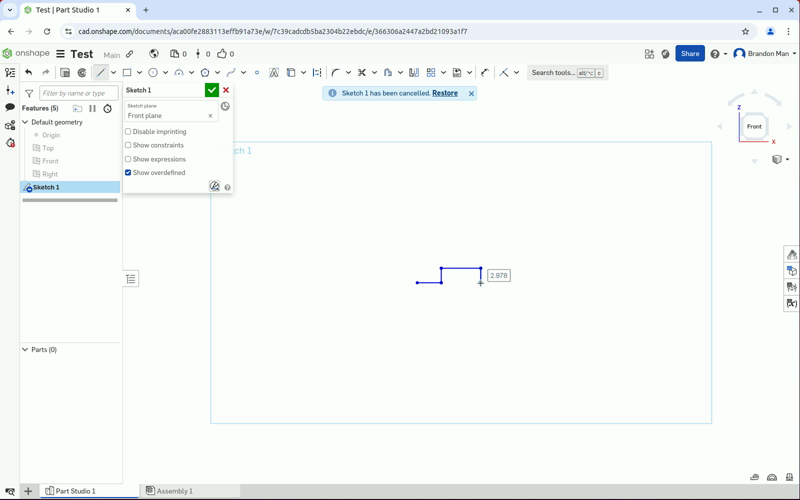
mouse_move(510, 282)
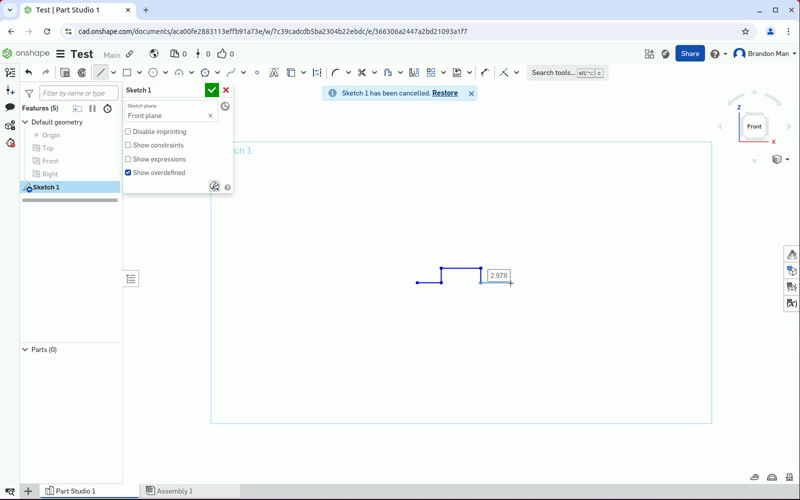
mouse_move(504, 282)
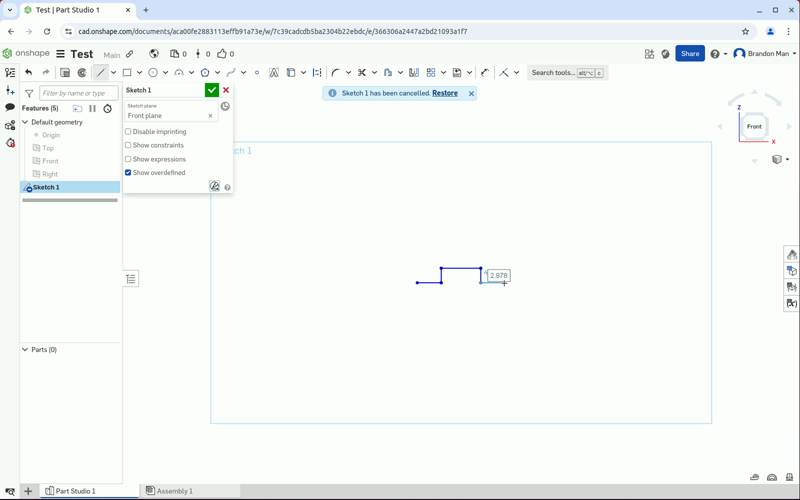
click(504, 282)
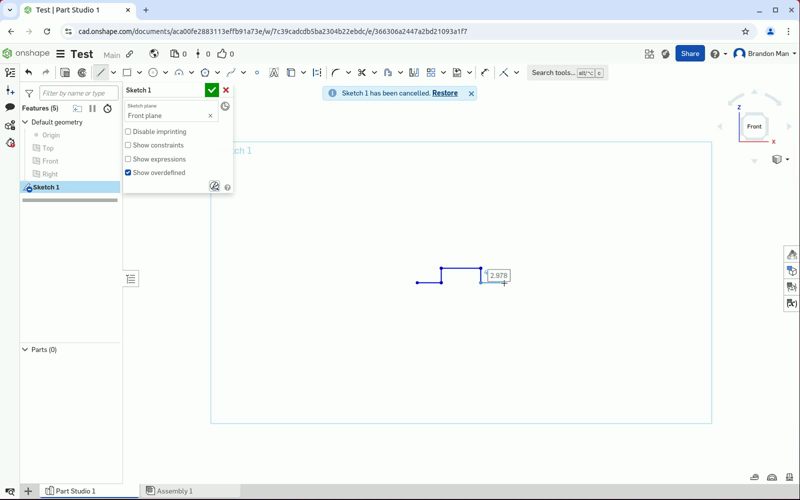
key_up(shift)
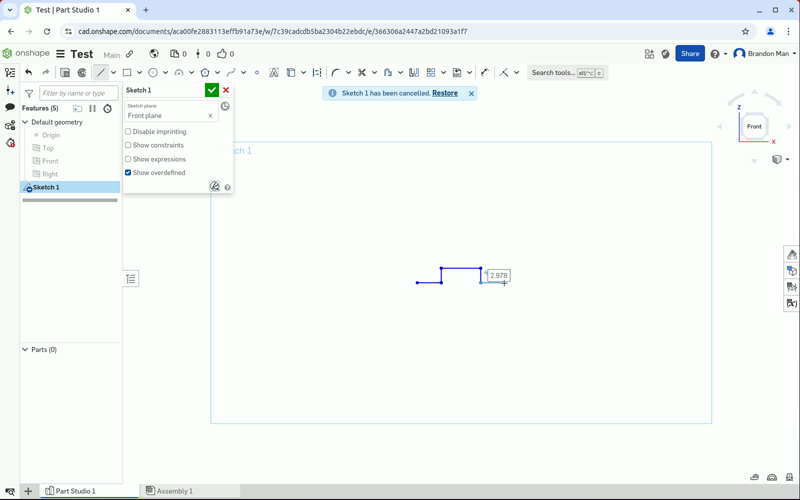
key_down(shift)
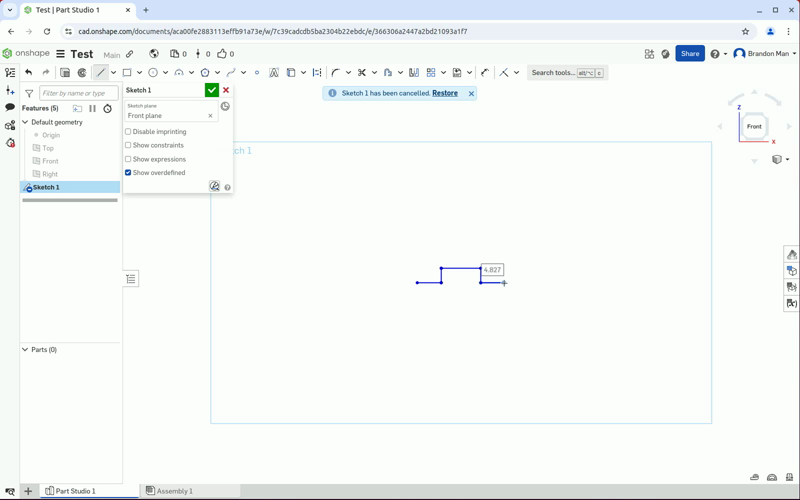
mouse_move(534, 282)
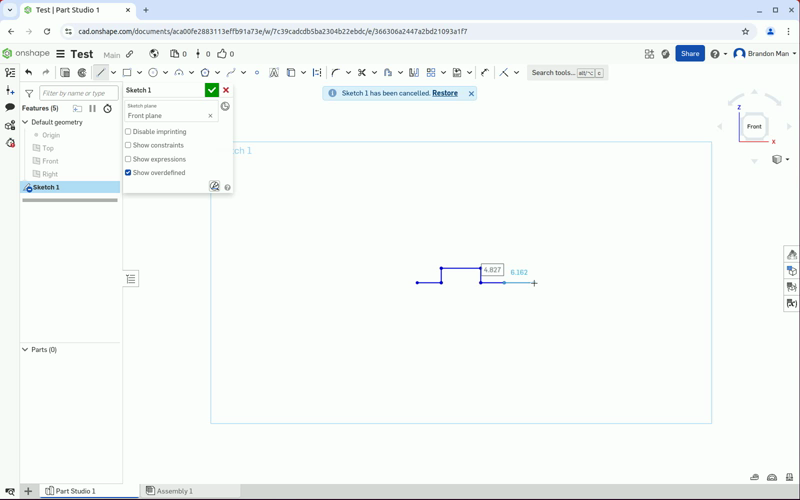
mouse_move(504, 253)
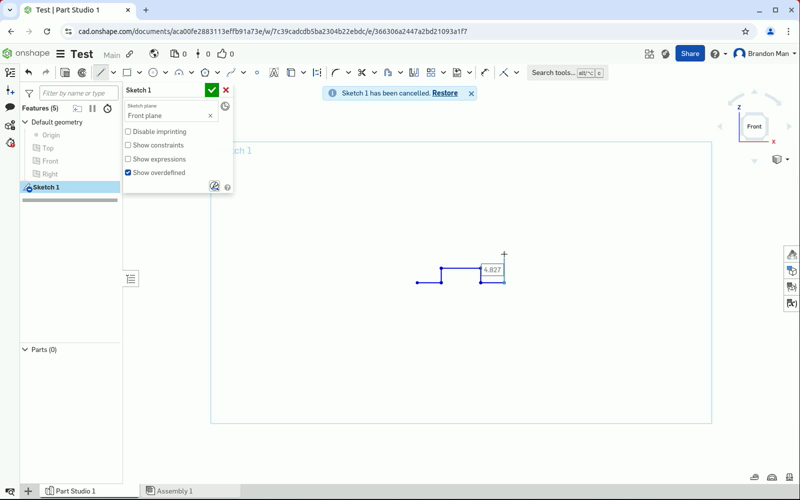
click(504, 253)
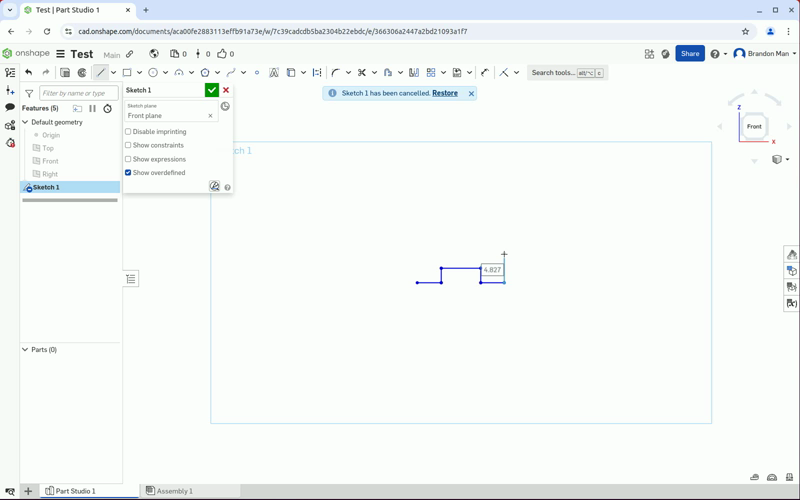
key_up(shift)
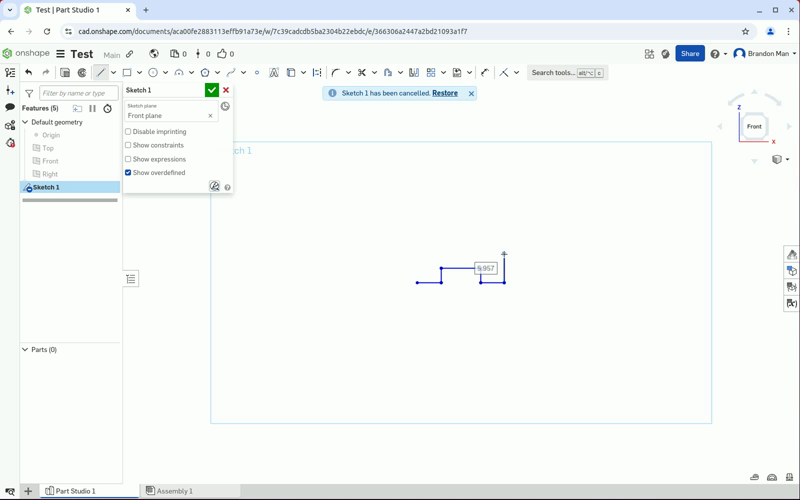
key_down(shift)
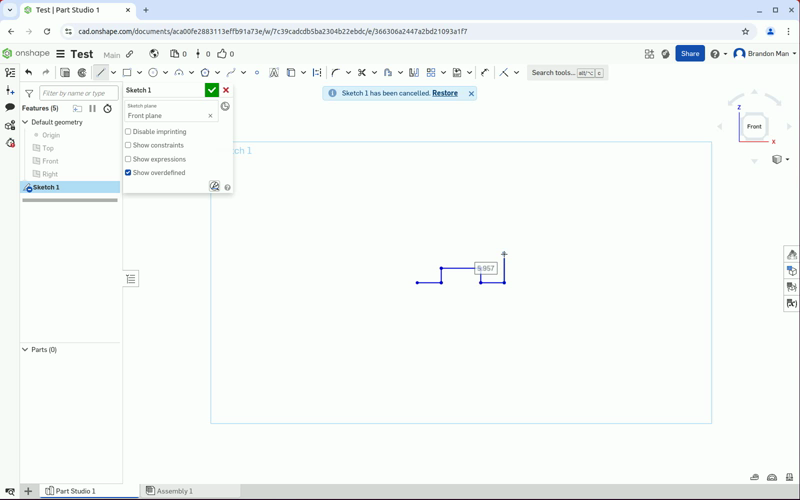
mouse_move(417, 253)
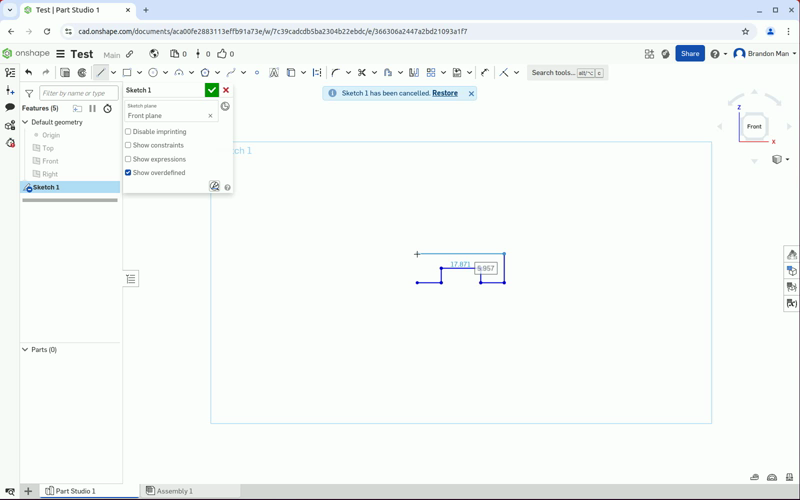
click(417, 253)
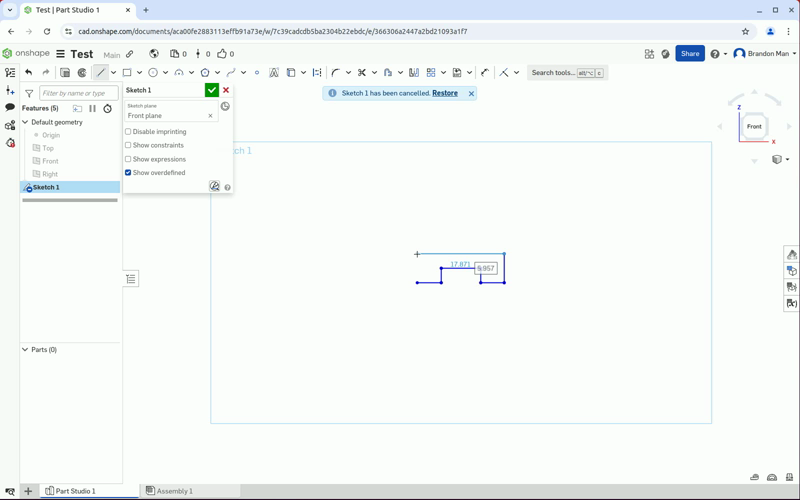
key_up(shift)
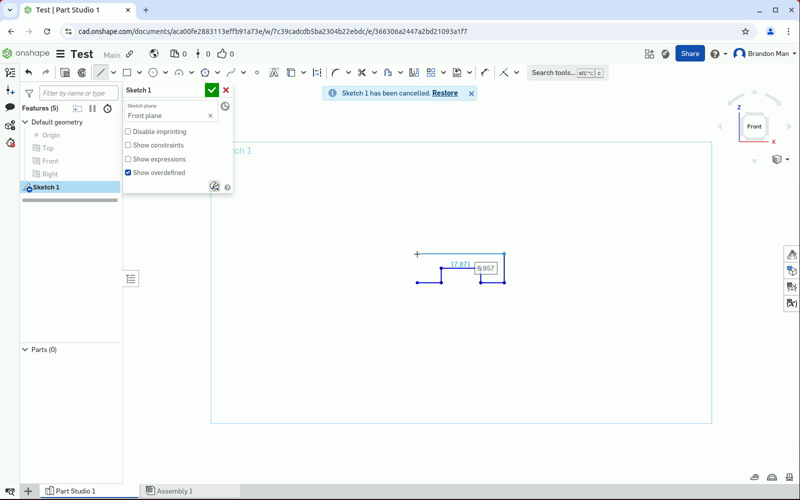
mouse_move(447, 253)
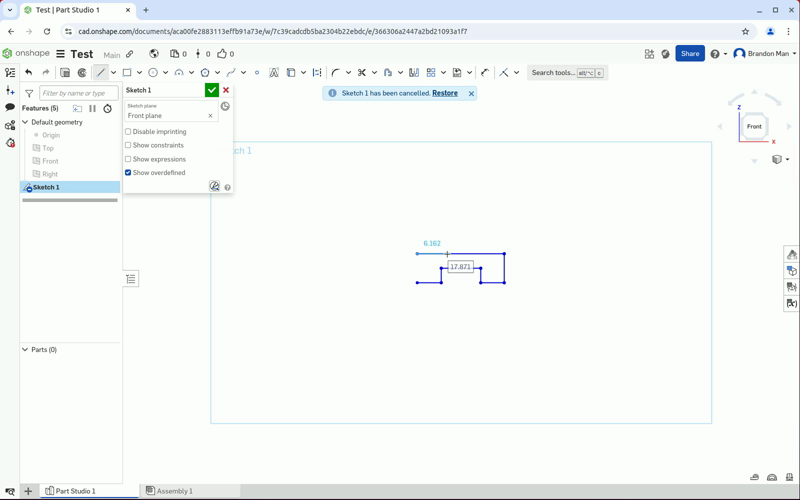
key_down(shift)
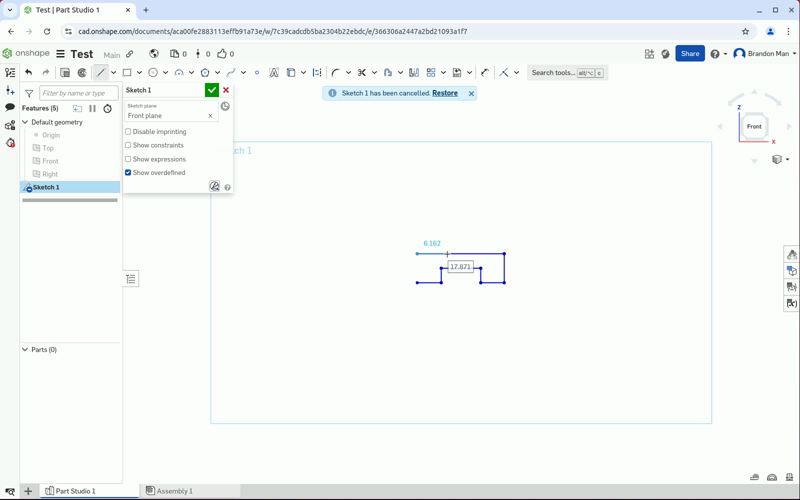
mouse_move(417, 282)
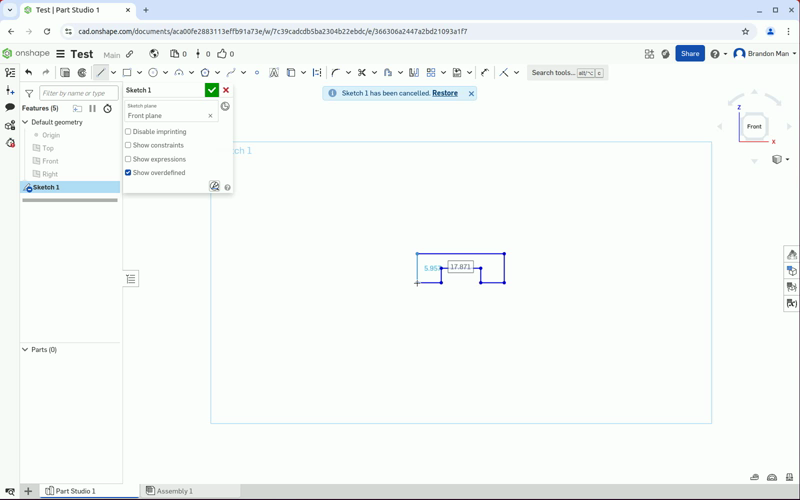
key_up(shift)
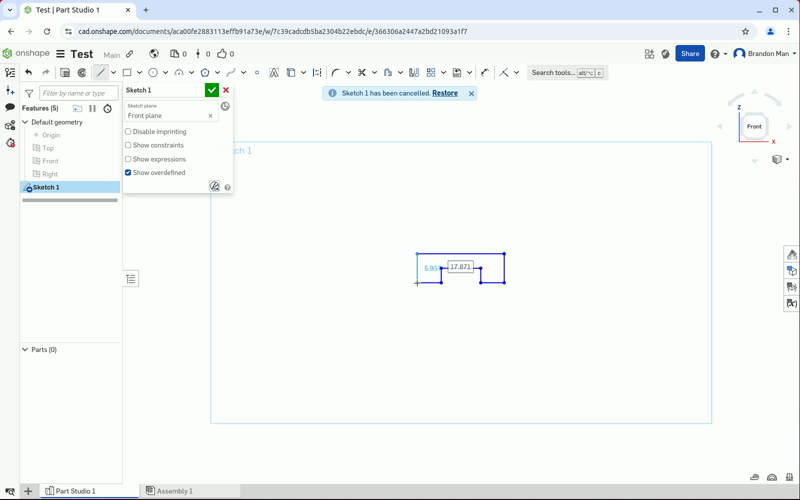
click(417, 282)
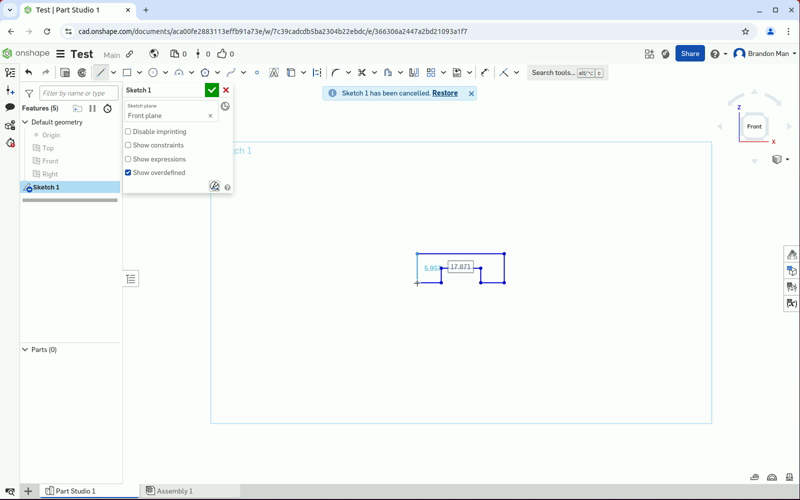
key(esc)
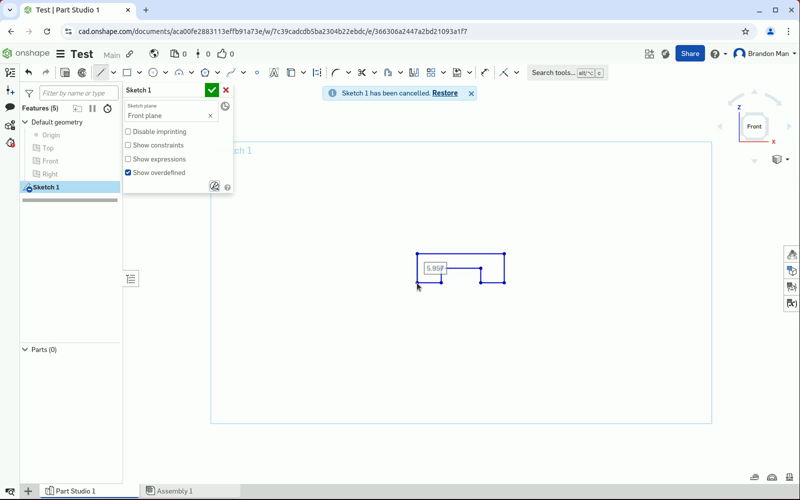
mouse_move(431, 278)
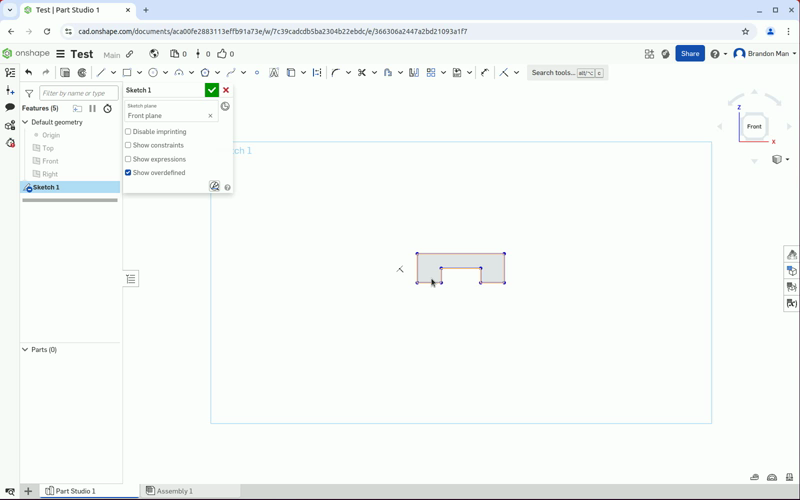
click(431, 278)
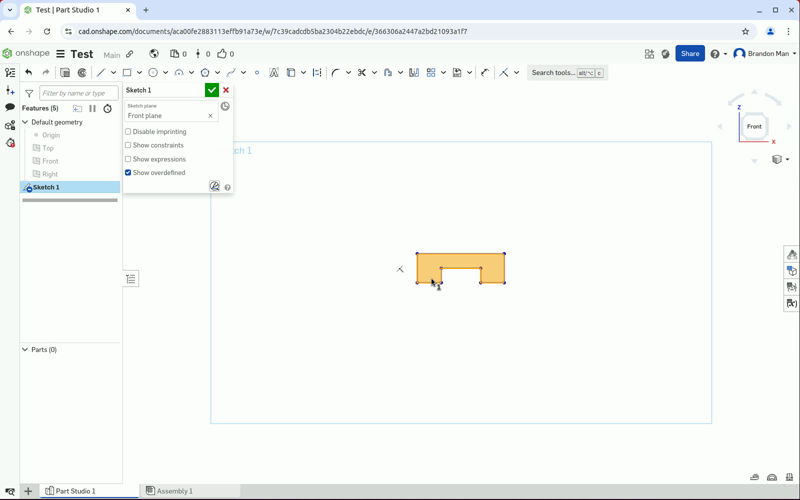
mouse_move(73, 352)
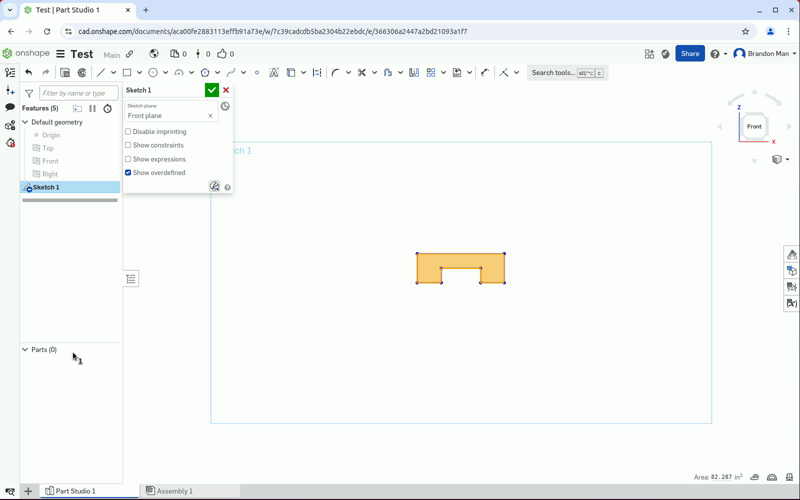
key(shift+y)
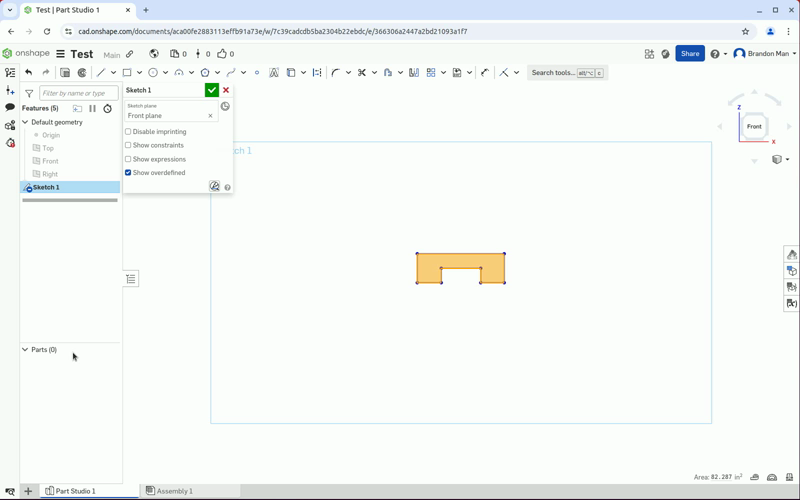
key(shift+e)
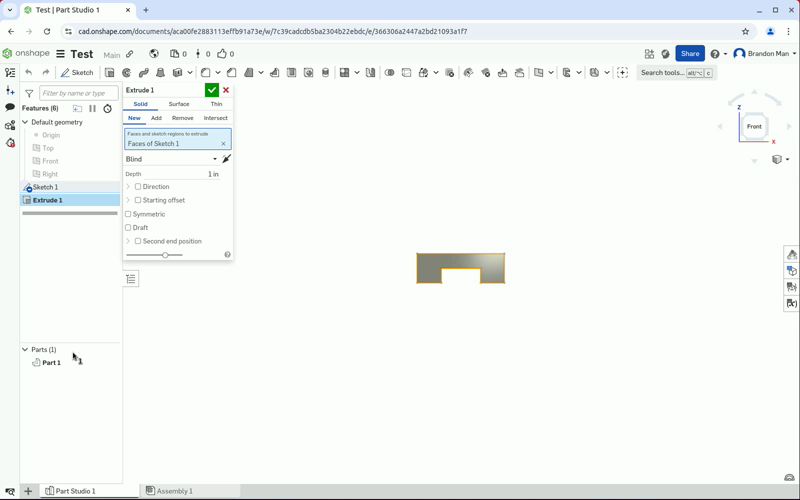
mouse_move(143, 106)
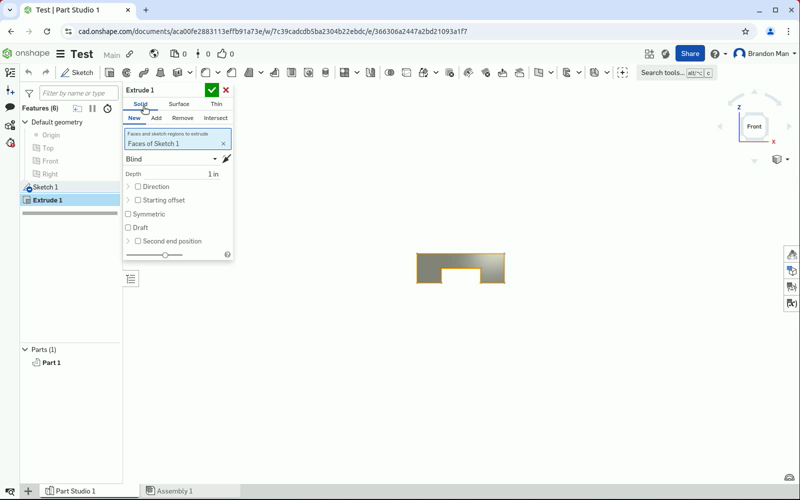
click(143, 106)
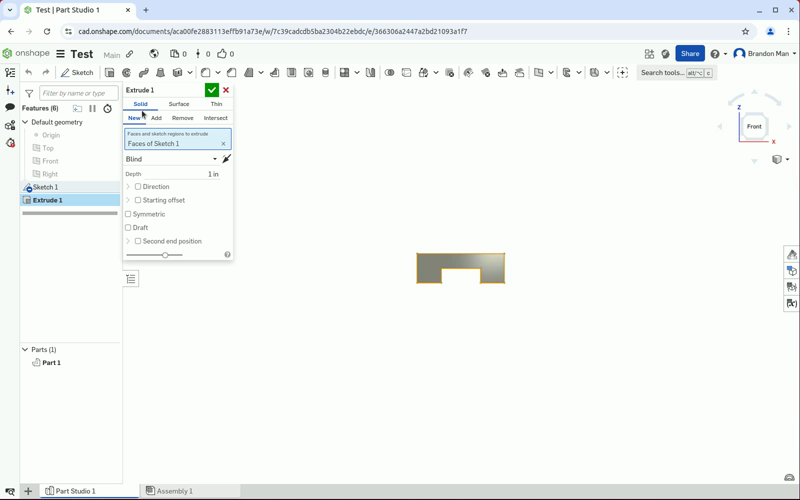
mouse_move(137, 120)
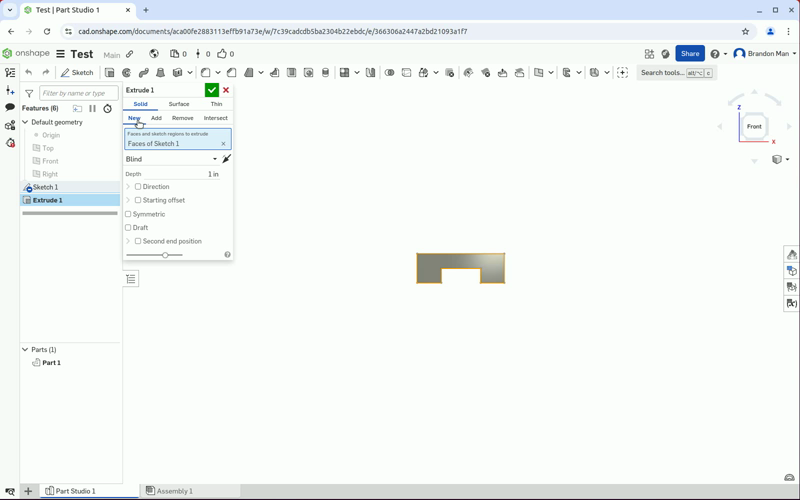
click(137, 120)
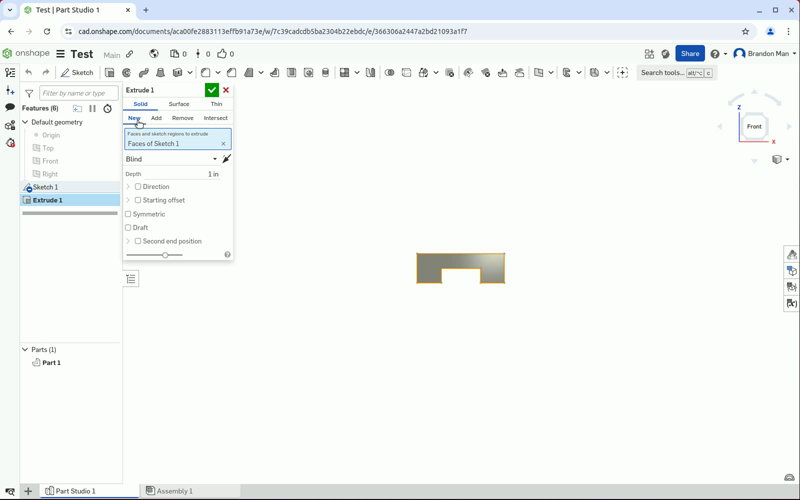
key(tab, 4)
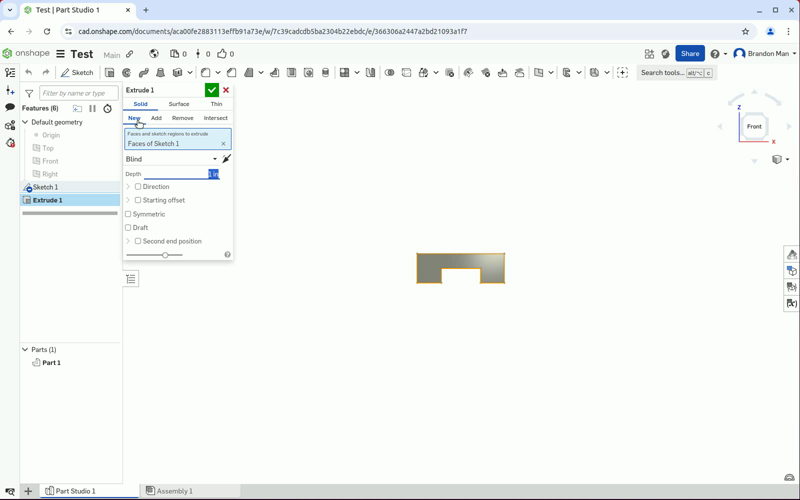
text(8.184)
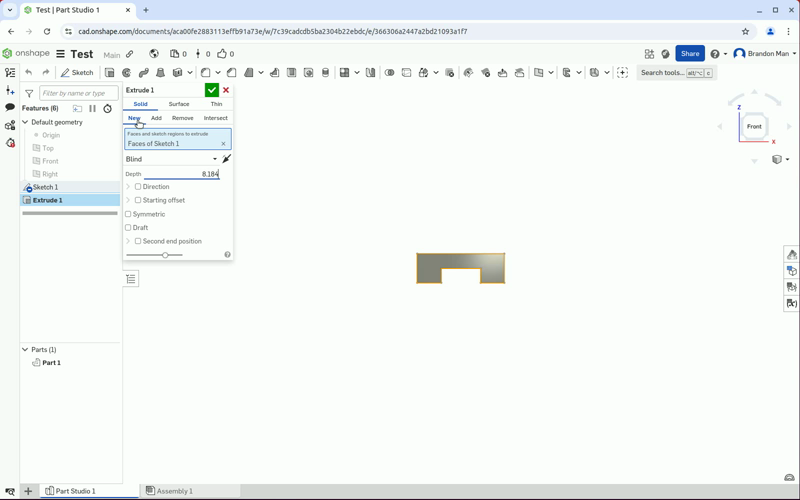
key(enter)
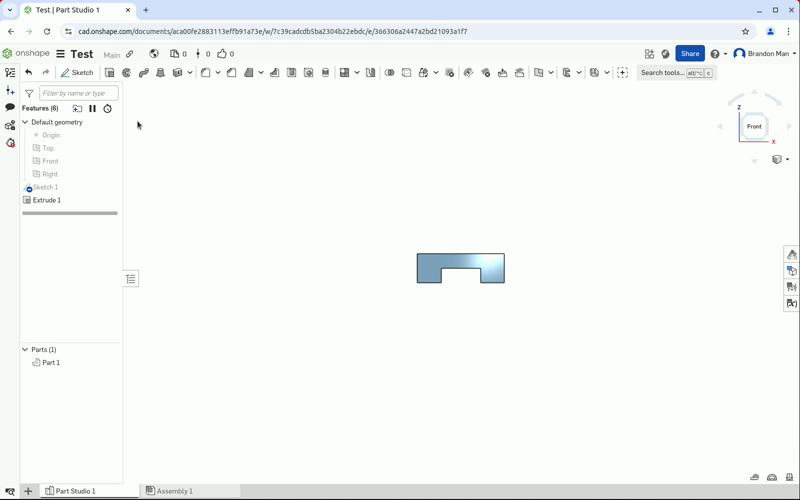
key(shift+h)
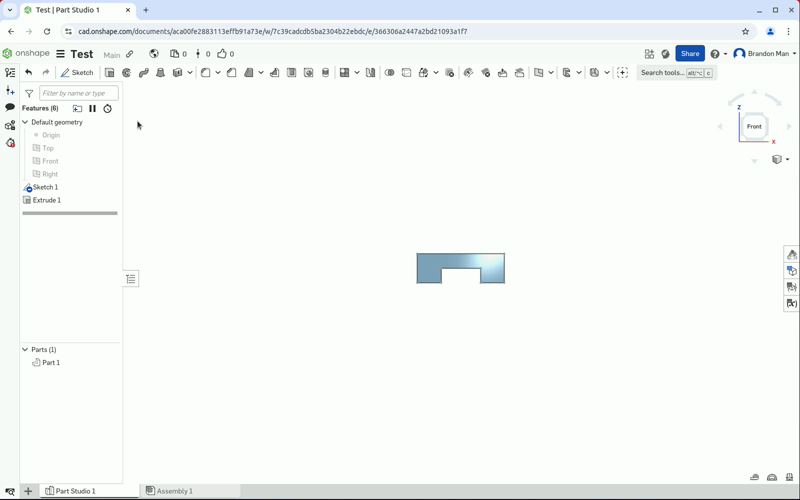
key(shift+h)
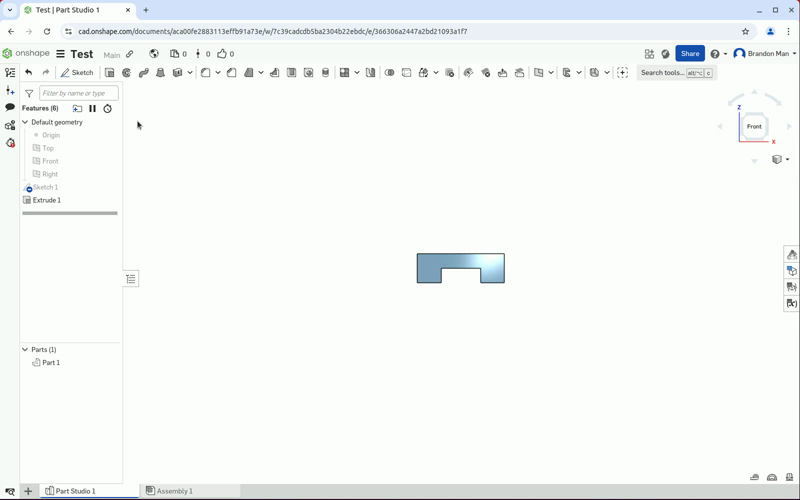
mouse_move(73, 189)
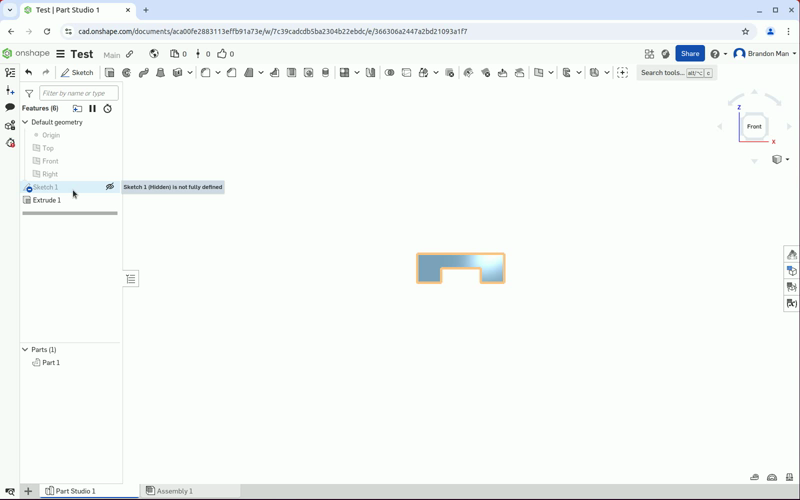
click(73, 189)
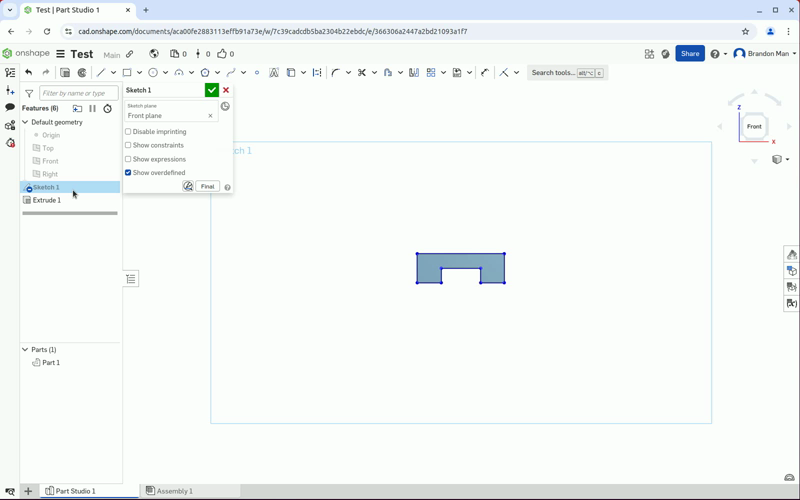
mouse_move(229, 92)
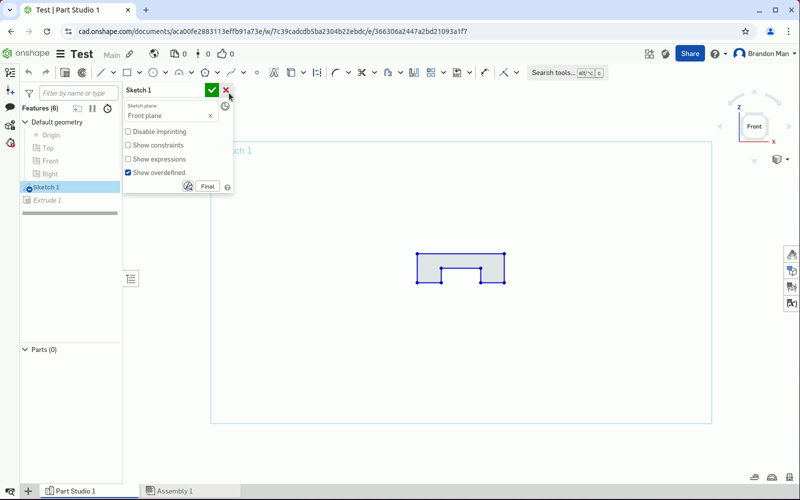
click(229, 92)
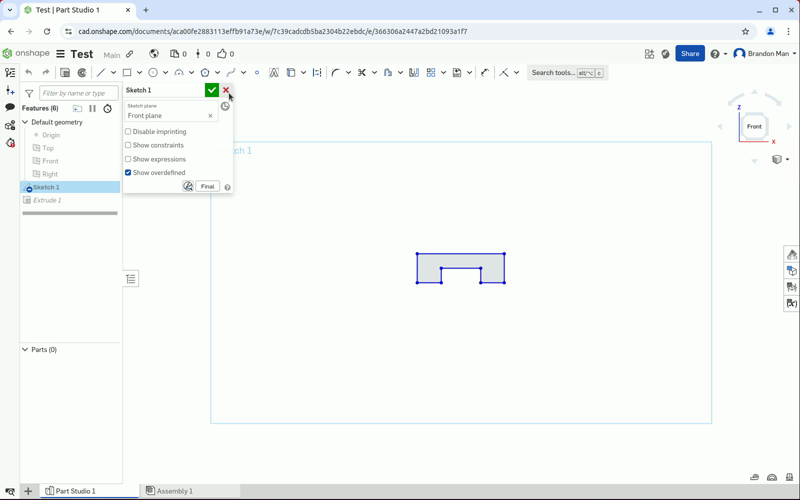
key(shift+s)
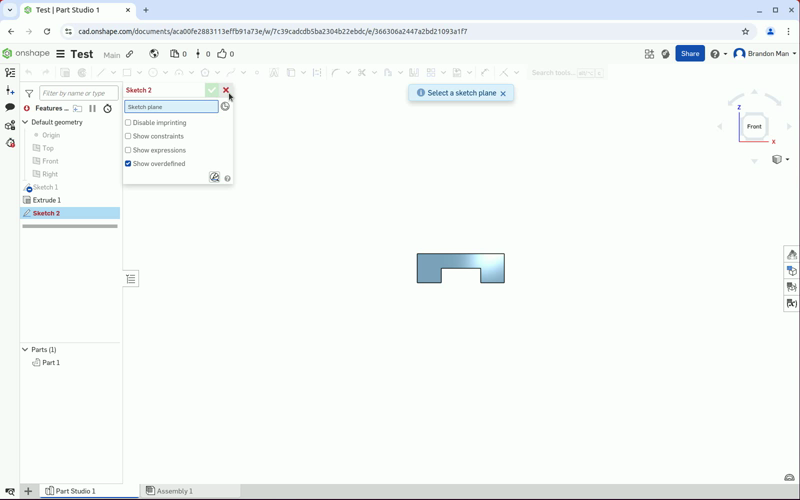
mouse_move(73, 163)
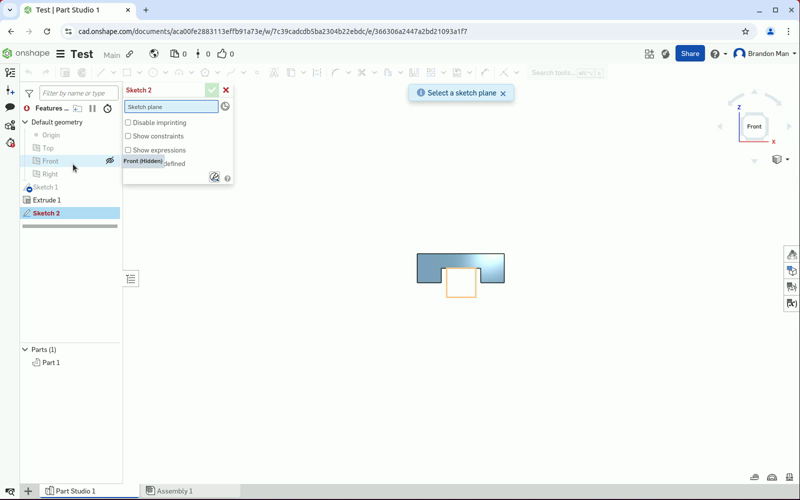
click(73, 163)
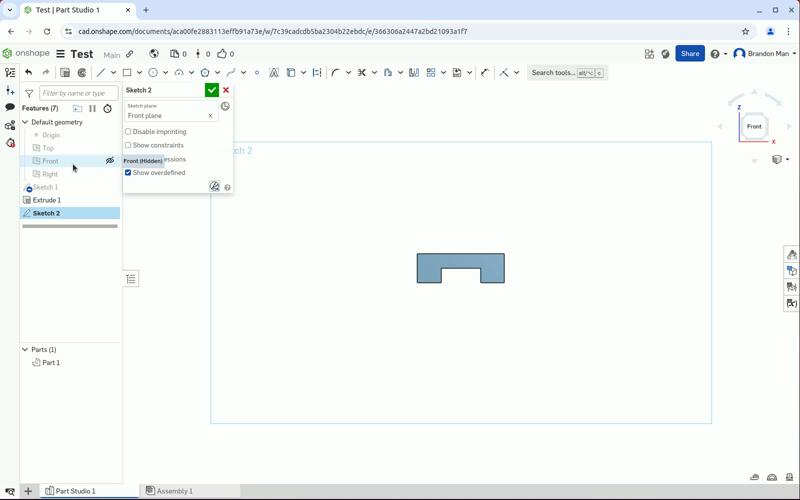
mouse_move(73, 352)
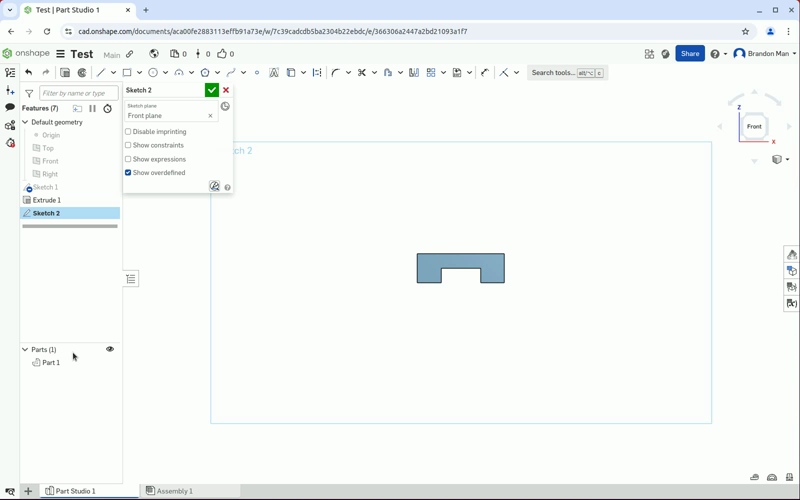
key(y)
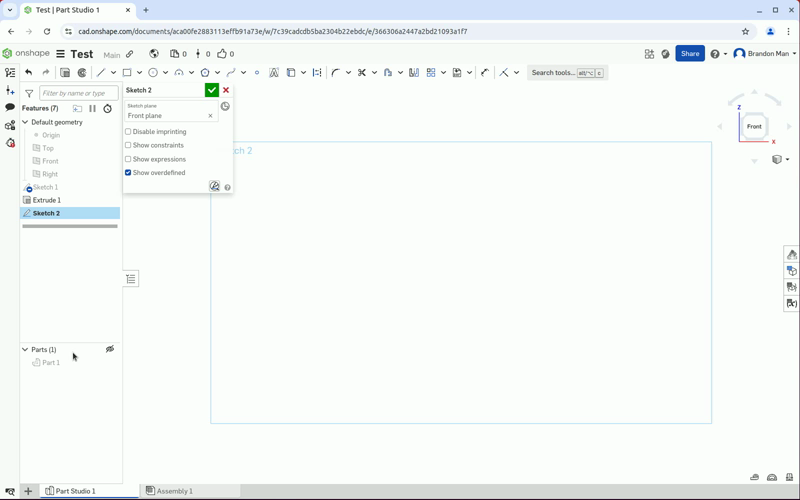
key(l)
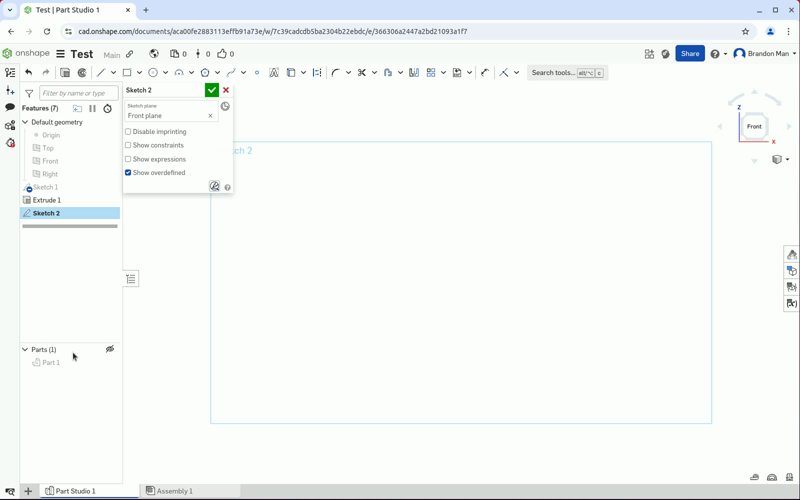
key_down(shift)
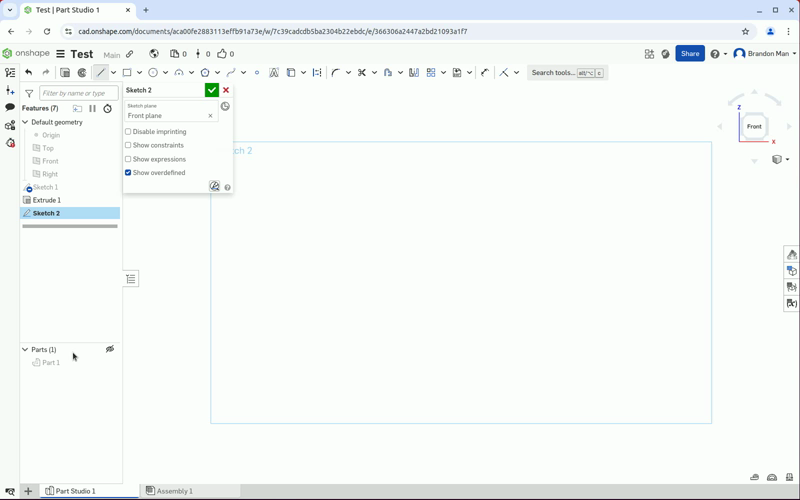
mouse_move(417, 253)
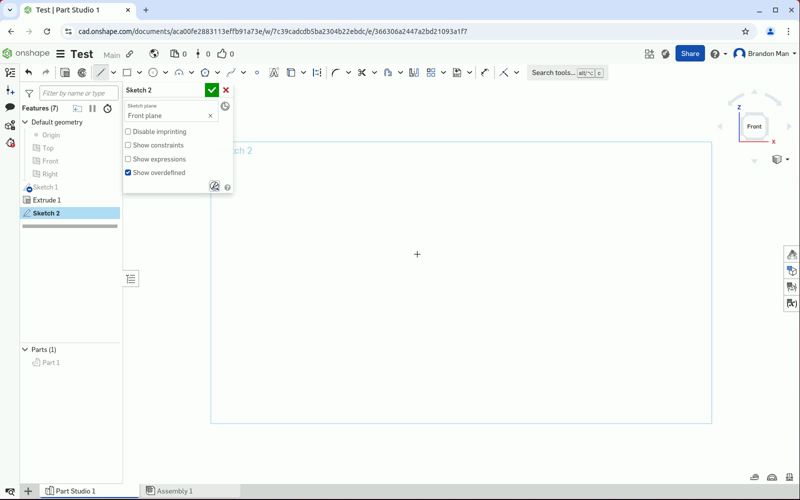
click(417, 253)
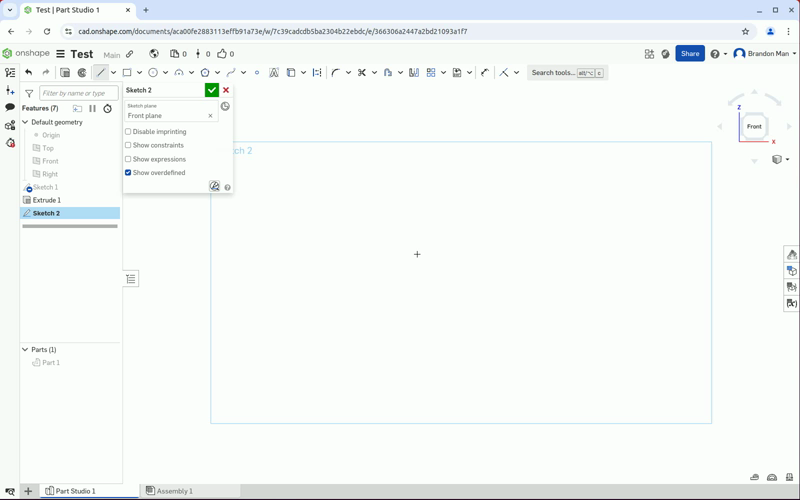
key_up(shift)
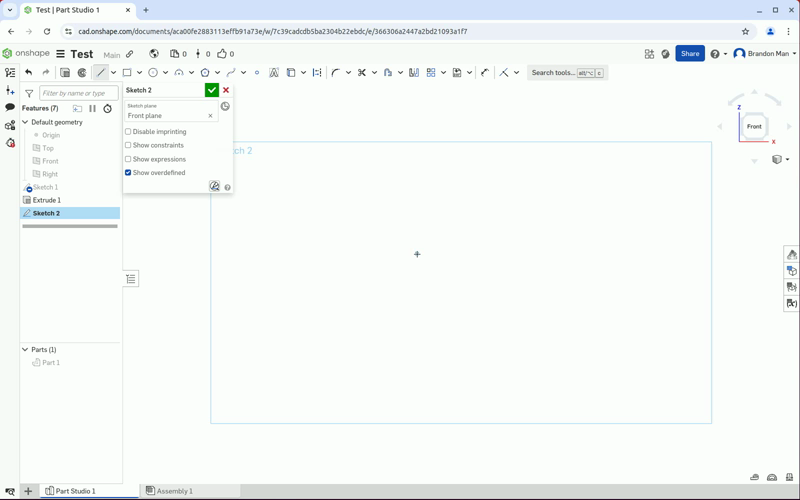
key_down(shift)
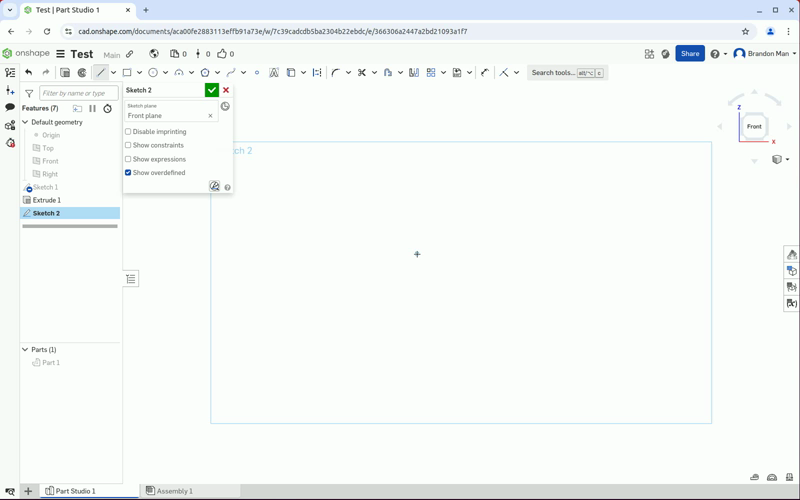
mouse_move(504, 253)
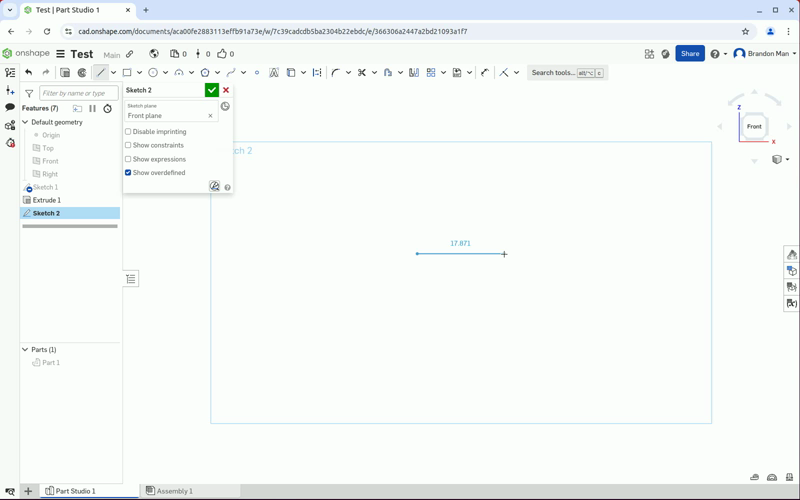
click(504, 253)
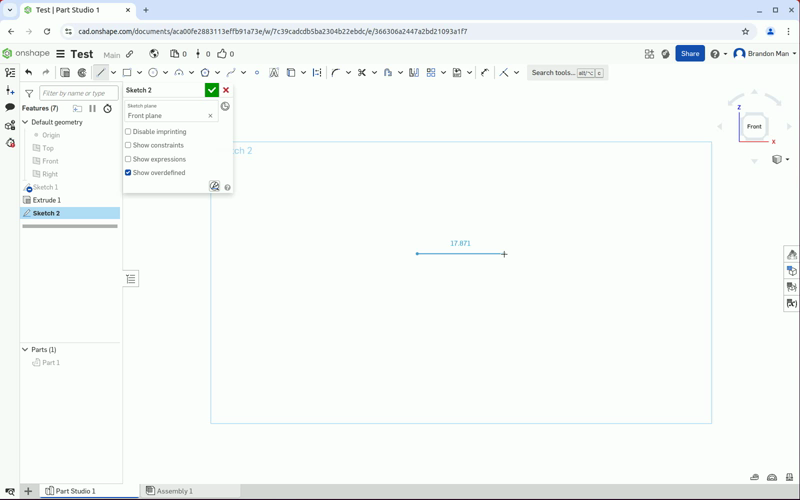
key_up(shift)
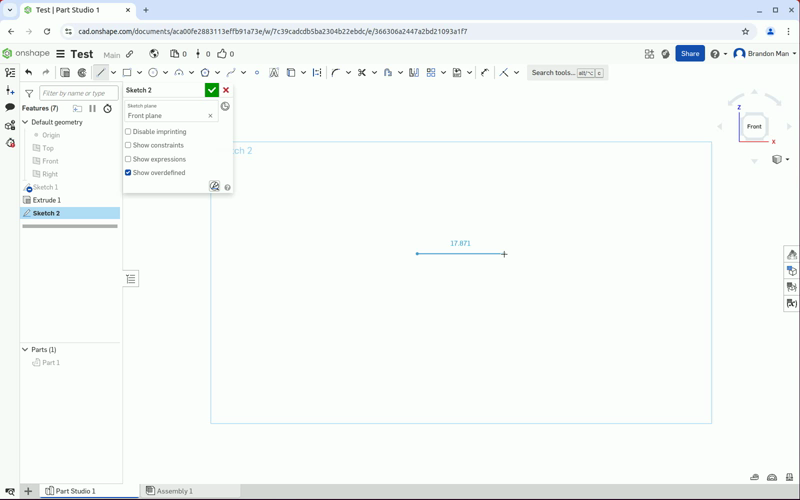
key_down(shift)
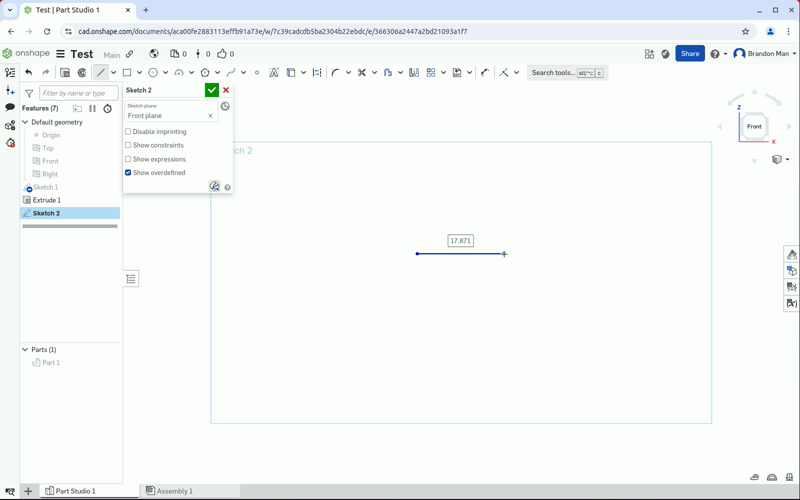
mouse_move(534, 253)
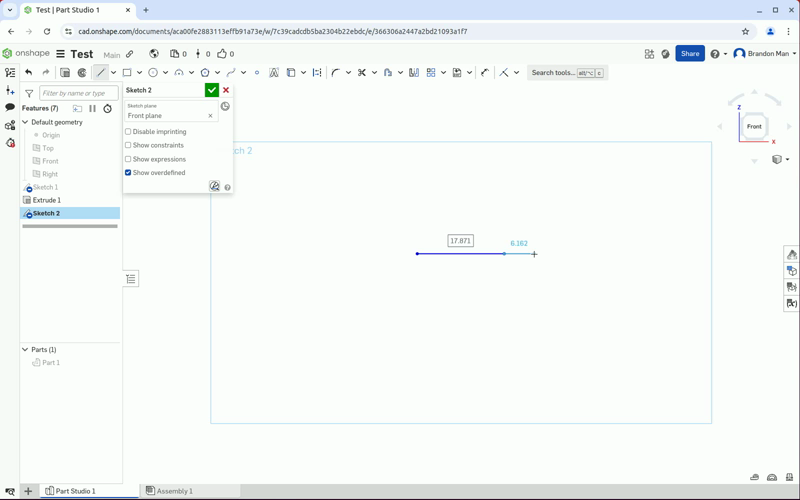
mouse_move(504, 214)
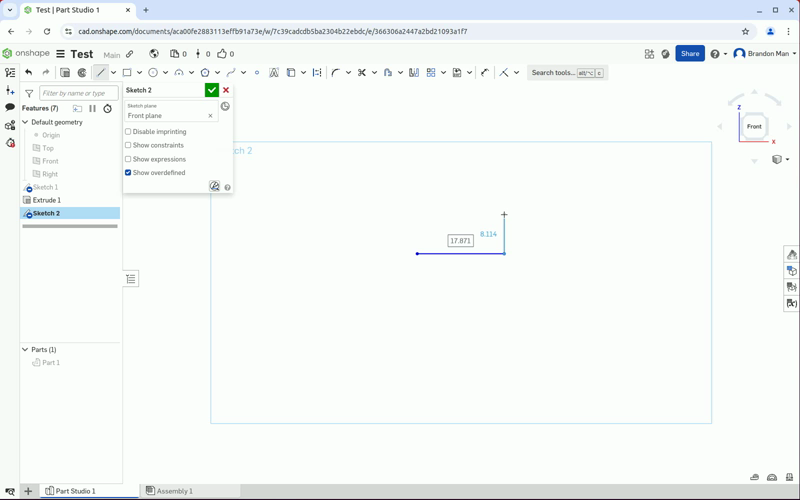
click(504, 214)
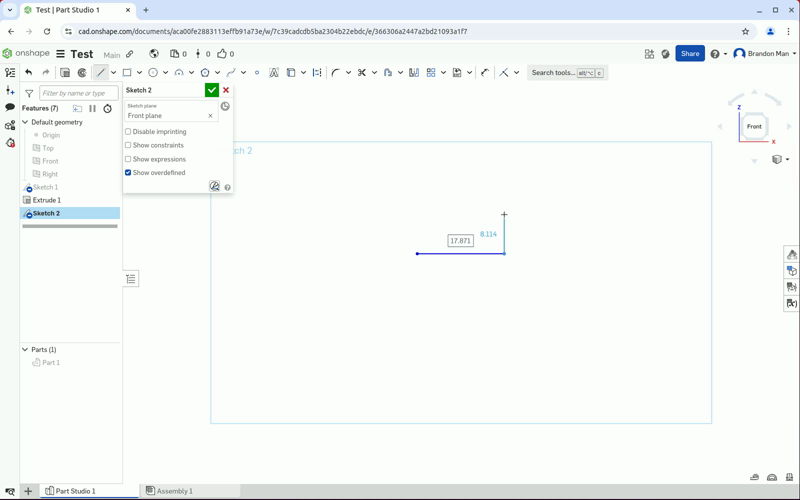
key_up(shift)
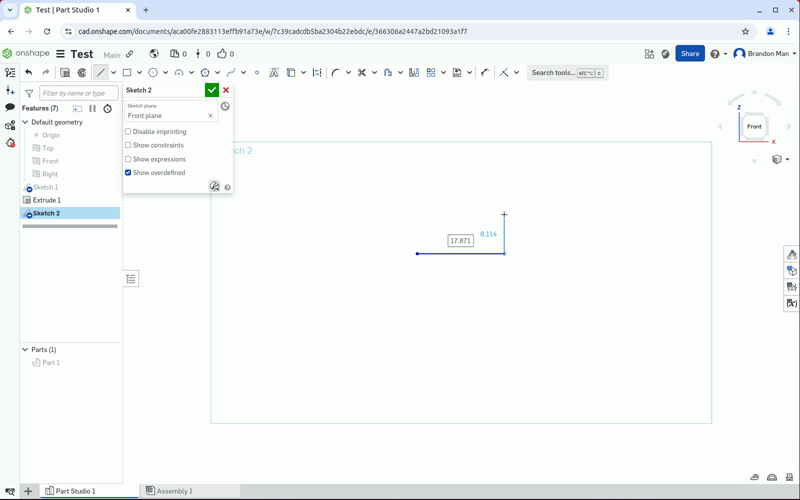
key(esc)
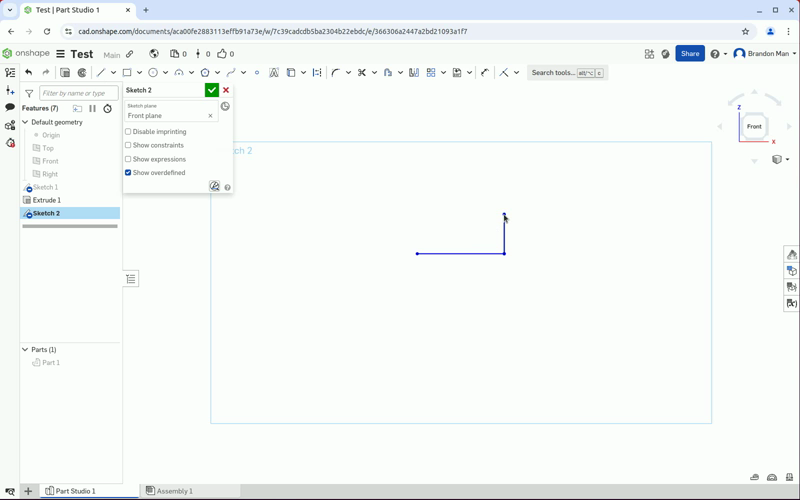
key(a)
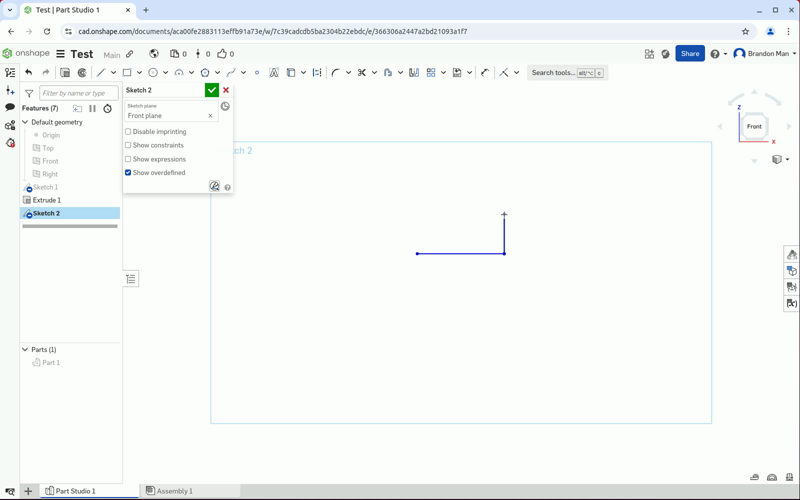
mouse_move(504, 214)
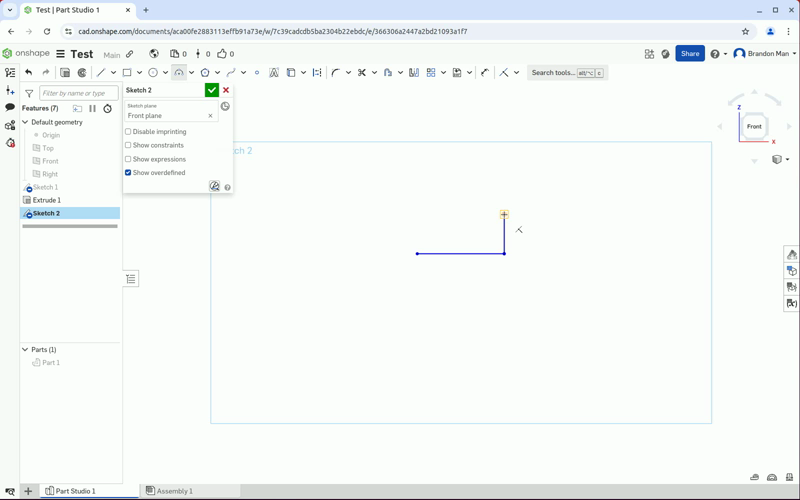
click(504, 214)
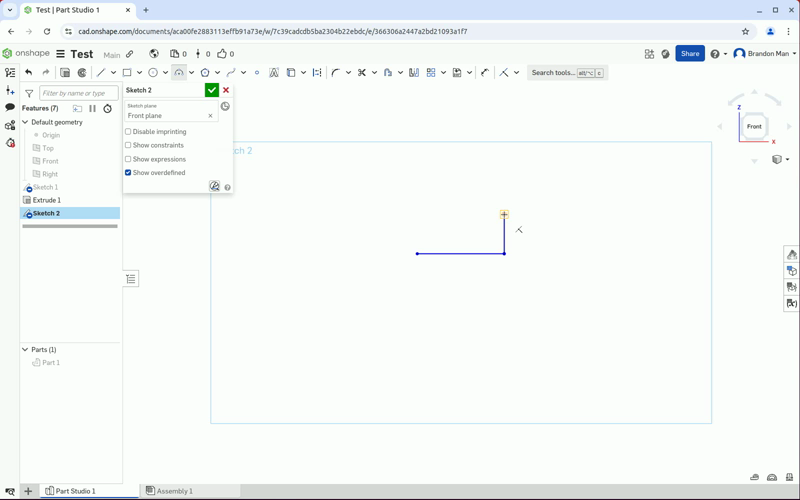
key_down(shift)
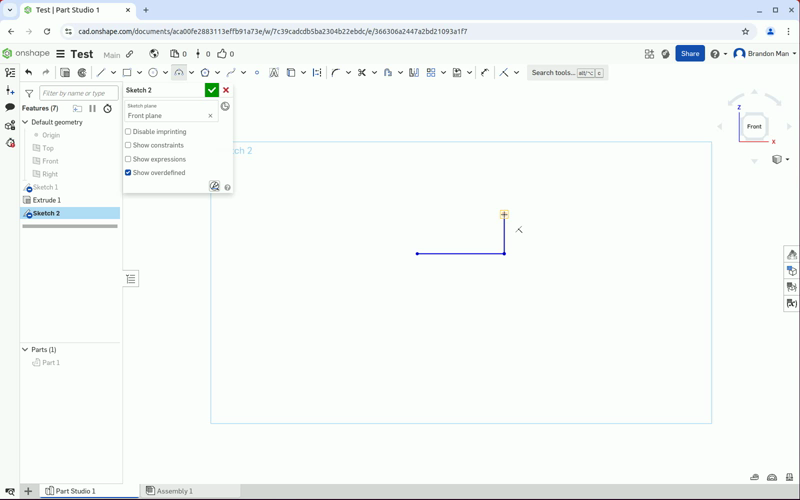
mouse_move(417, 214)
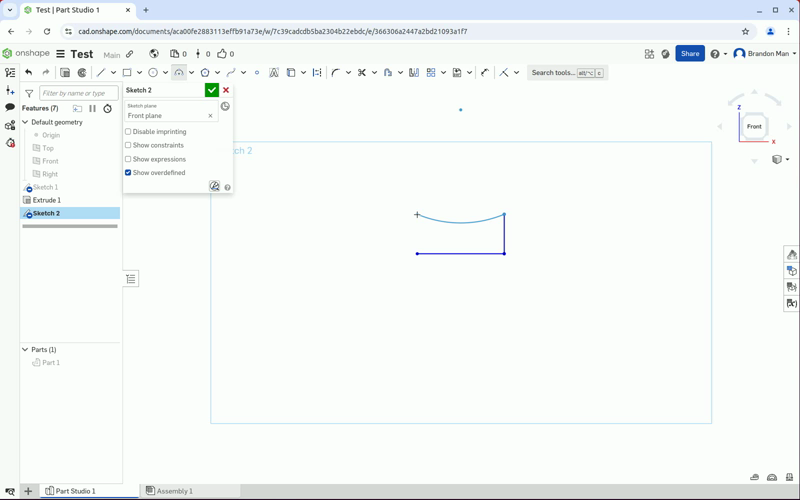
click(417, 214)
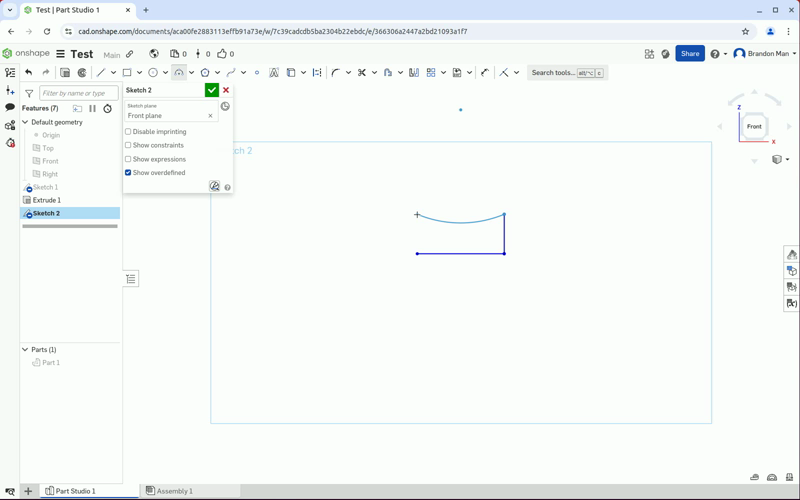
mouse_move(460, 170)
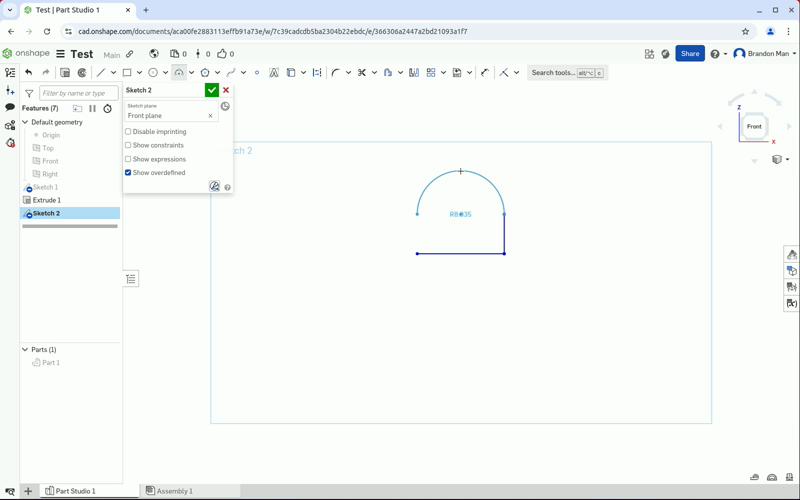
click(460, 170)
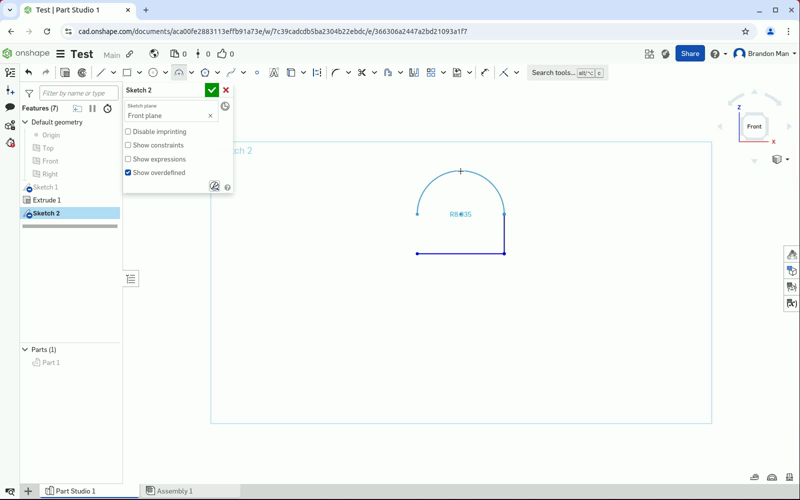
key_up(shift)
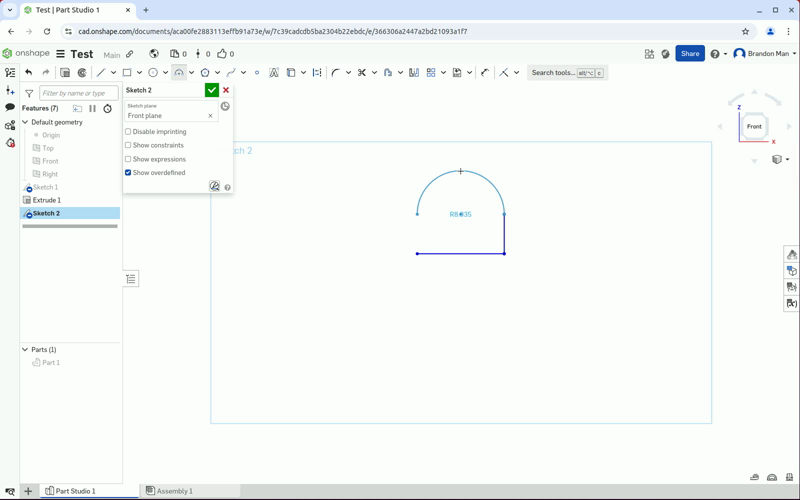
key(esc)
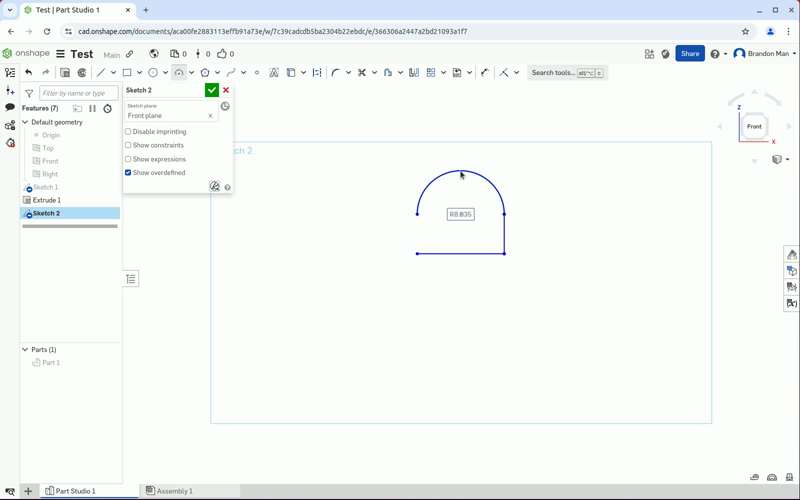
key(l)
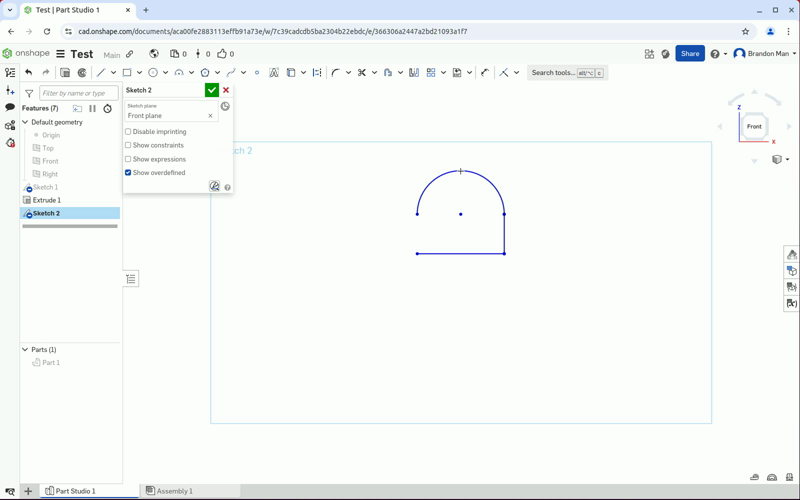
mouse_move(417, 214)
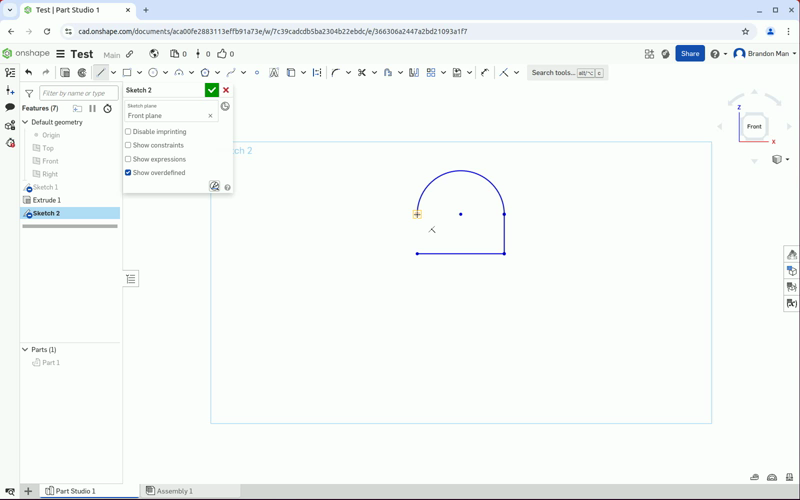
click(417, 214)
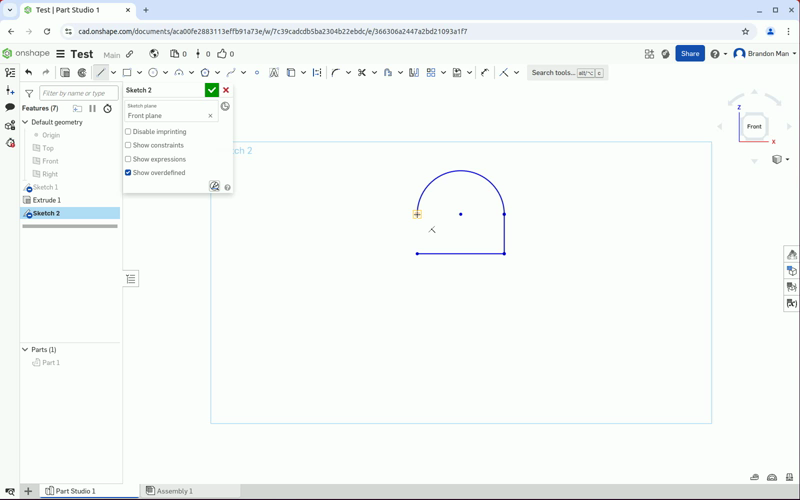
mouse_move(447, 214)
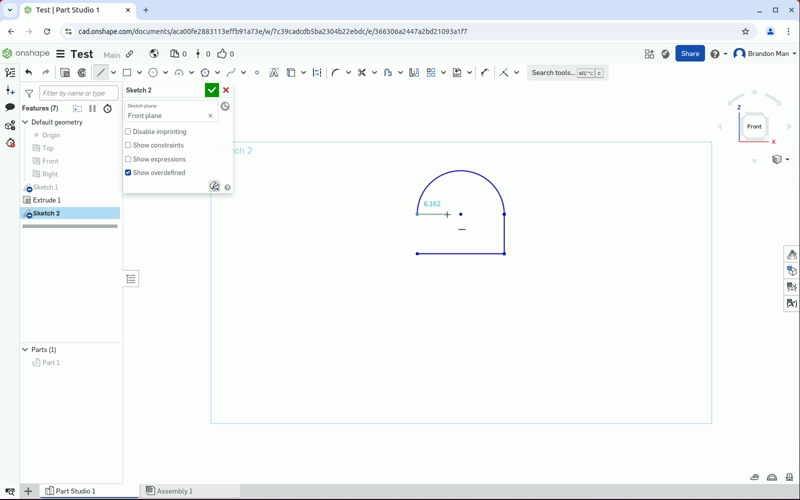
key_down(shift)
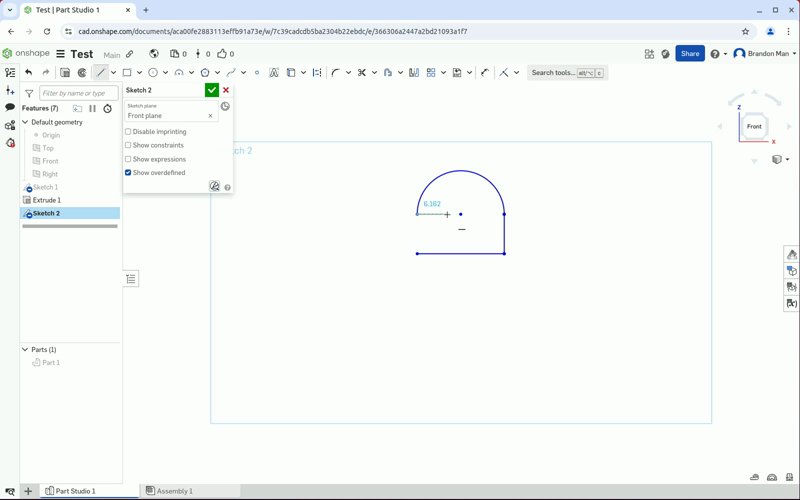
mouse_move(417, 253)
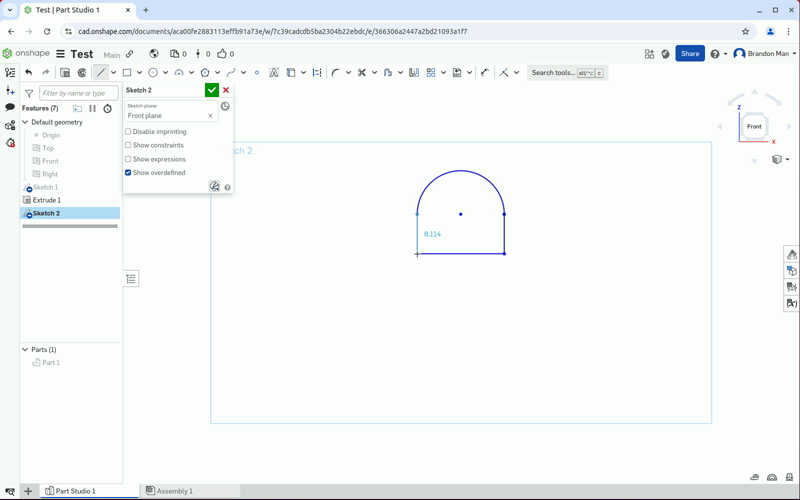
key_up(shift)
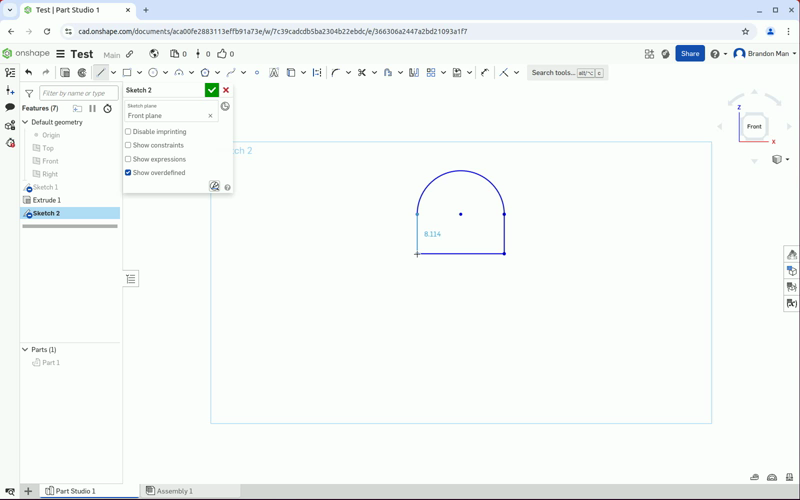
click(417, 253)
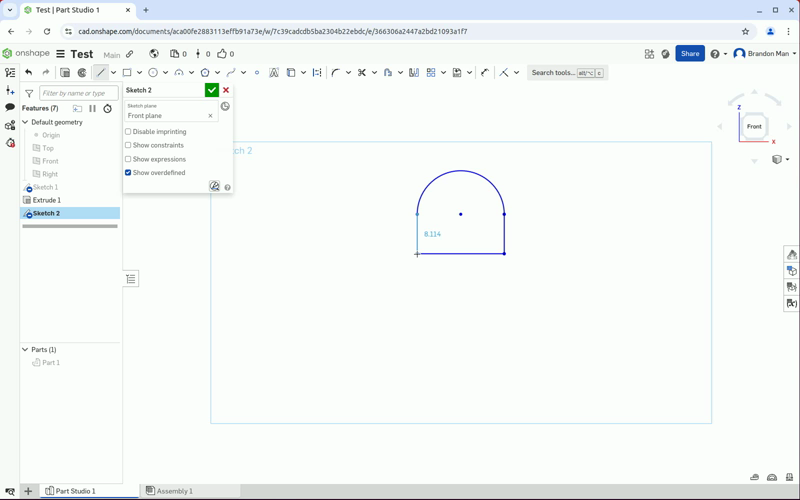
key(esc)
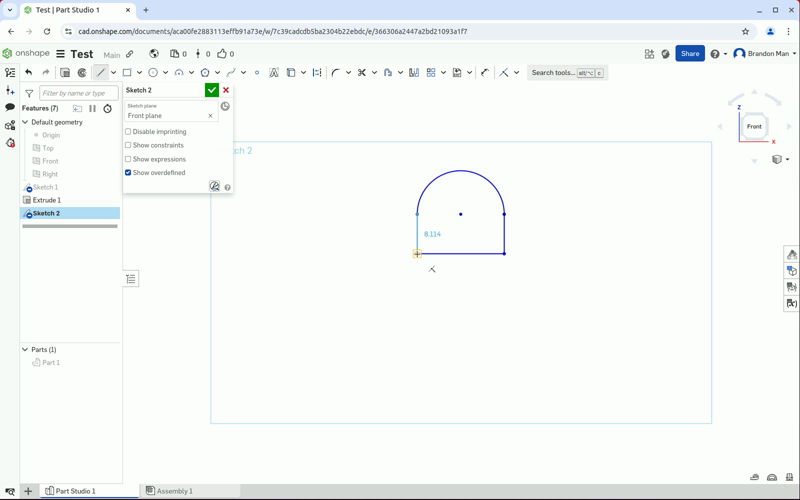
key(c)
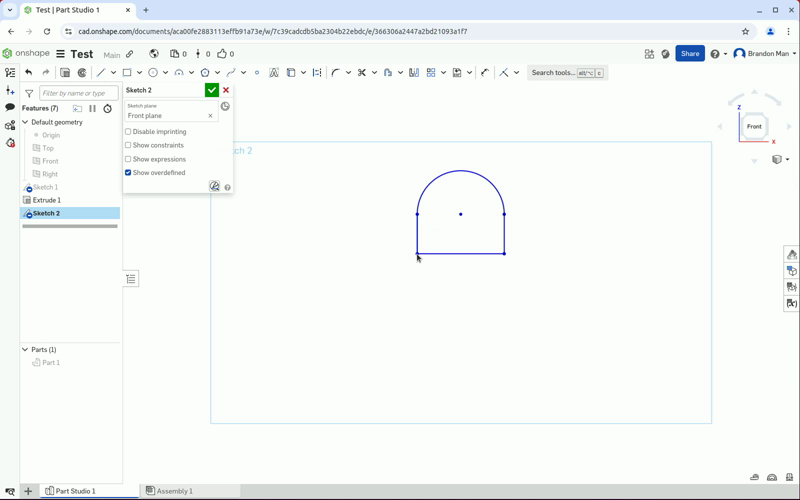
key_down(shift)
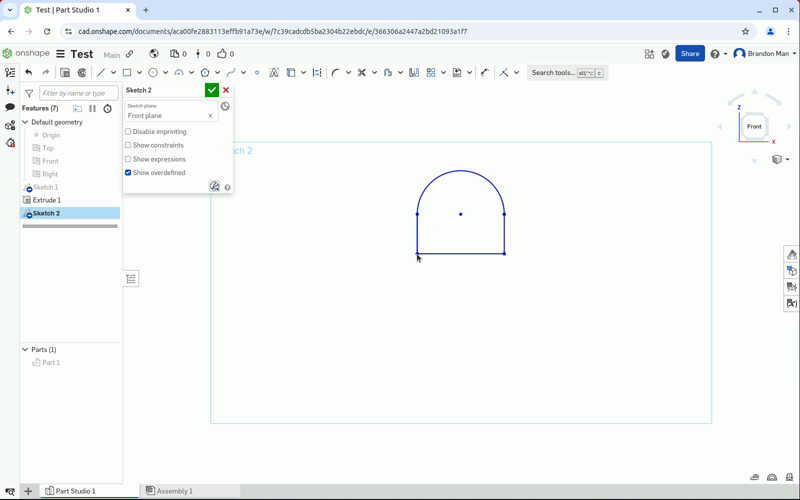
mouse_move(461, 214)
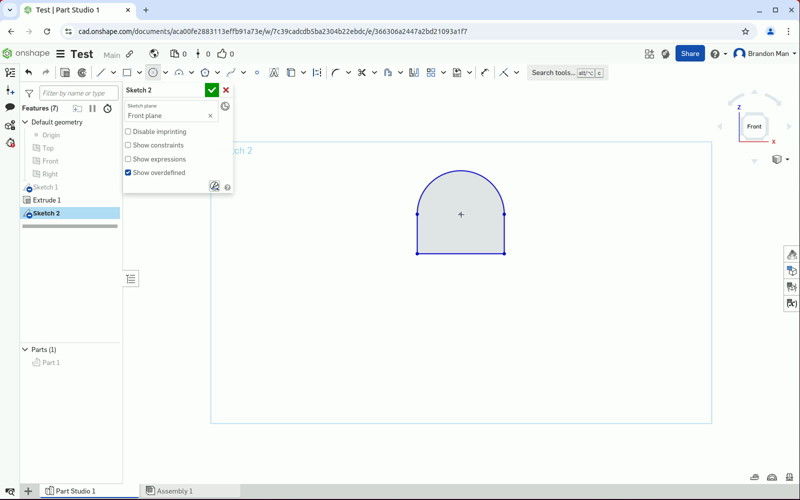
scroll(6)
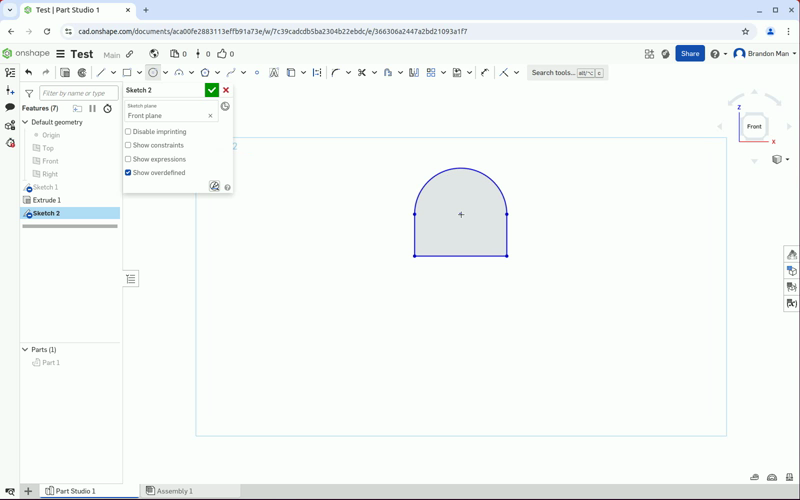
scroll(6)
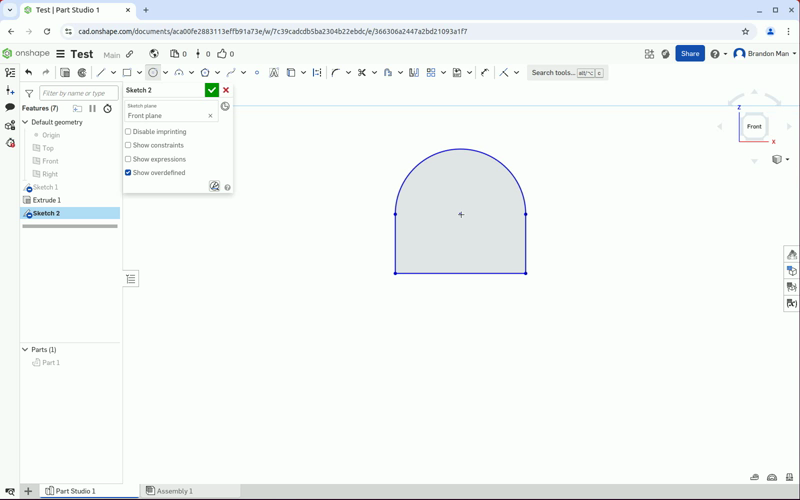
scroll(6)
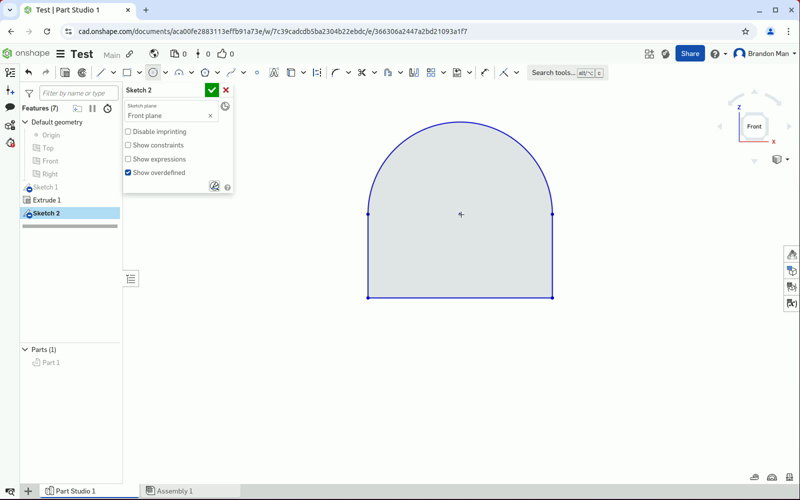
scroll(6)
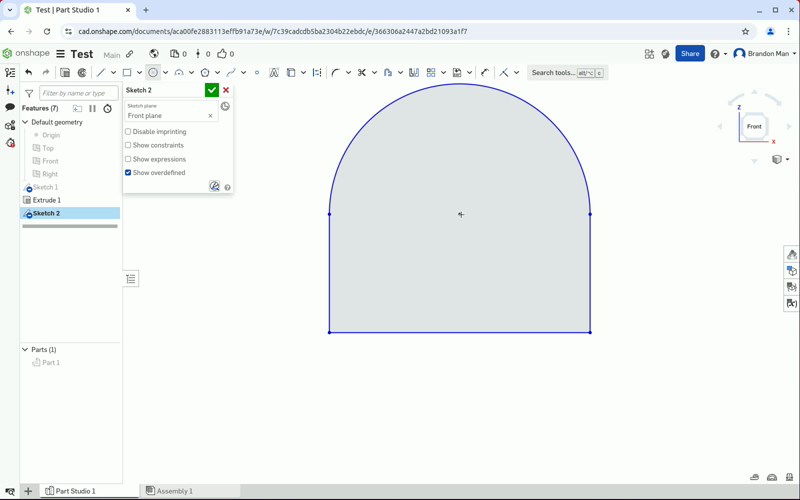
scroll(6)
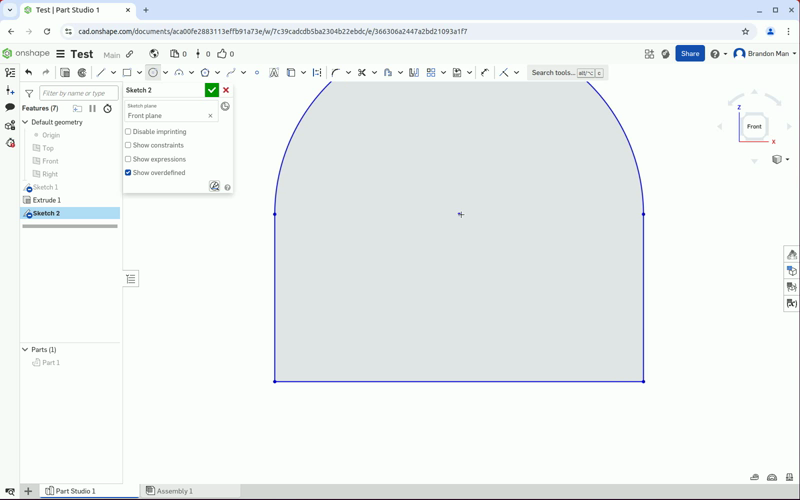
scroll(6)
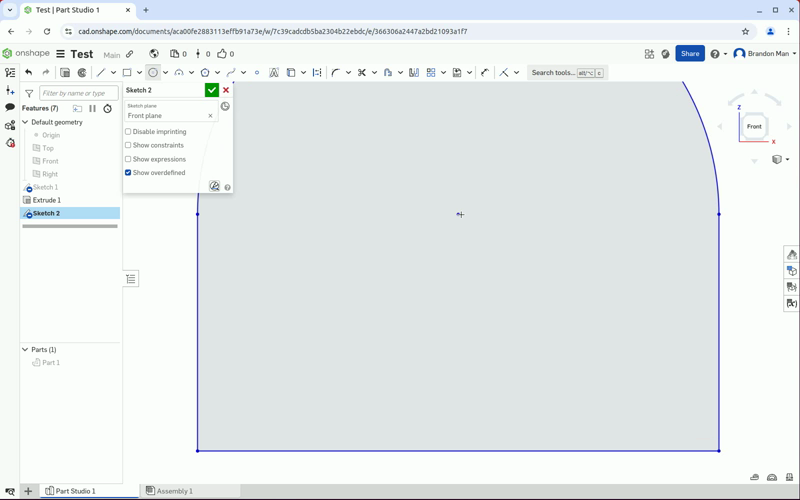
scroll(6)
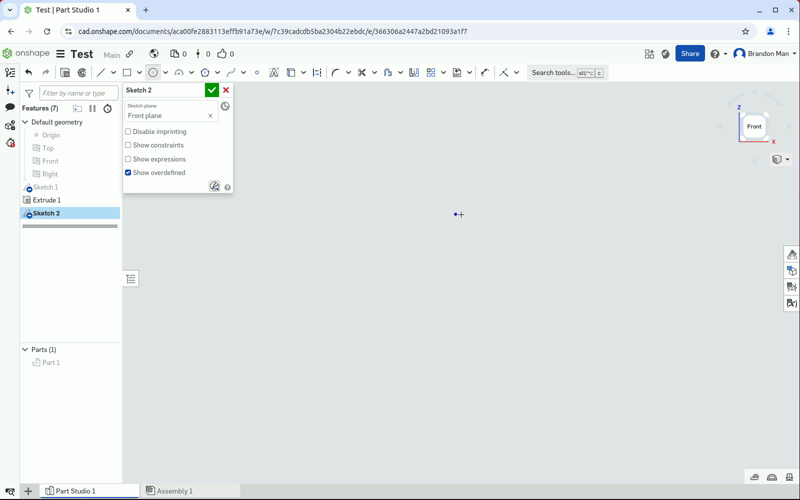
click(461, 214)
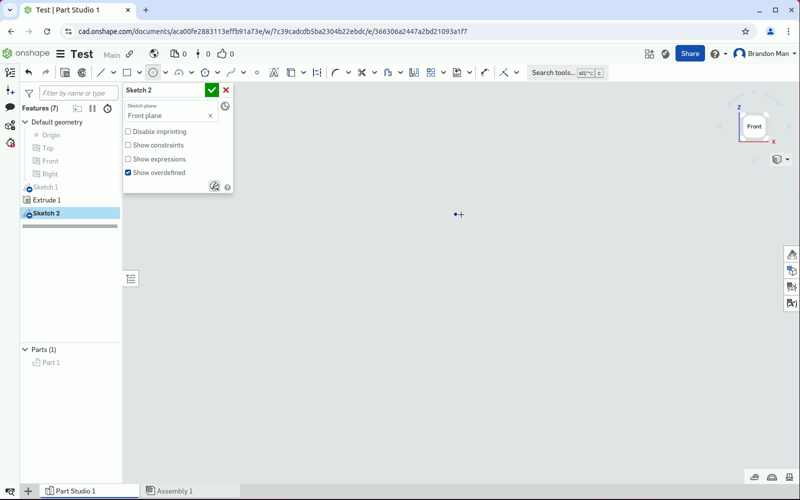
scroll(-6)
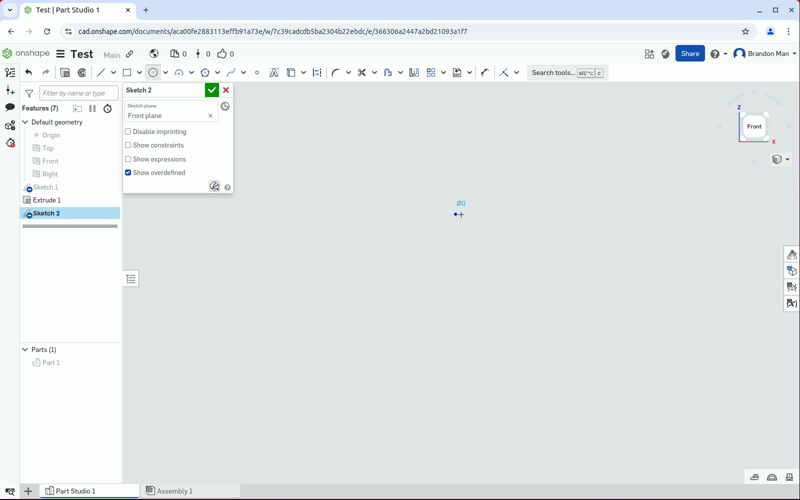
scroll(-6)
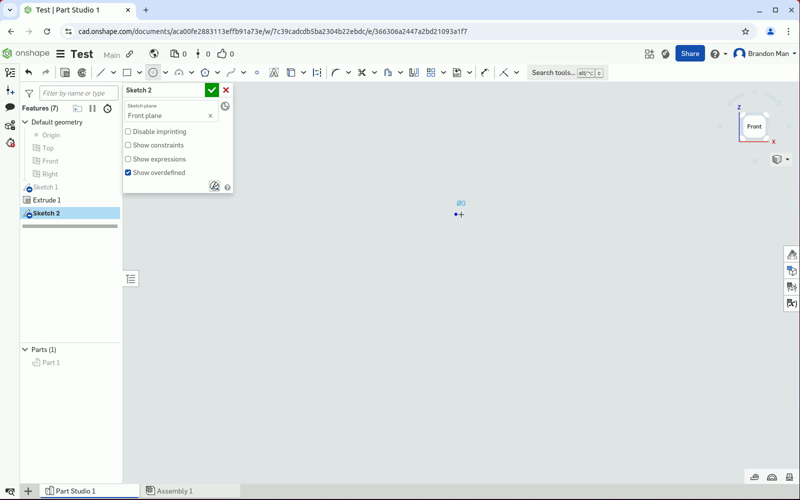
scroll(-6)
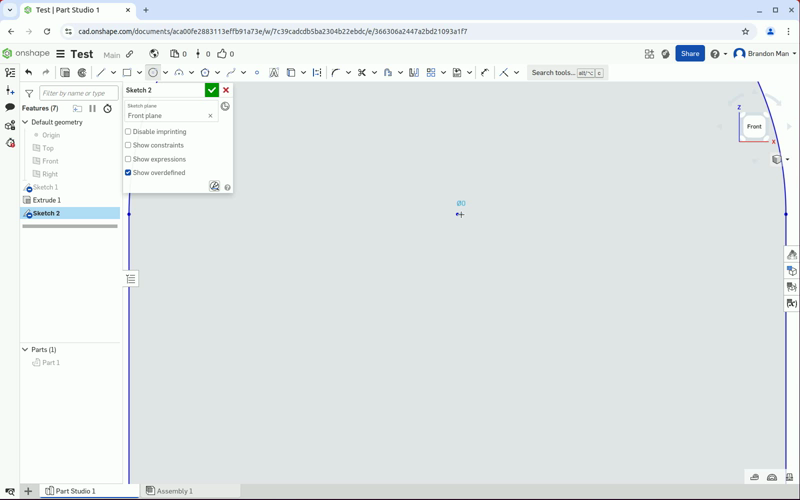
scroll(-6)
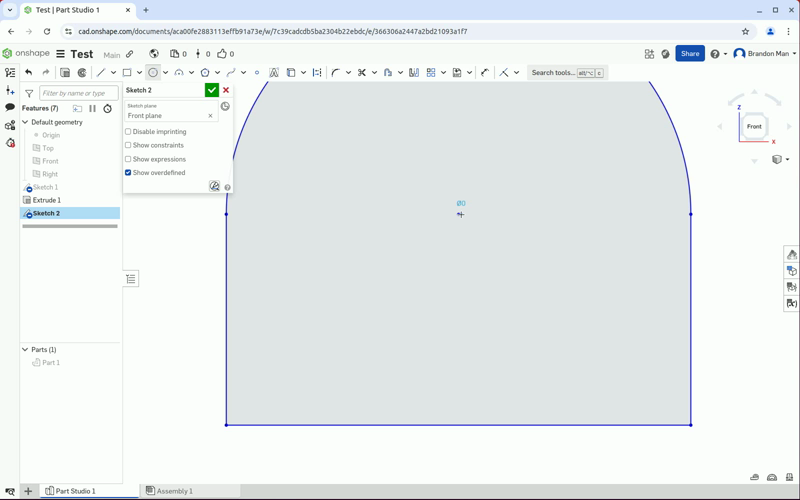
scroll(-6)
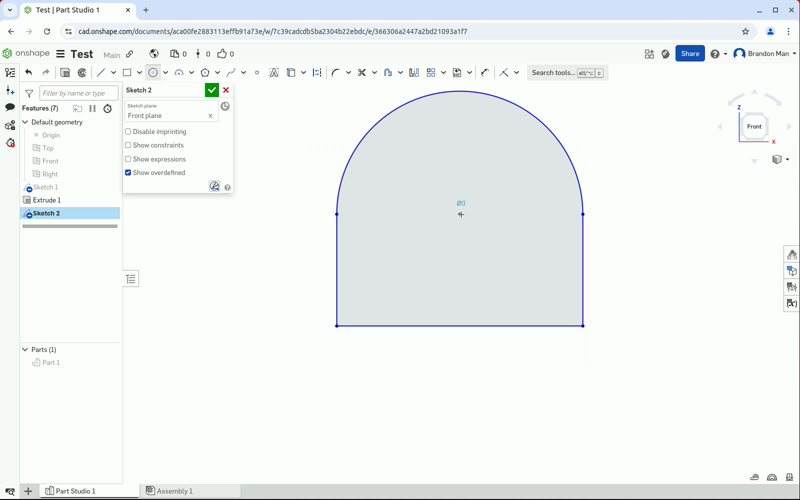
scroll(-6)
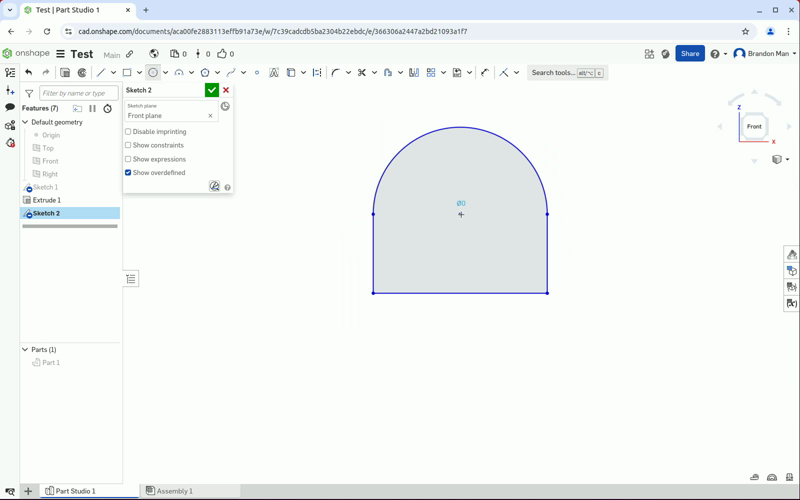
scroll(-6)
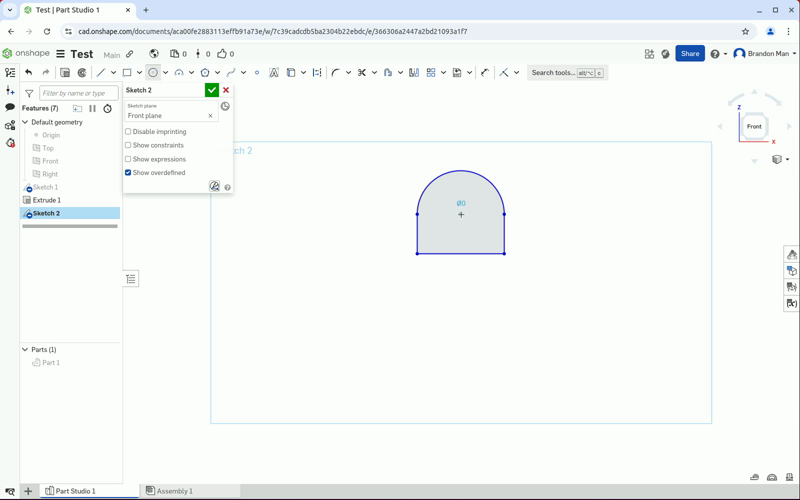
key_up(shift)
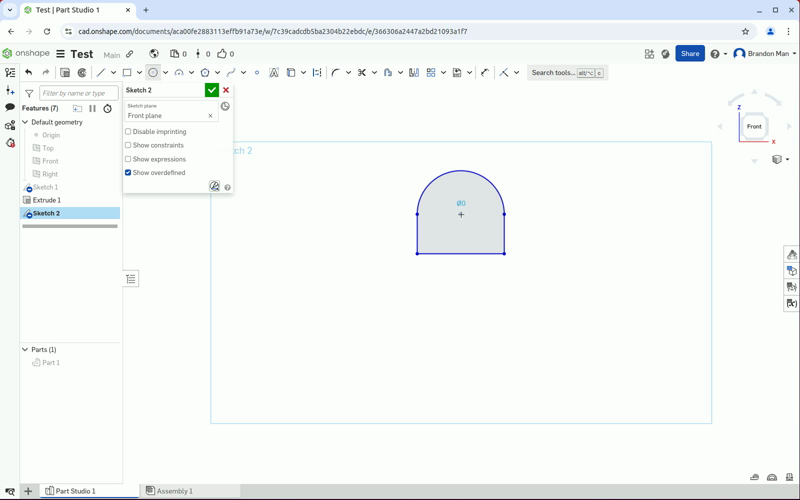
mouse_move(481, 214)
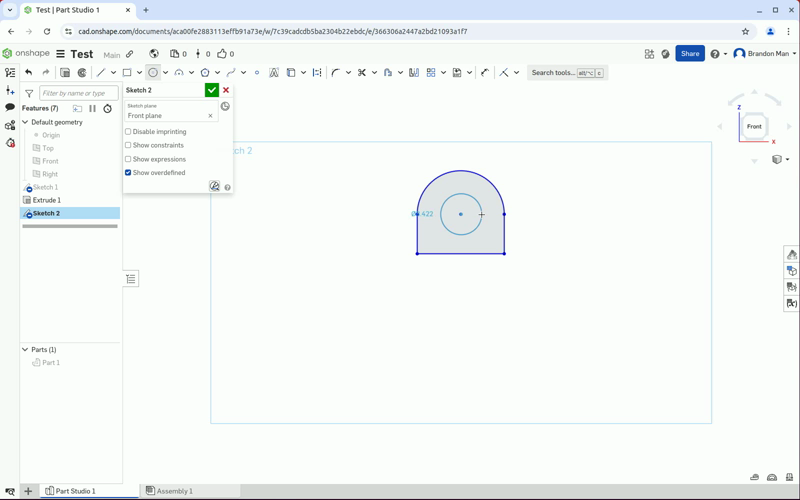
click(481, 214)
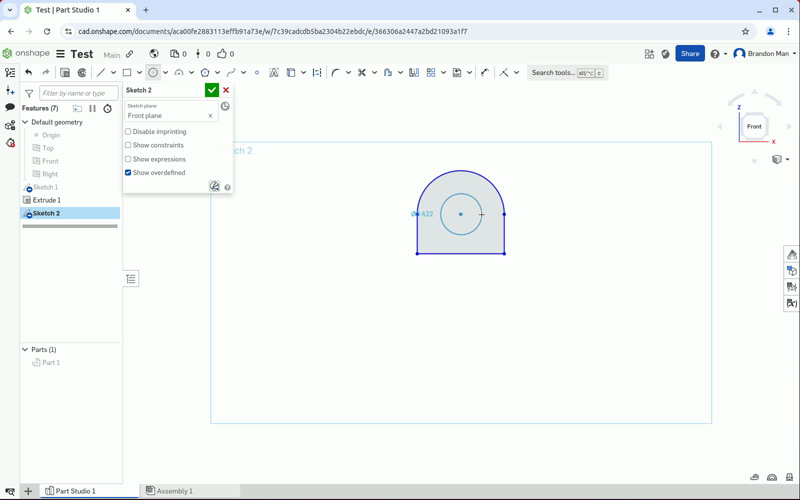
key(esc)
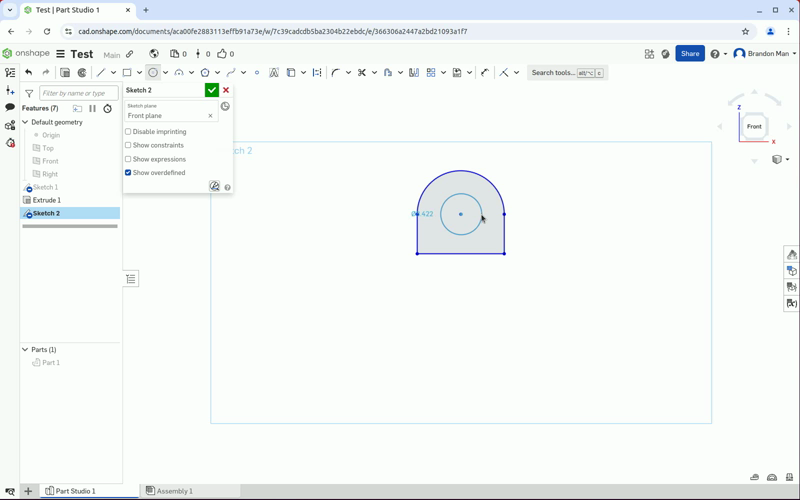
mouse_move(451, 246)
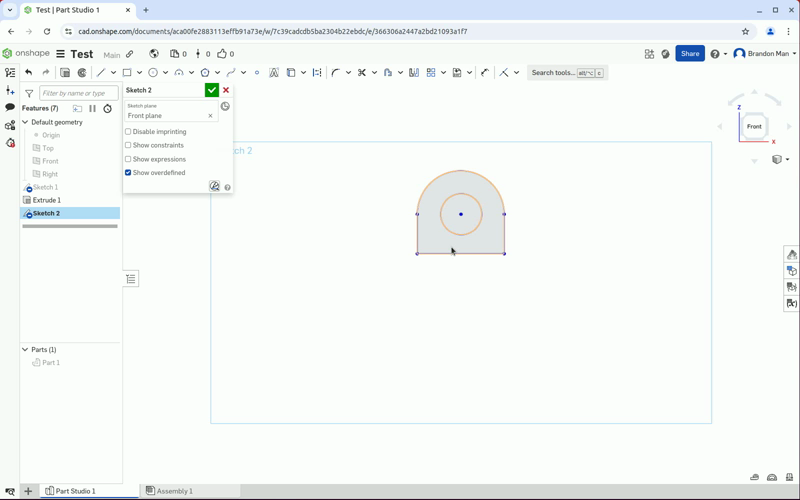
click(451, 246)
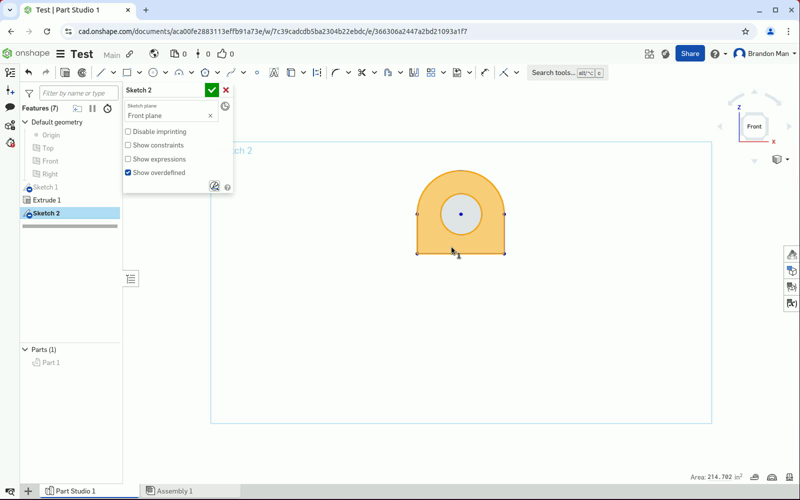
mouse_move(73, 352)
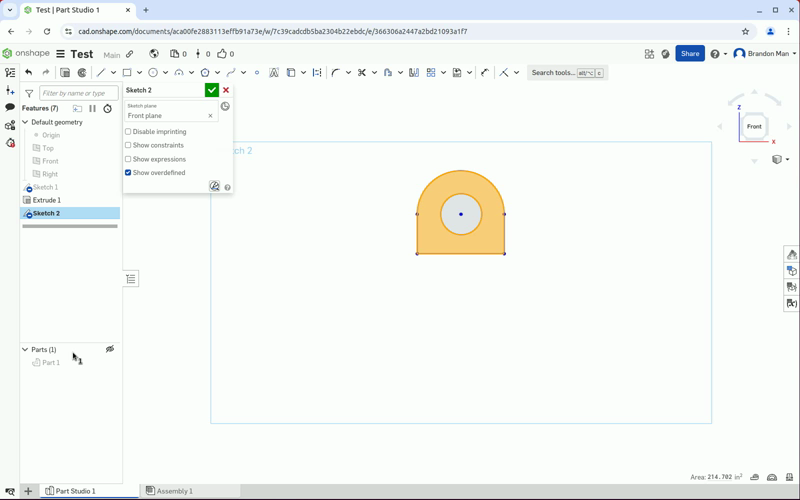
key(shift+y)
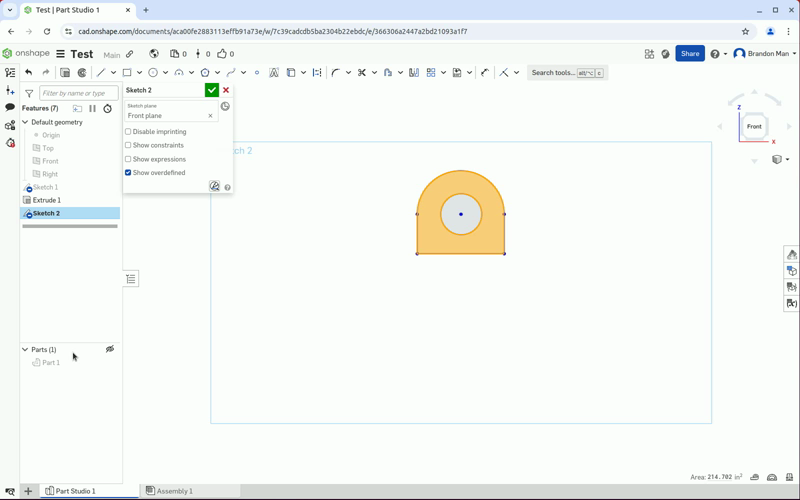
key(shift+e)
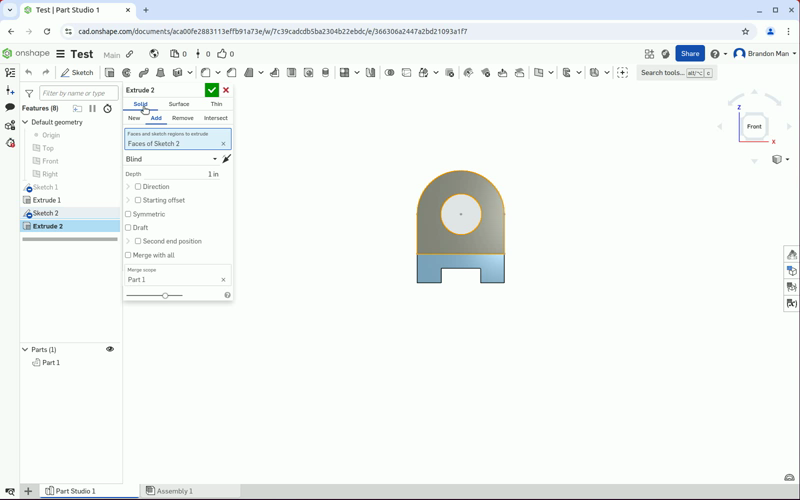
mouse_move(143, 106)
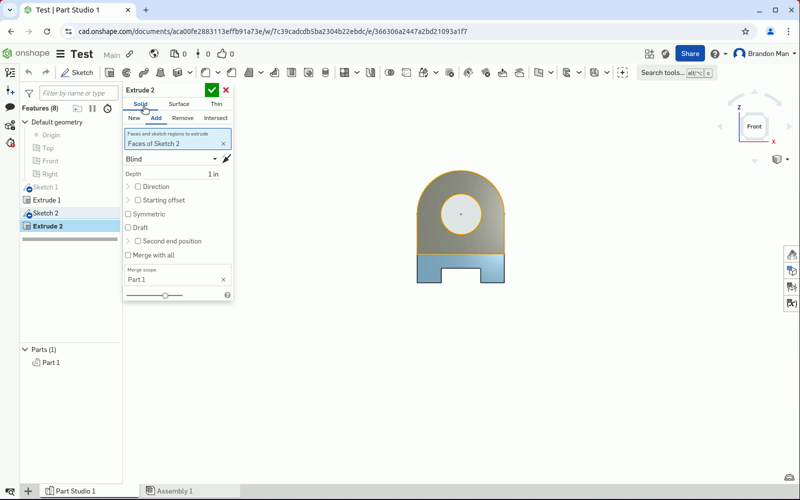
click(143, 106)
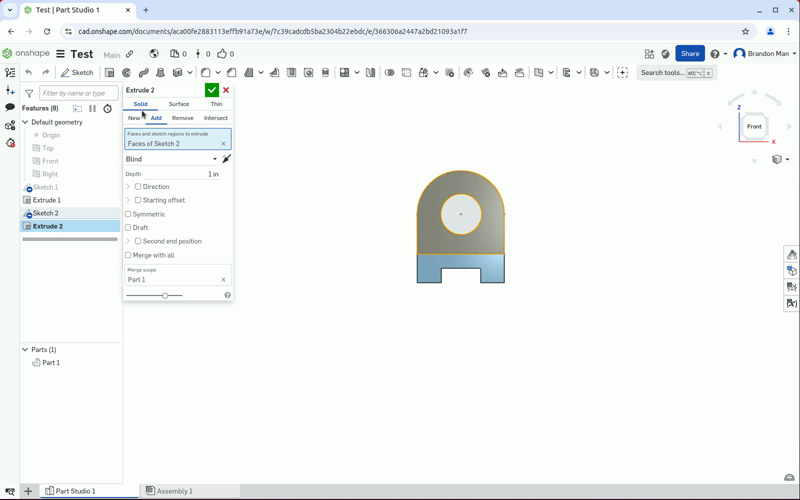
mouse_move(137, 120)
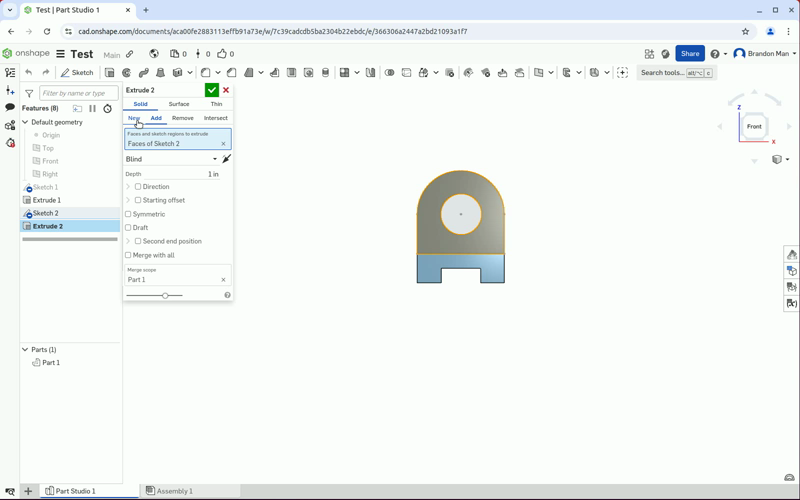
click(137, 120)
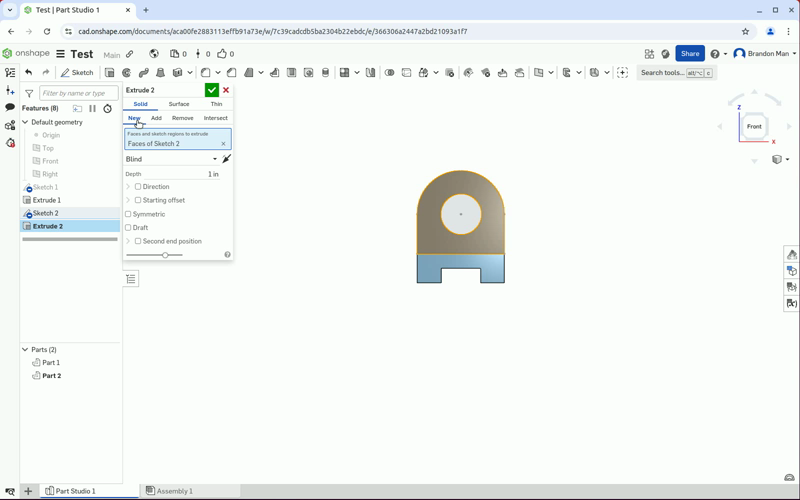
key(tab, 4)
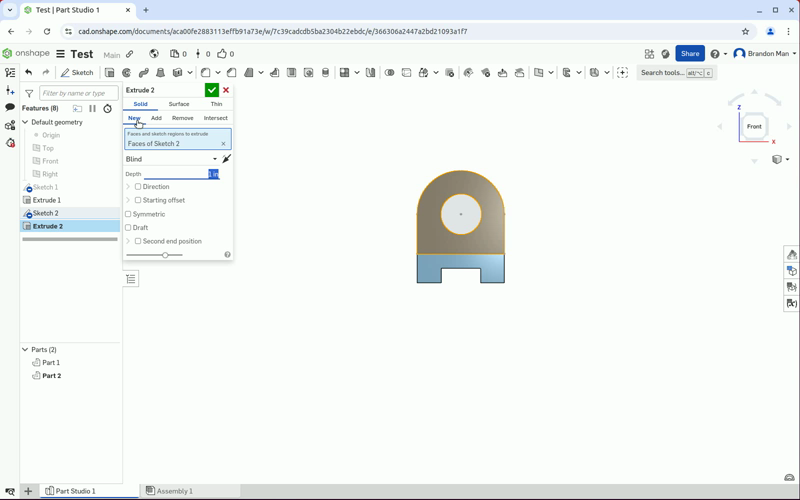
text(2.407)
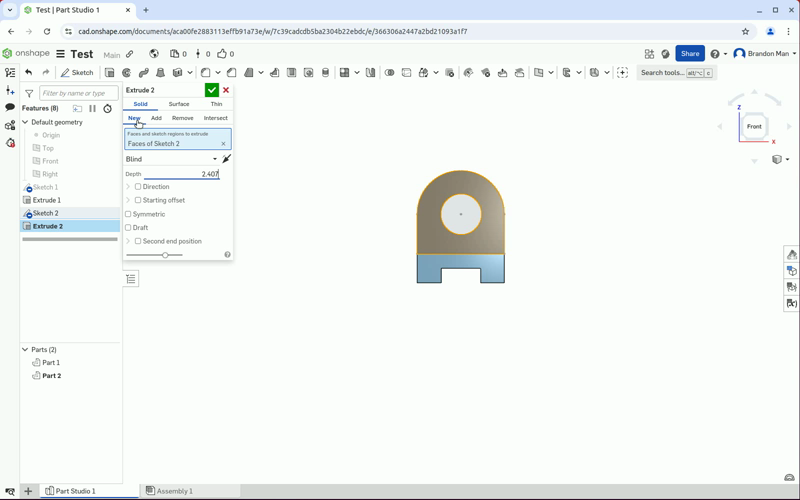
key(enter)
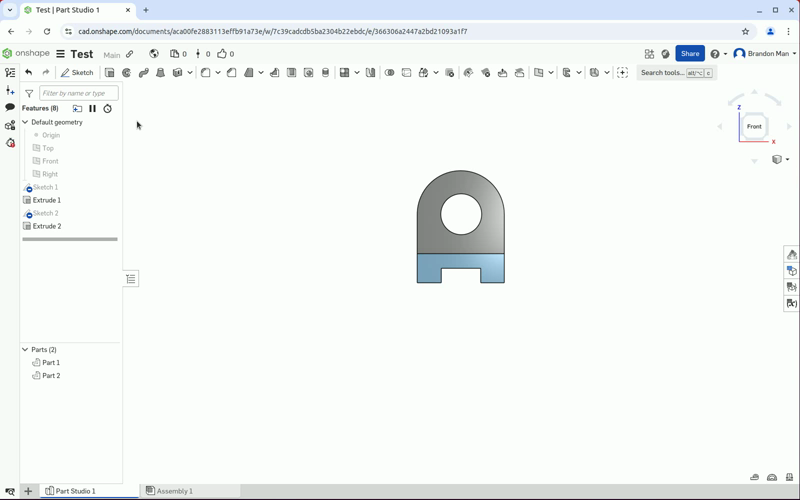
key(shift+h)
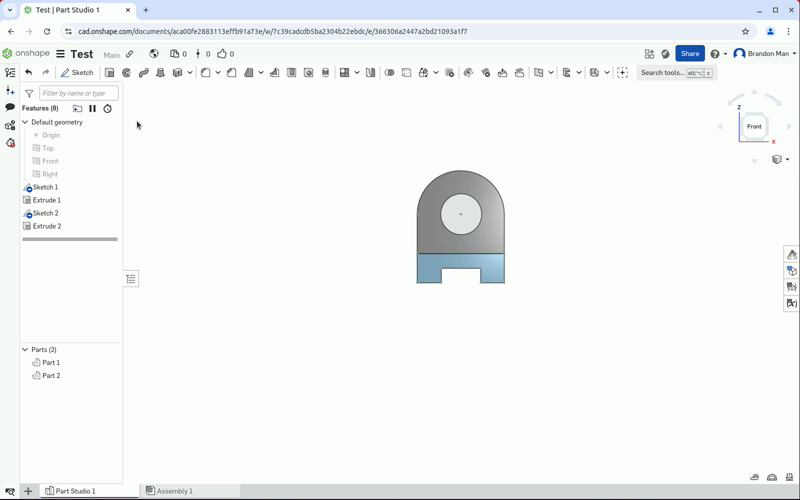
key(shift+h)
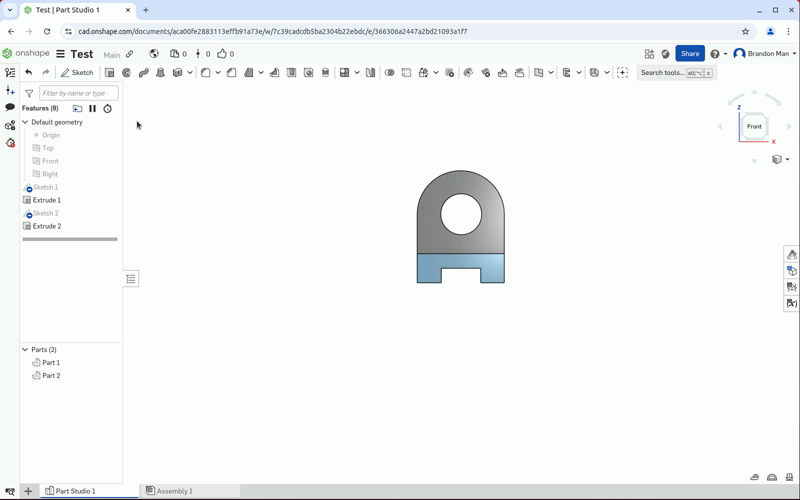
mouse_move(73, 189)
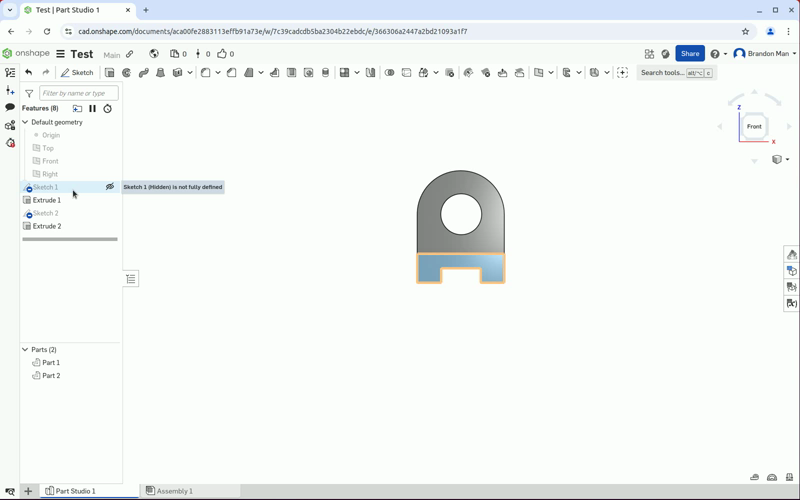
click(73, 189)
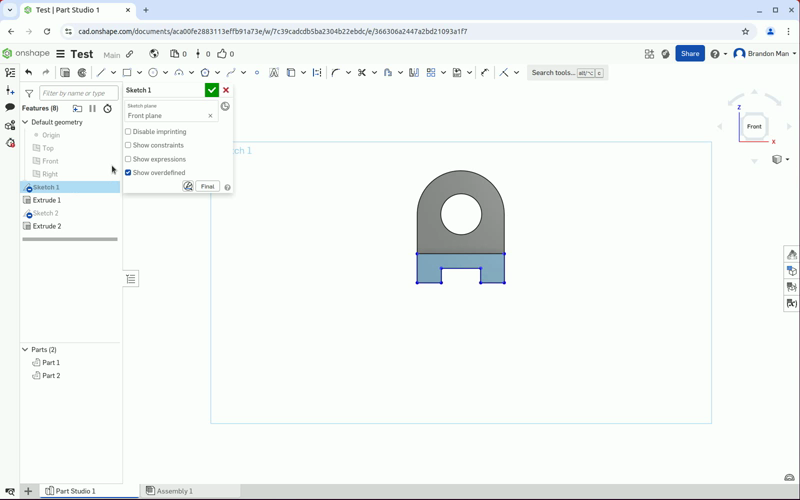
mouse_move(229, 92)
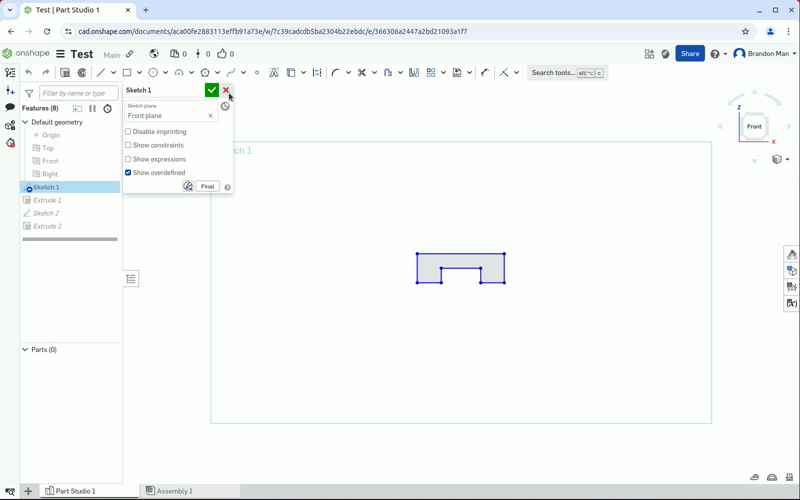
click(229, 92)
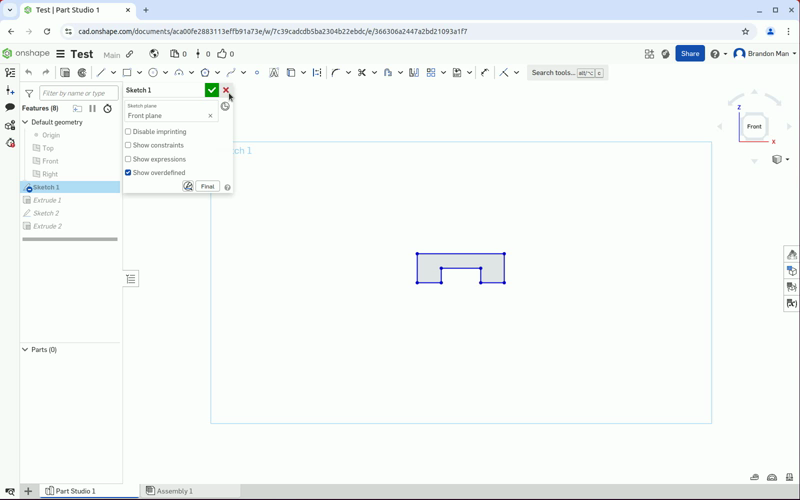
key(shift+s)
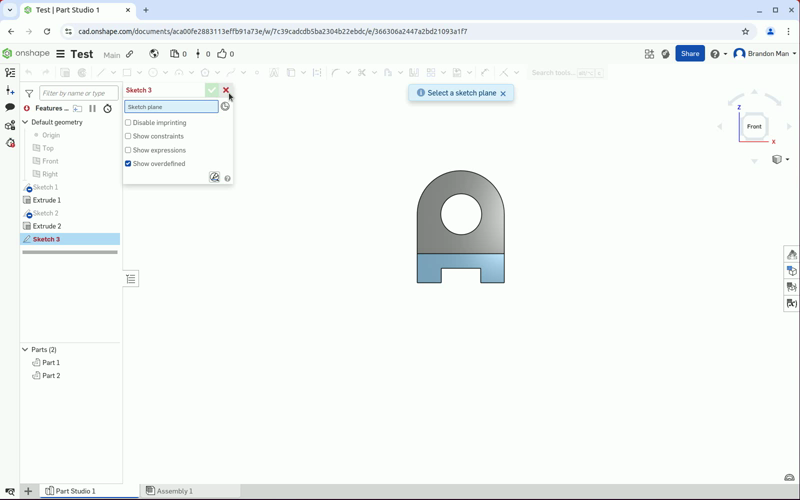
mouse_move(73, 163)
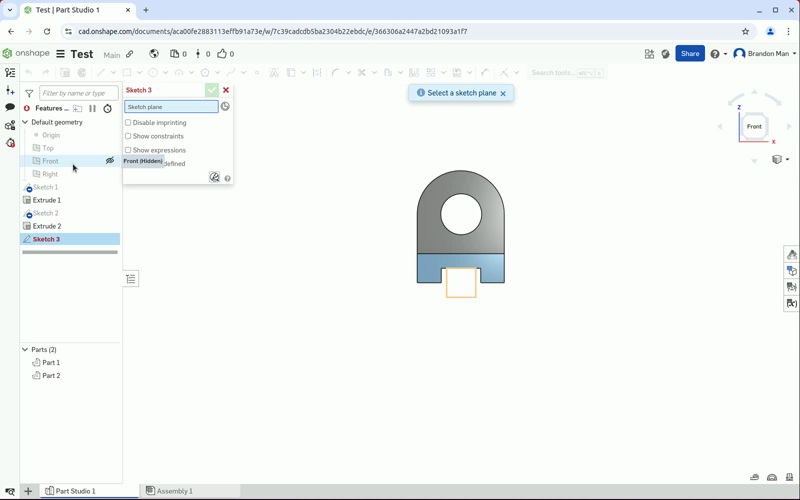
click(73, 163)
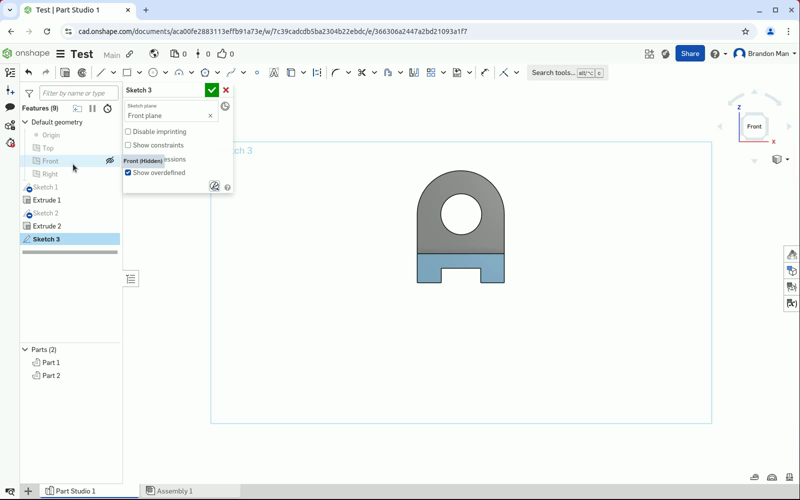
mouse_move(73, 352)
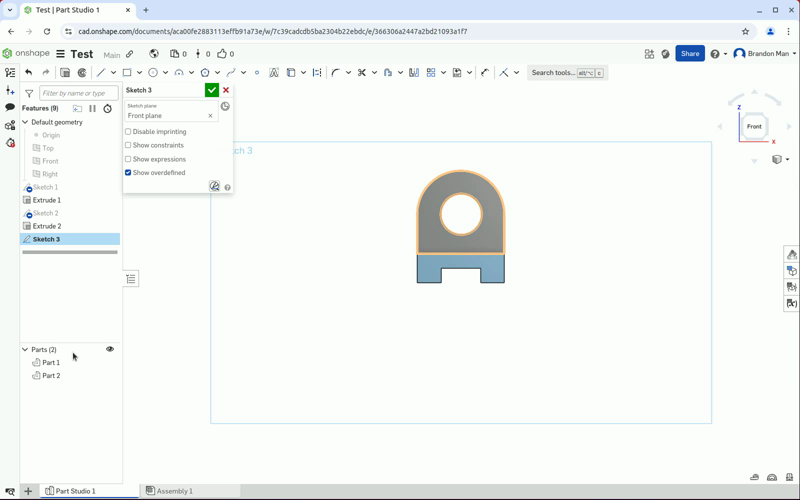
key(y)
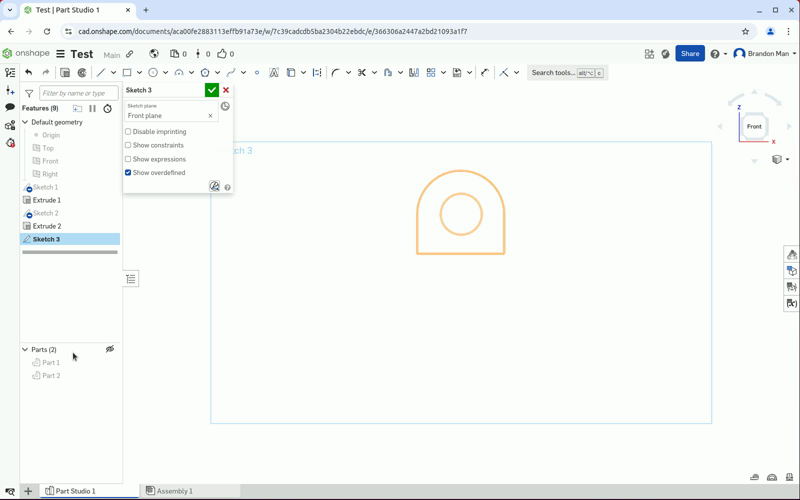
key(c)
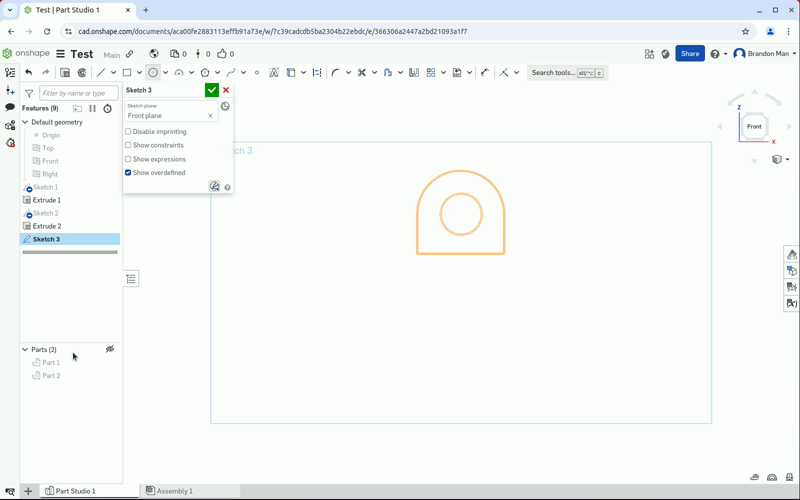
key_down(shift)
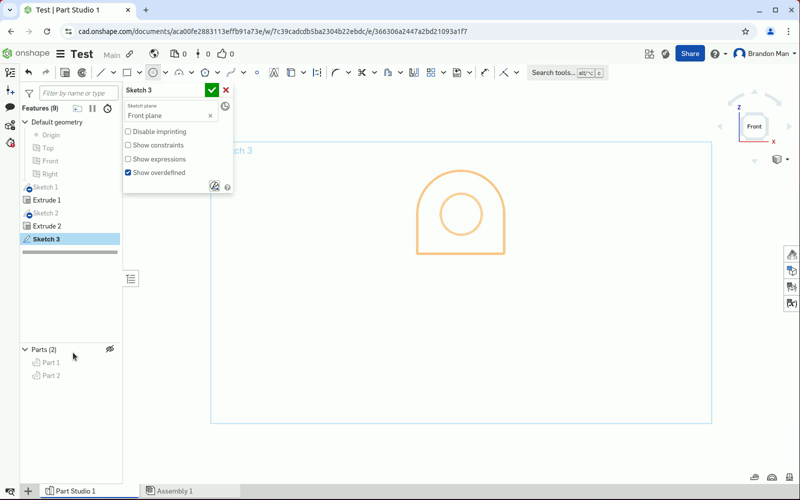
mouse_move(461, 213)
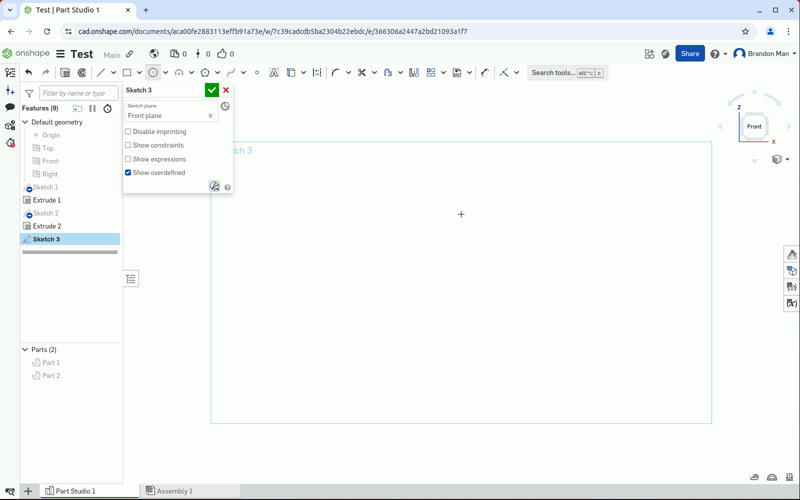
click(461, 213)
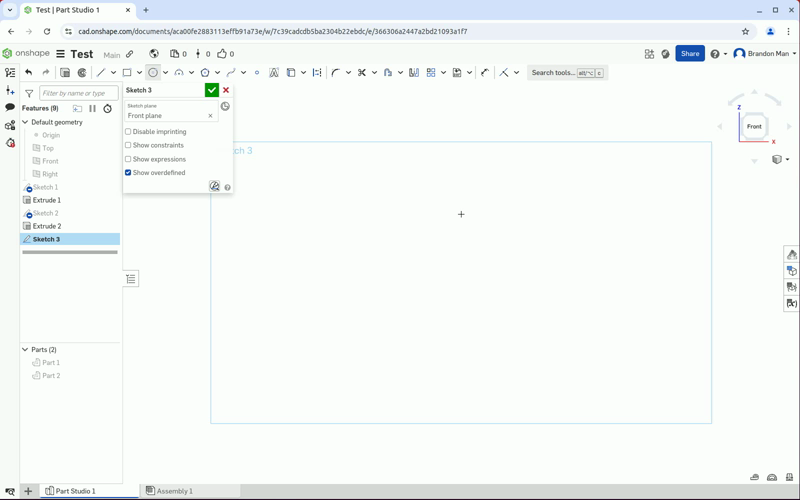
key_up(shift)
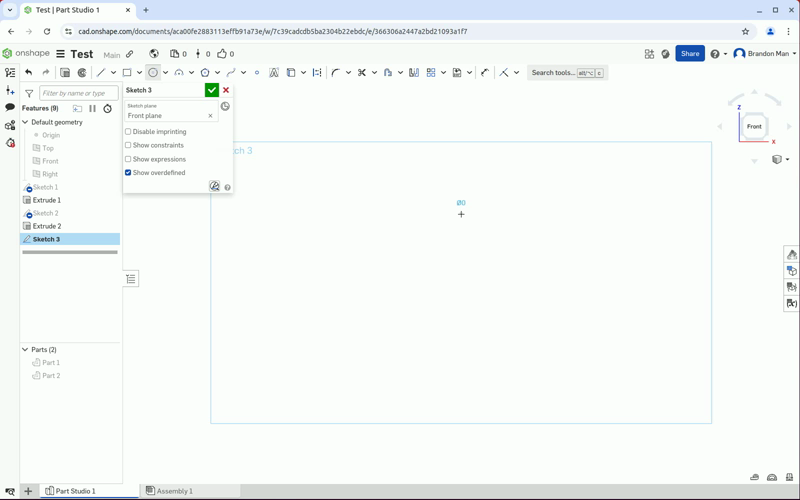
mouse_move(481, 213)
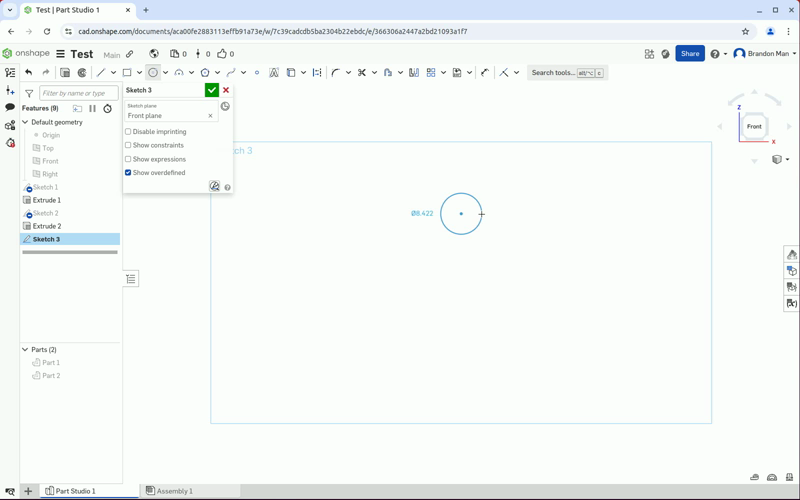
click(481, 213)
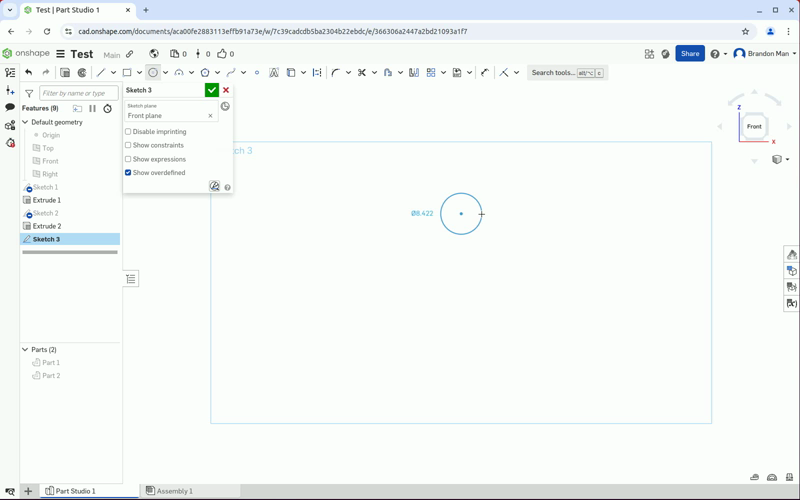
key(esc)
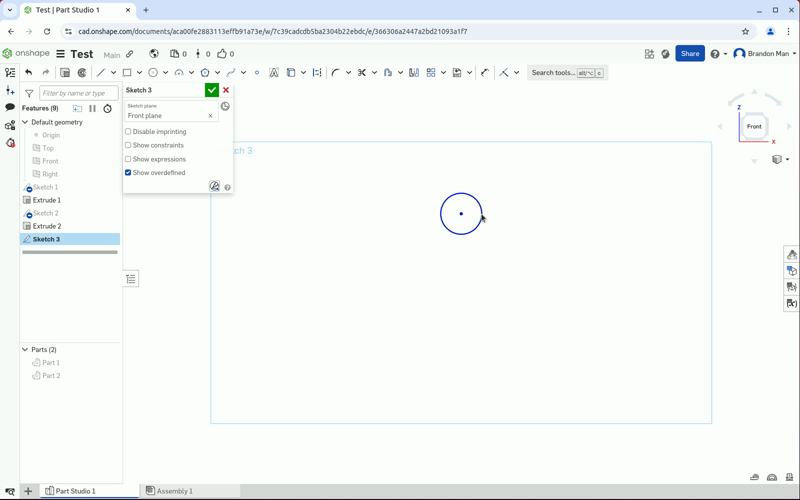
key(c)
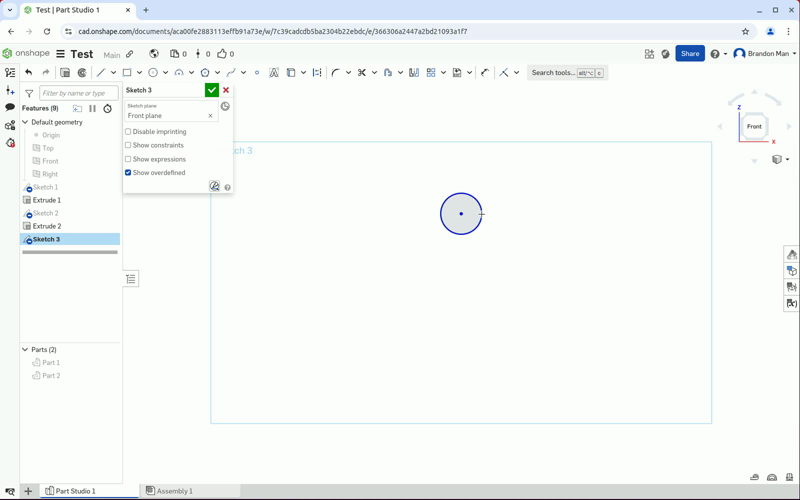
key_down(shift)
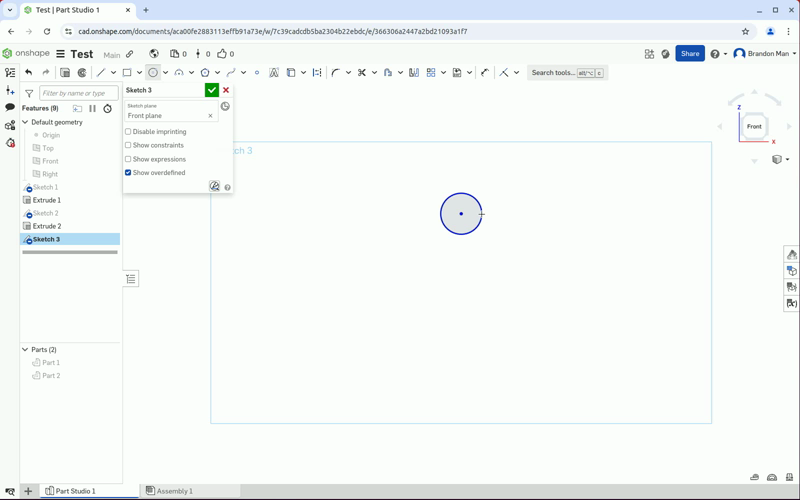
mouse_move(461, 213)
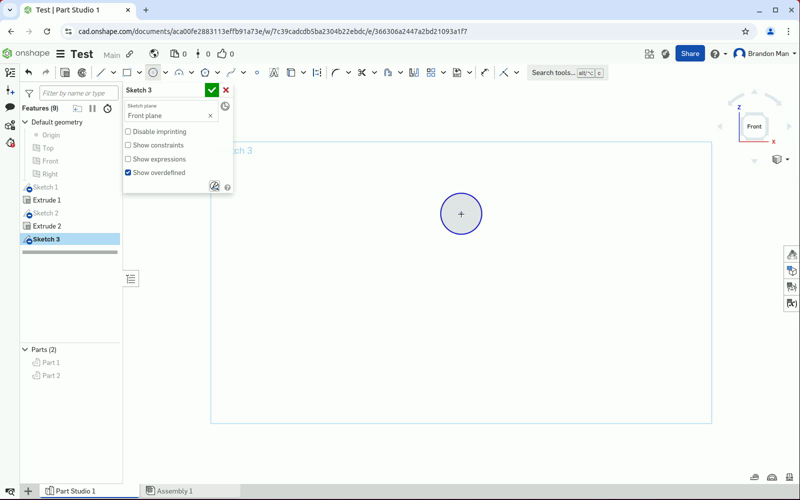
click(461, 213)
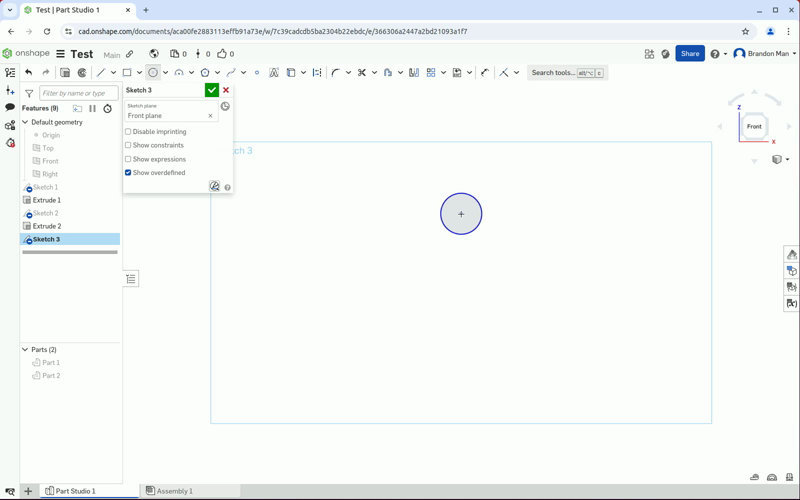
key_up(shift)
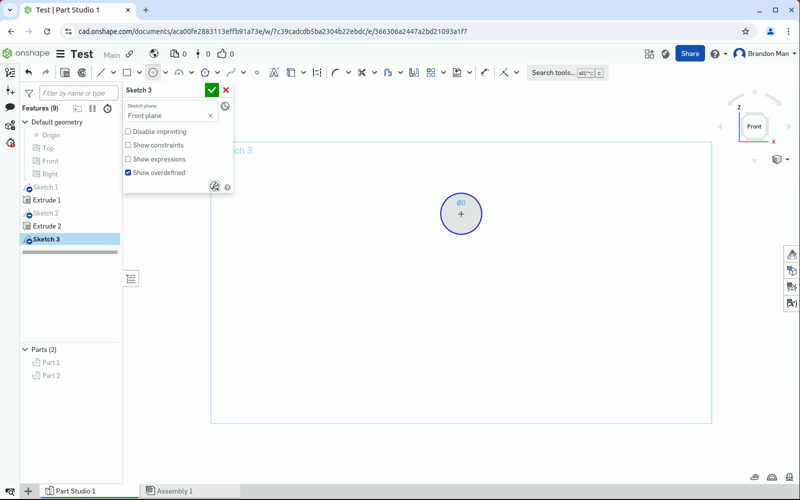
mouse_move(471, 213)
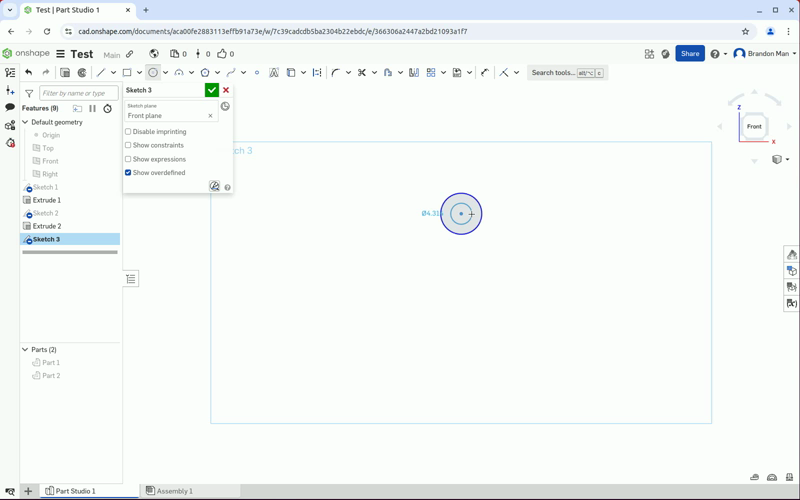
click(471, 213)
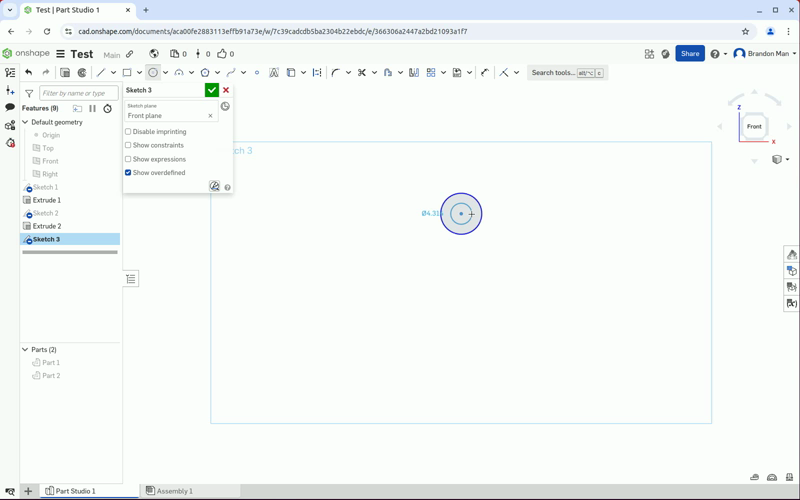
key(esc)
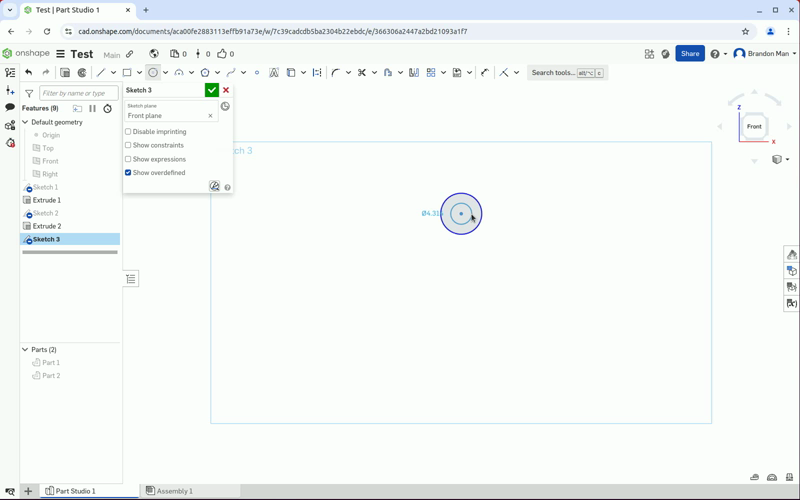
mouse_move(457, 227)
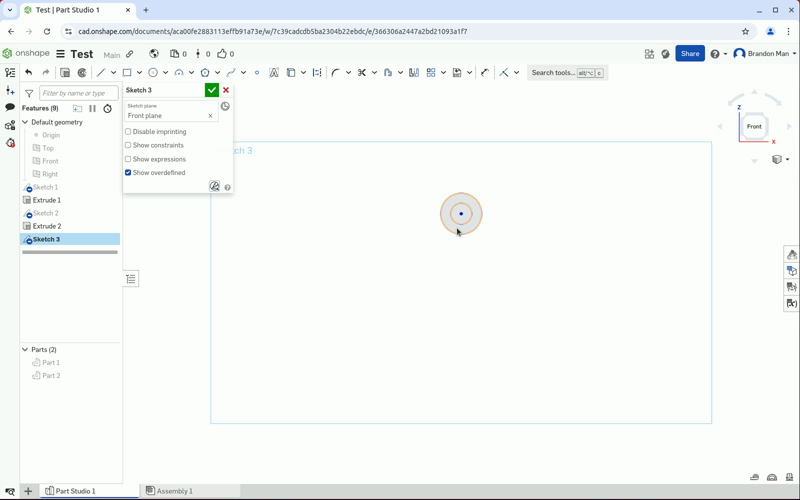
scroll(6)
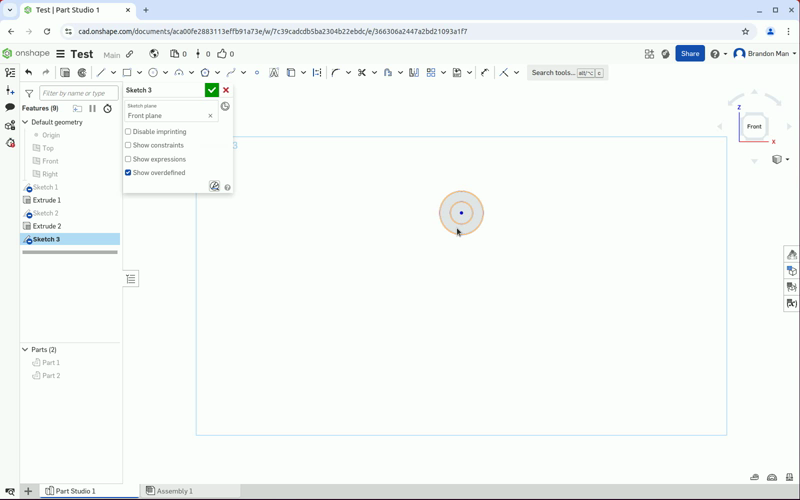
scroll(6)
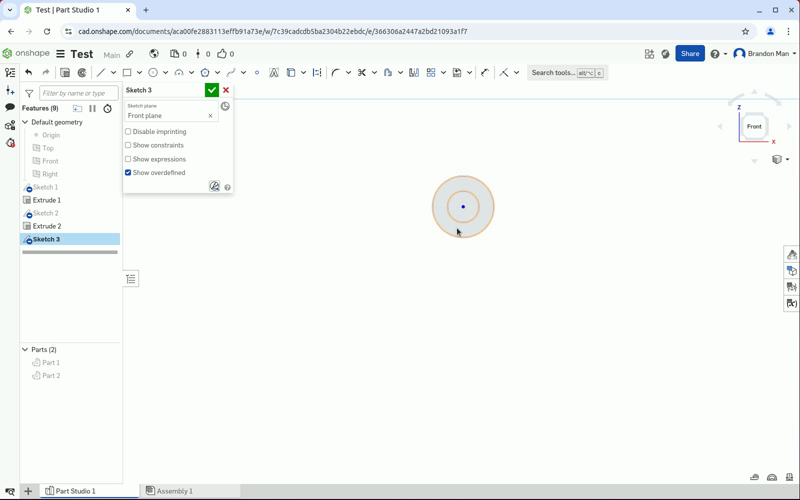
scroll(6)
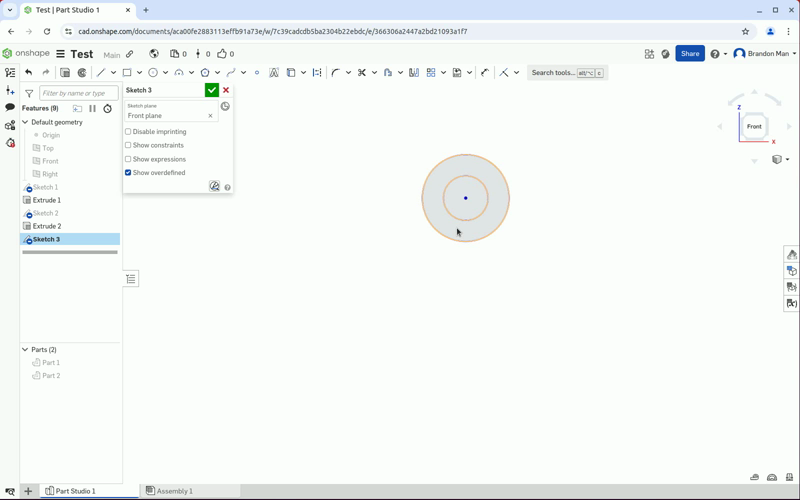
scroll(6)
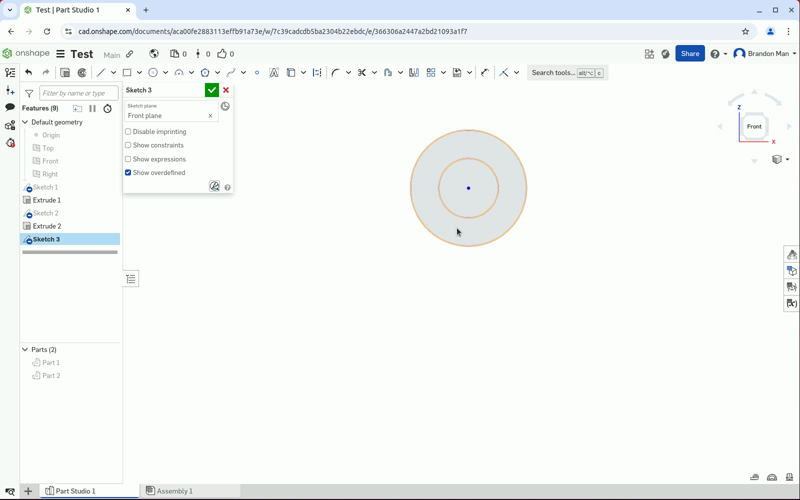
scroll(6)
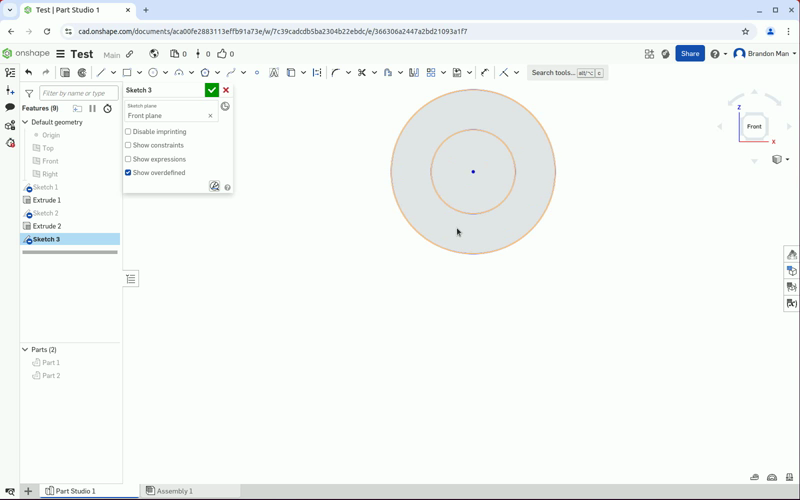
scroll(6)
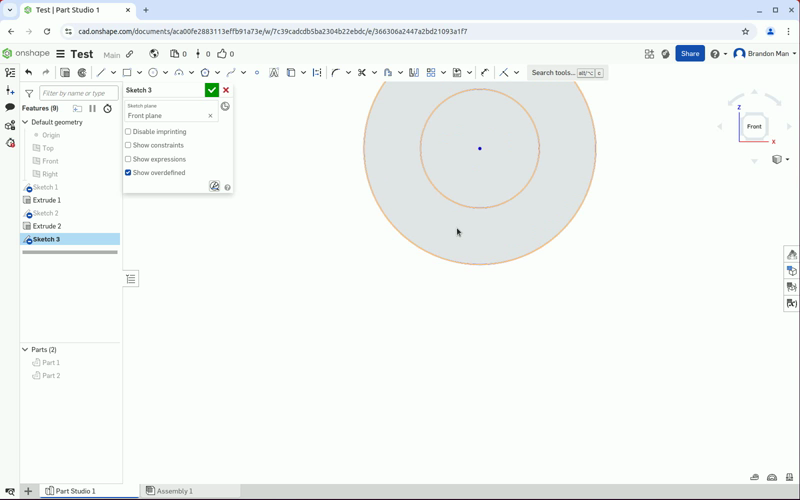
scroll(6)
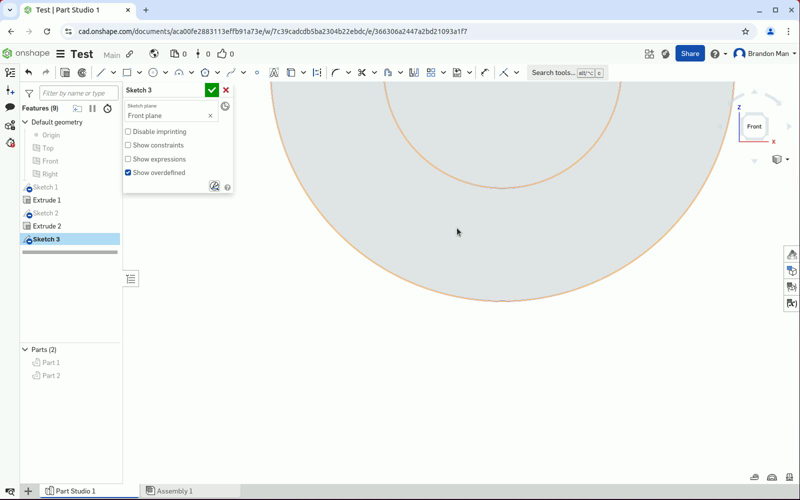
click(457, 227)
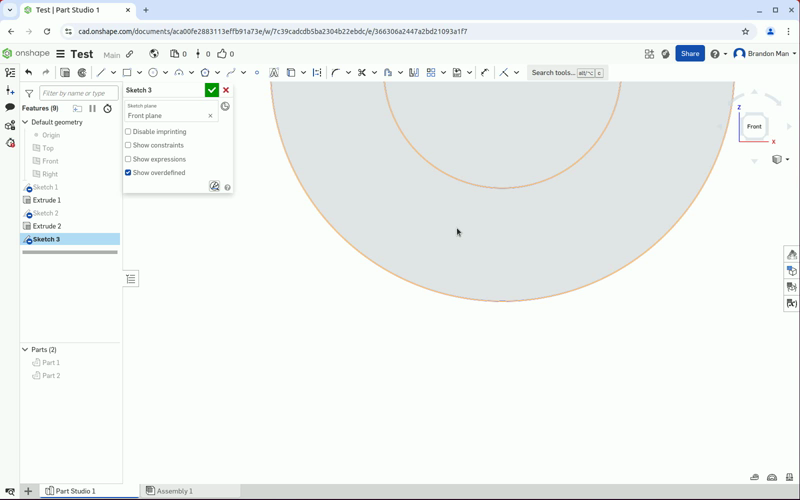
scroll(-6)
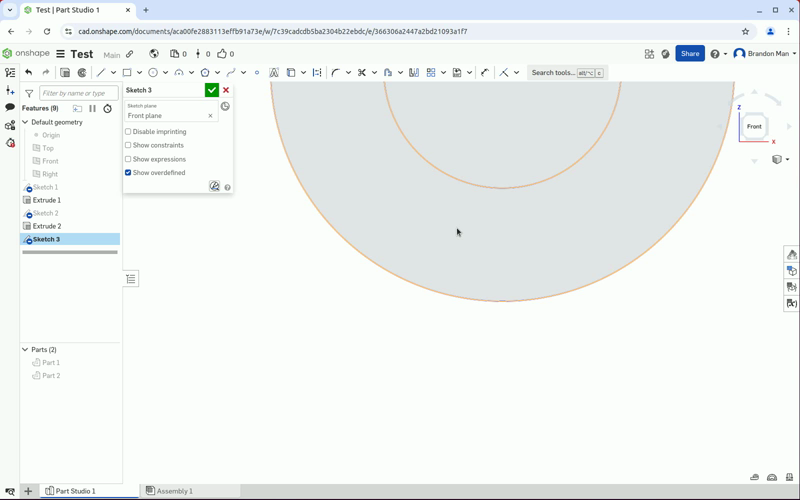
scroll(-6)
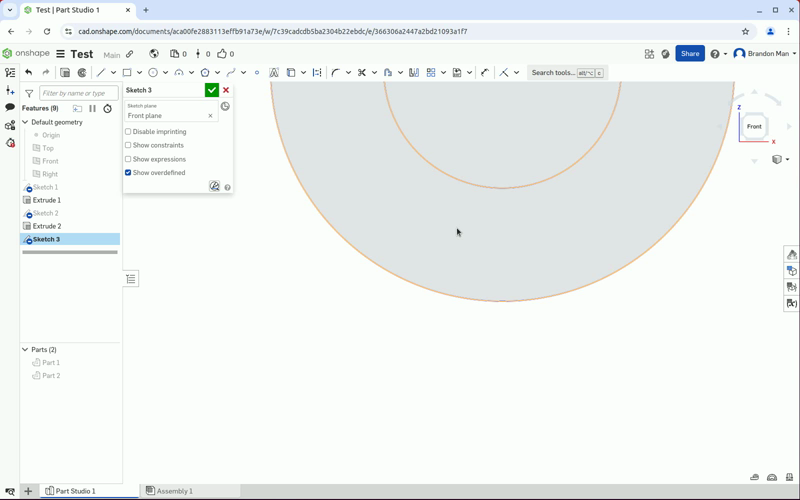
scroll(-6)
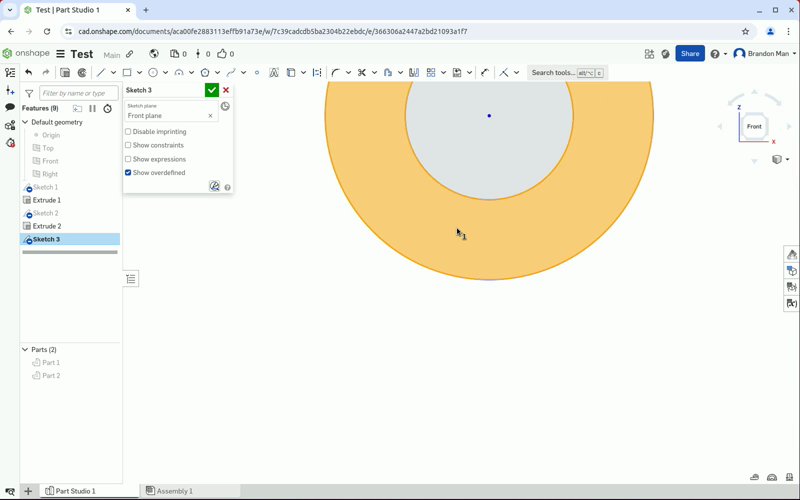
scroll(-6)
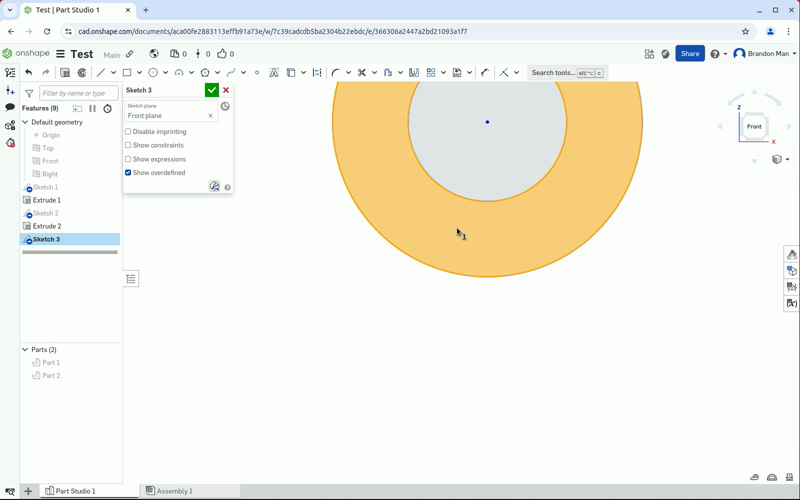
scroll(-6)
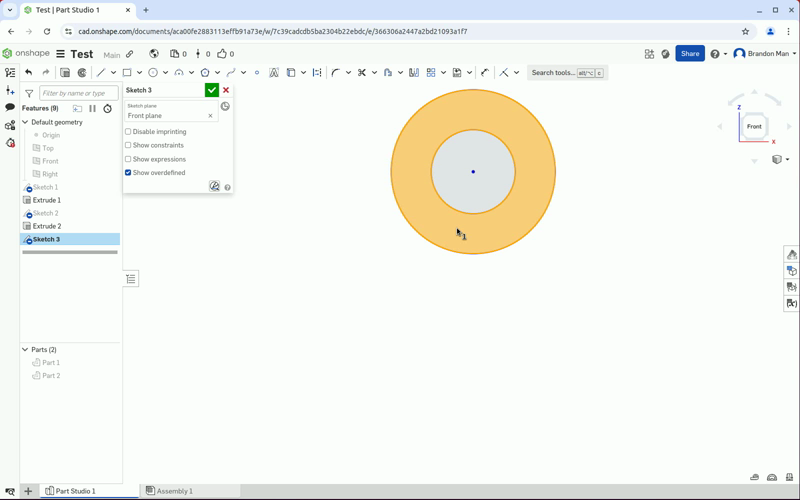
scroll(-6)
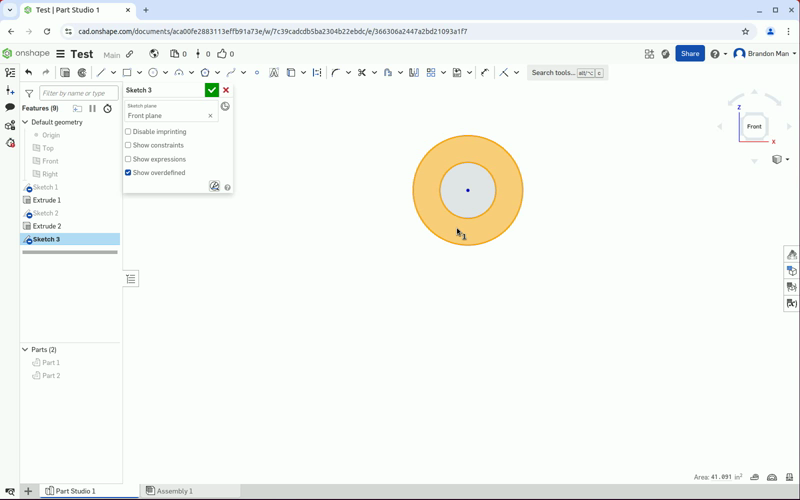
scroll(-6)
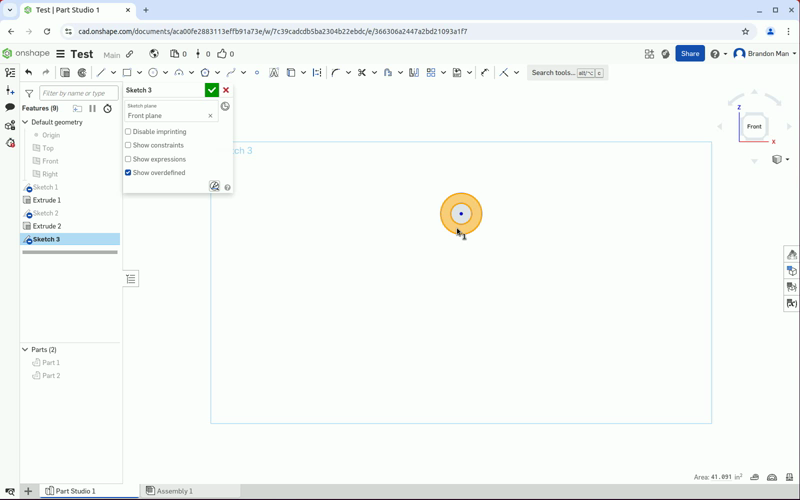
mouse_move(73, 352)
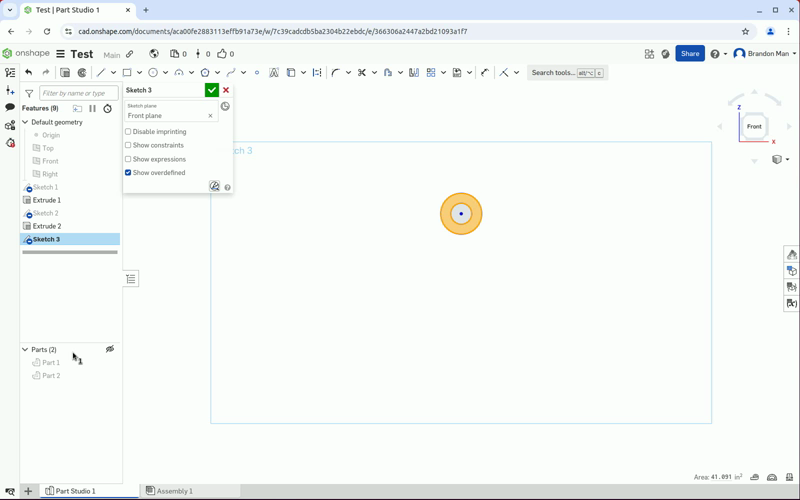
key(shift+y)
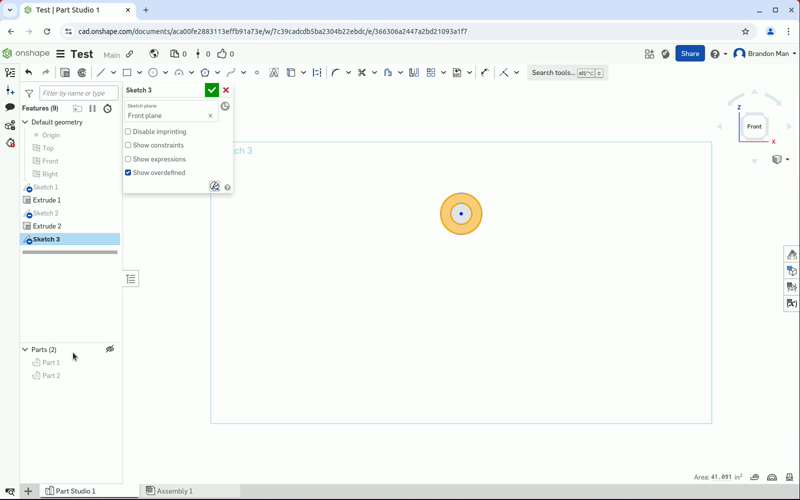
key(shift+e)
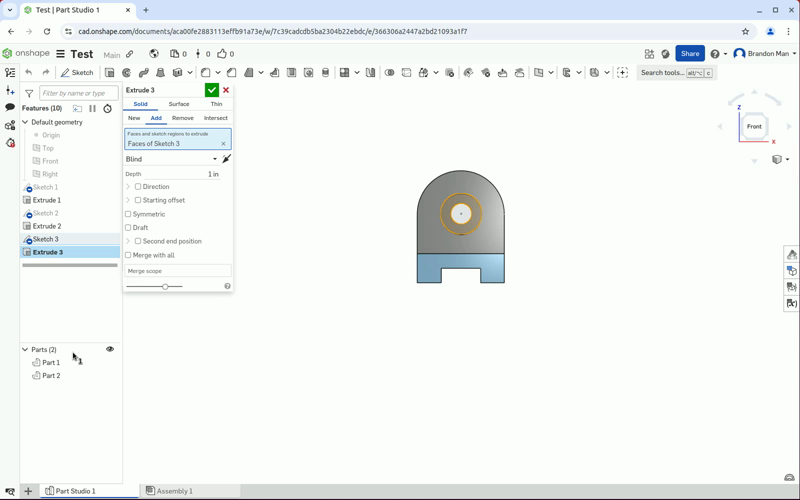
mouse_move(143, 106)
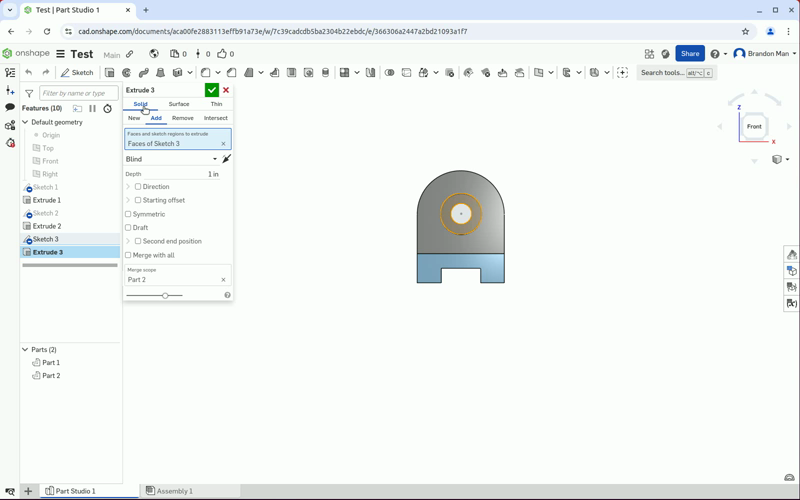
click(143, 106)
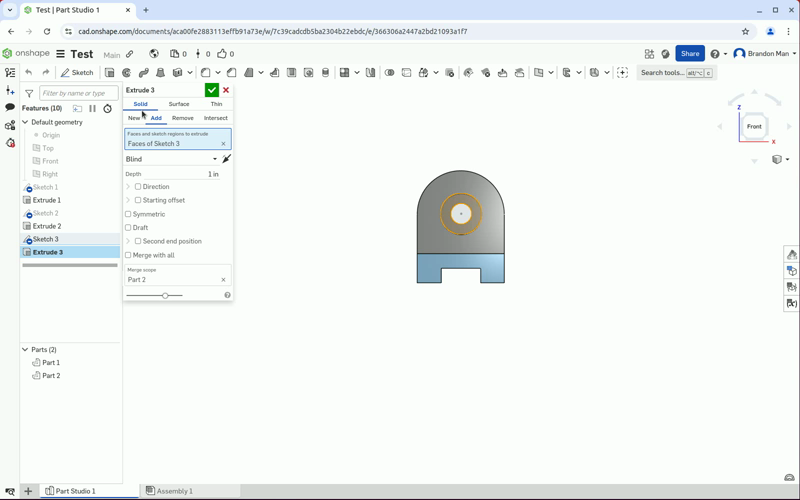
mouse_move(137, 120)
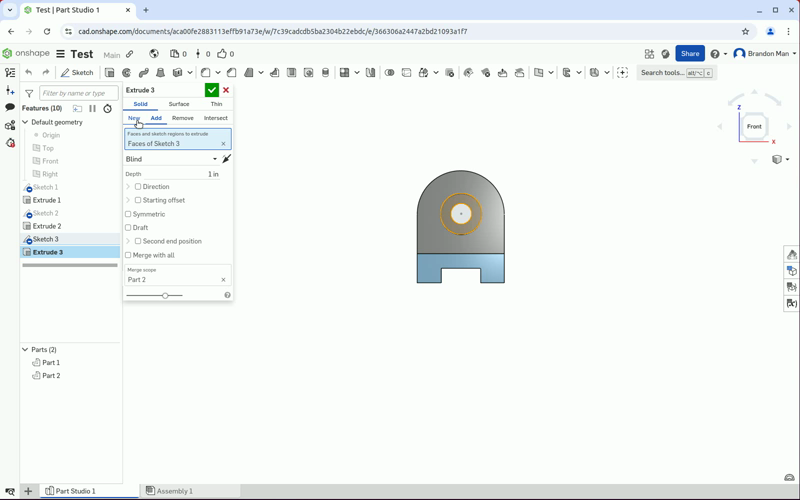
click(137, 120)
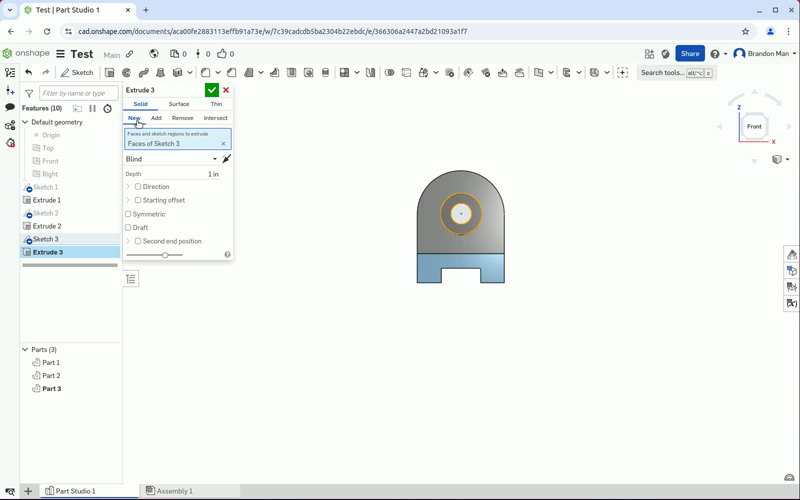
key(tab, 4)
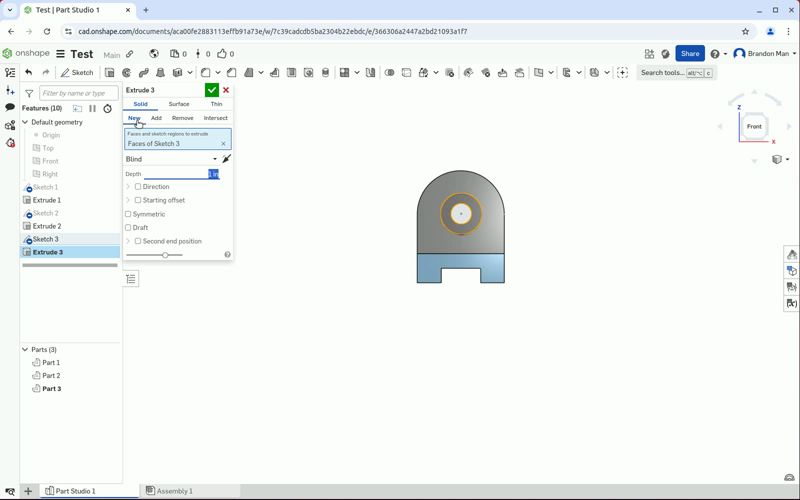
text(5.777)
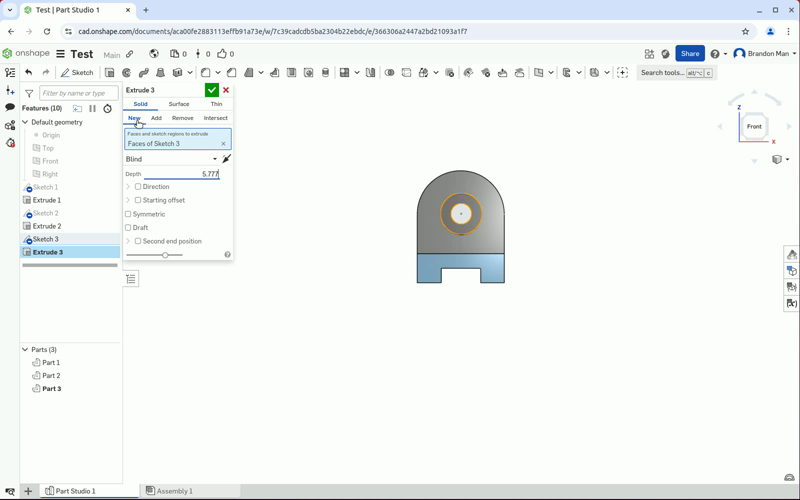
key(enter)
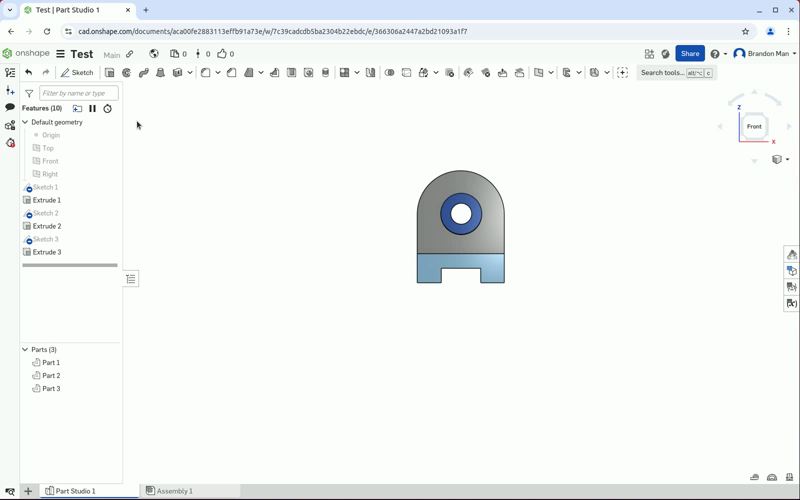
key(shift+h)
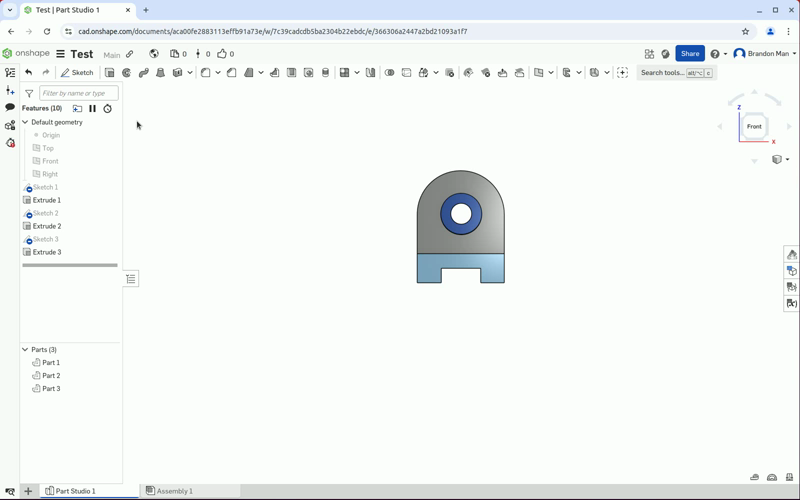
key(shift+h)
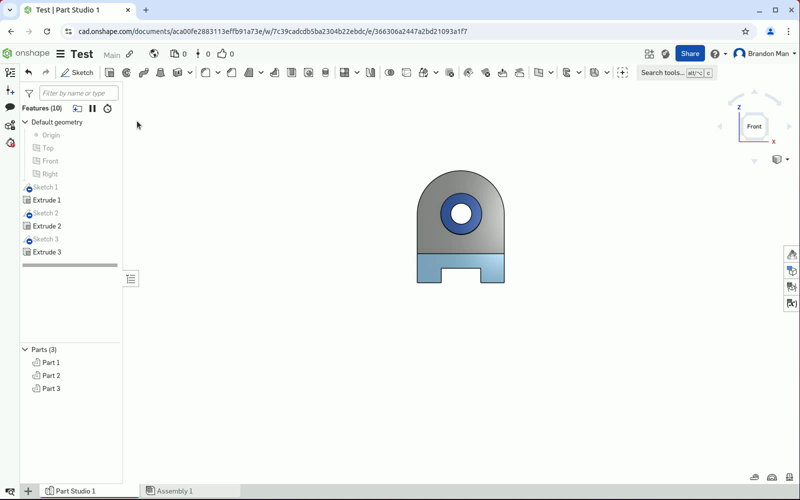
key(shift+7)
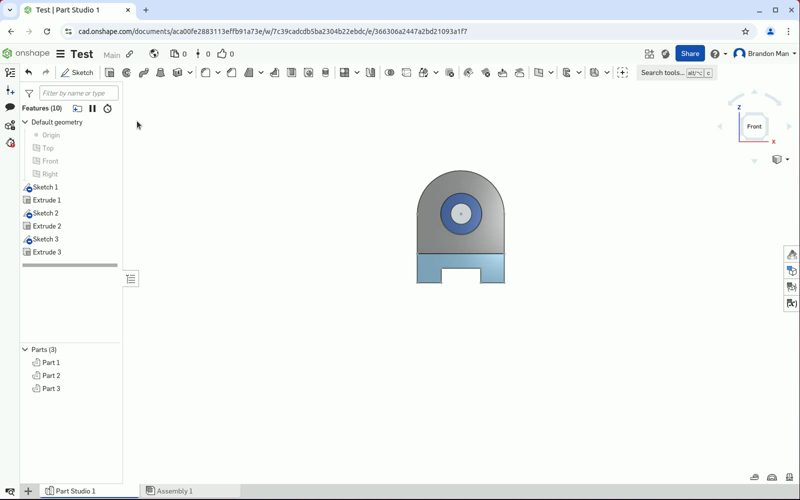
key(left, 2)
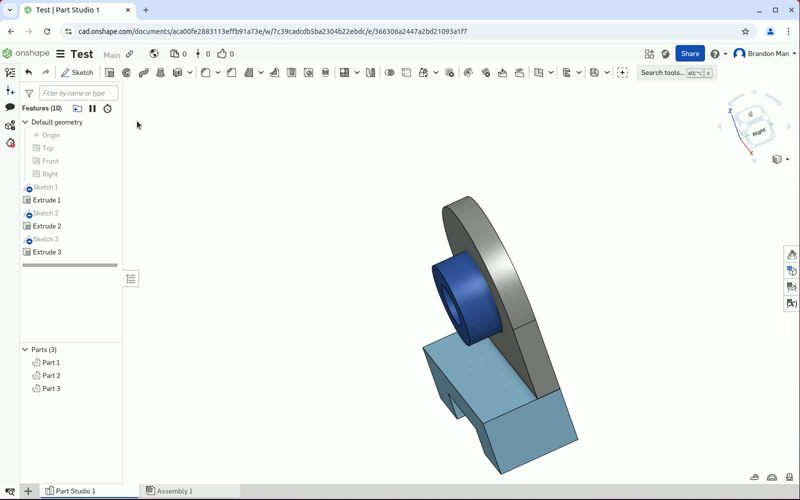
key(down, 2)
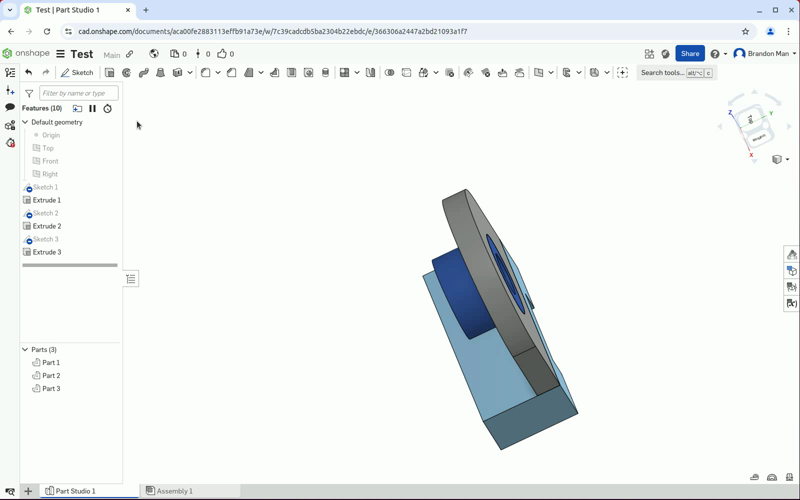
key(up, 2)
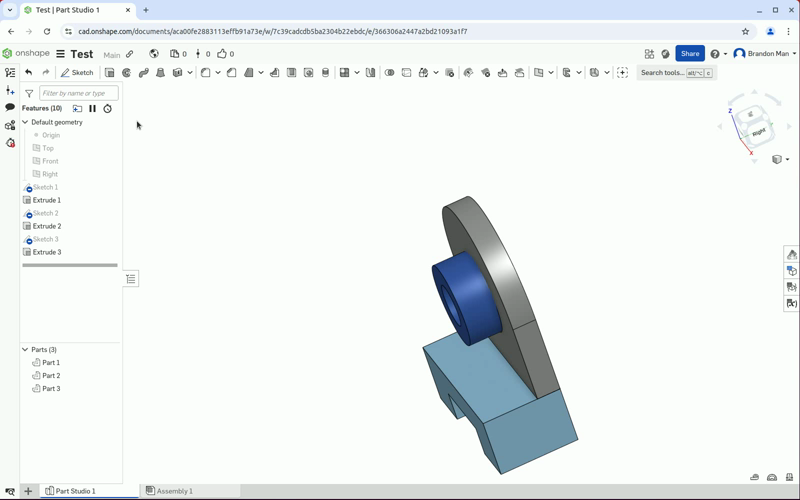
key(right, 2)
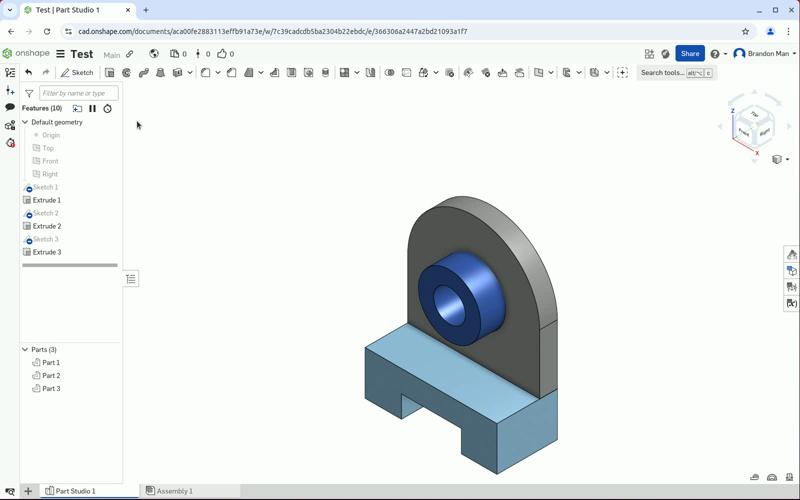
mouse_move(73, 189)
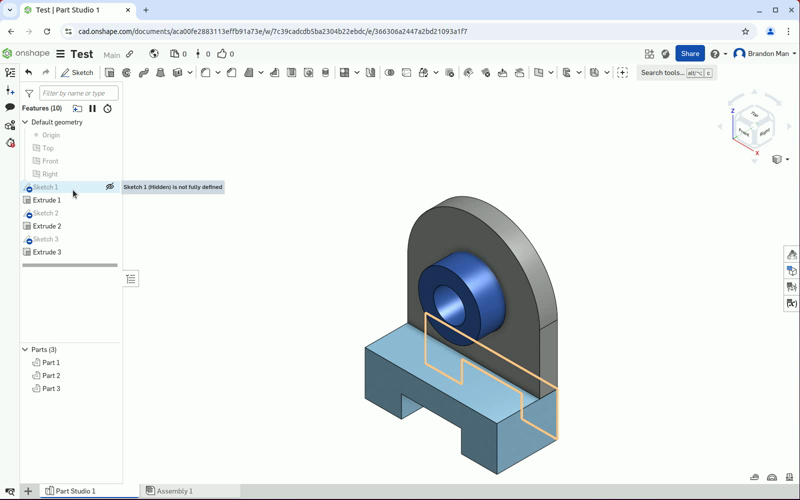
click(73, 189)